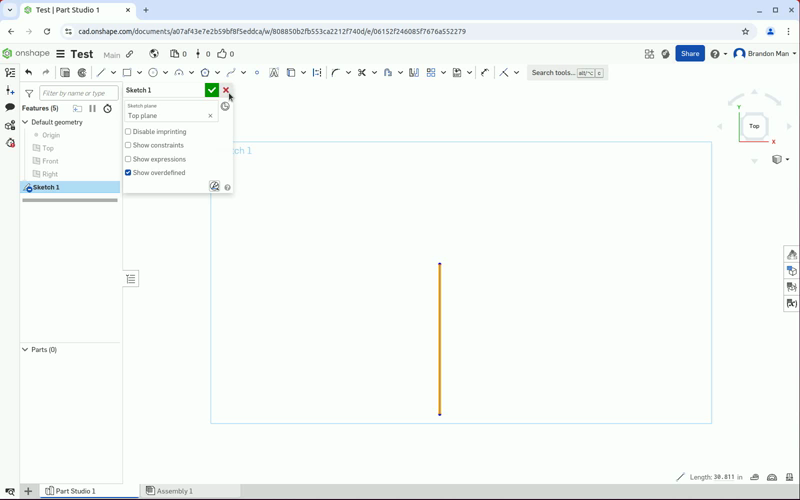
key(shift+h)
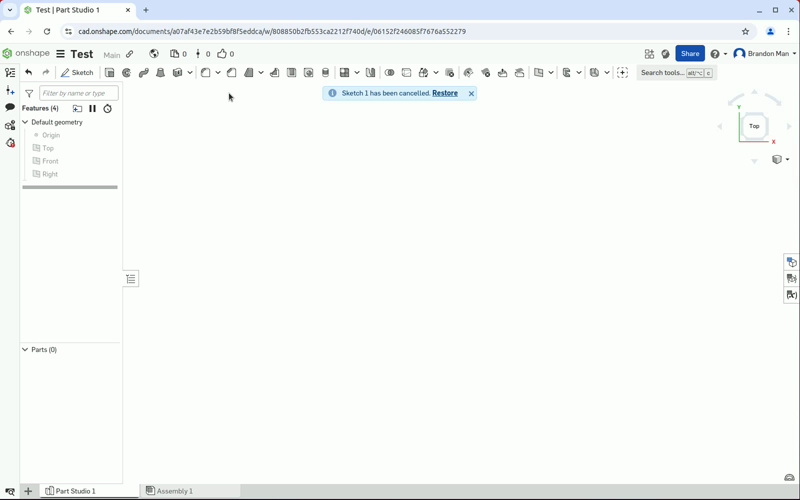
mouse_move(73, 352)
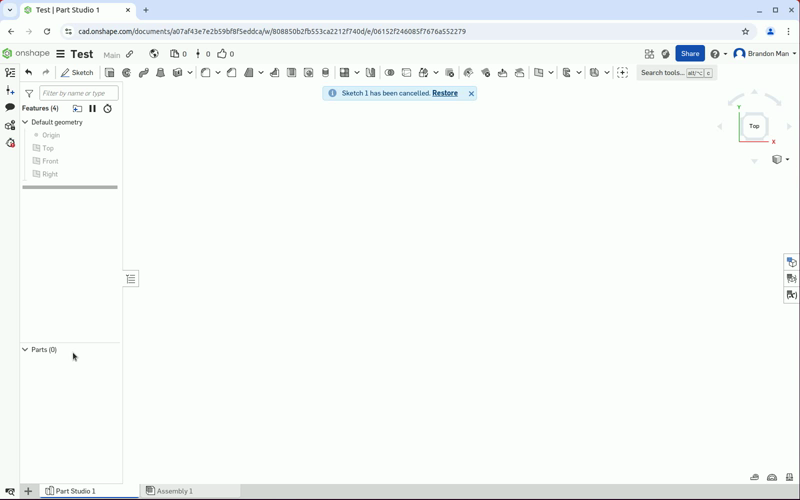
key(y)
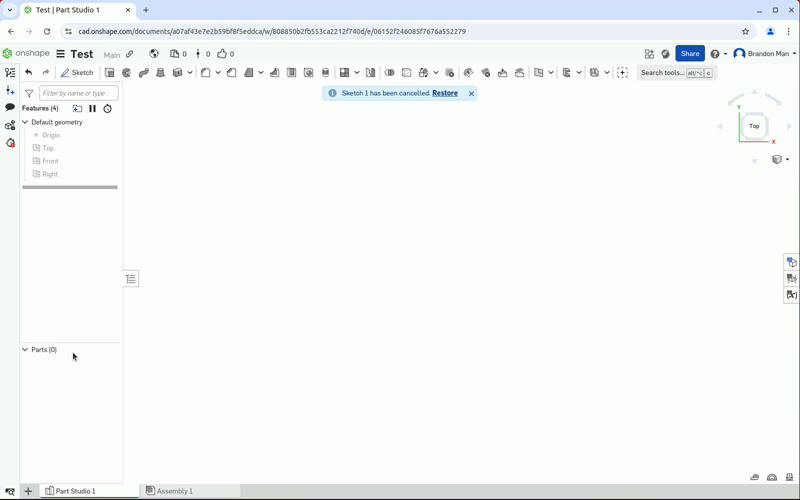
key(shift+p)
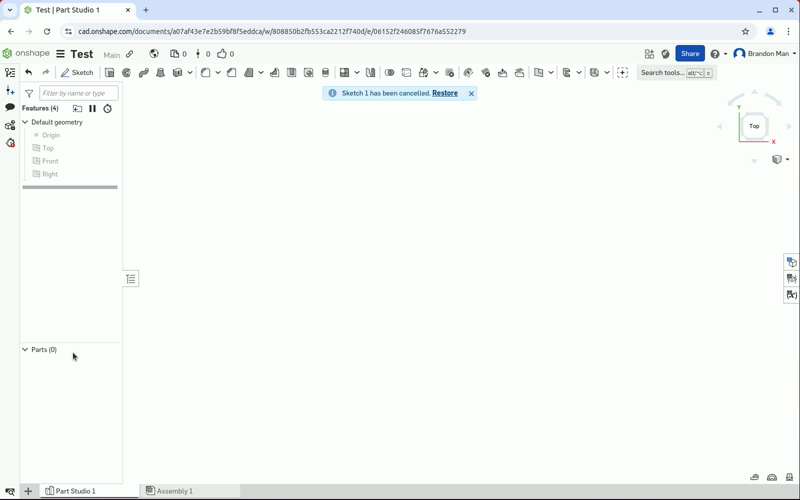
key(space)
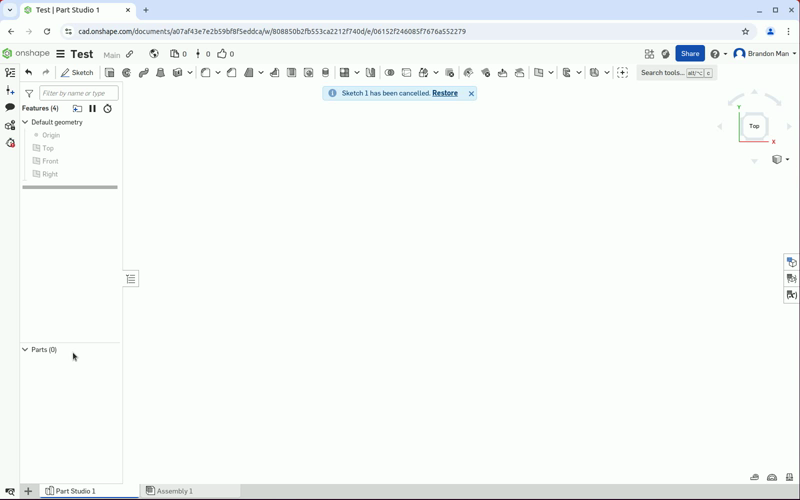
key_down(shift)
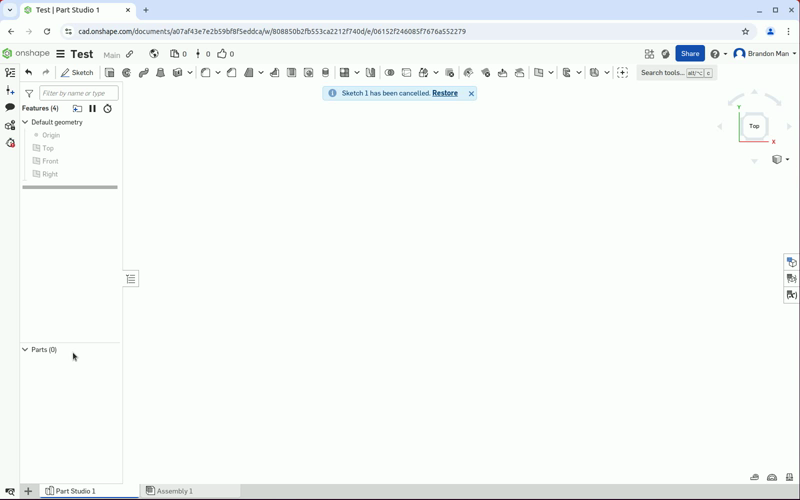
key(up)
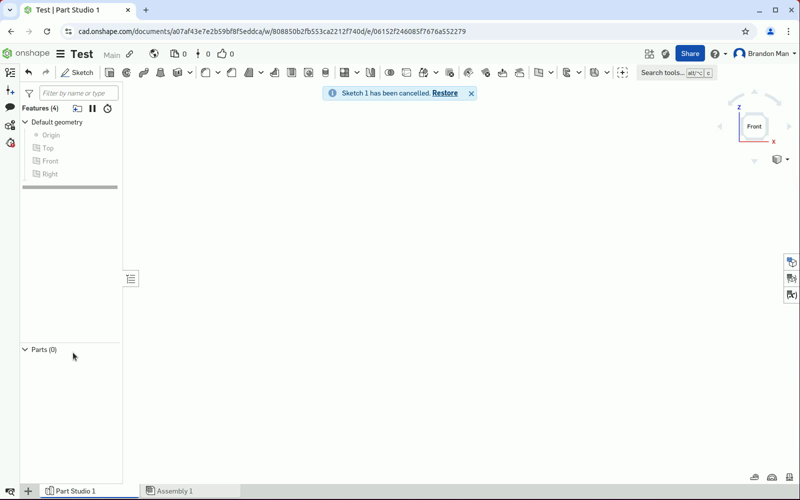
key_up(shift)
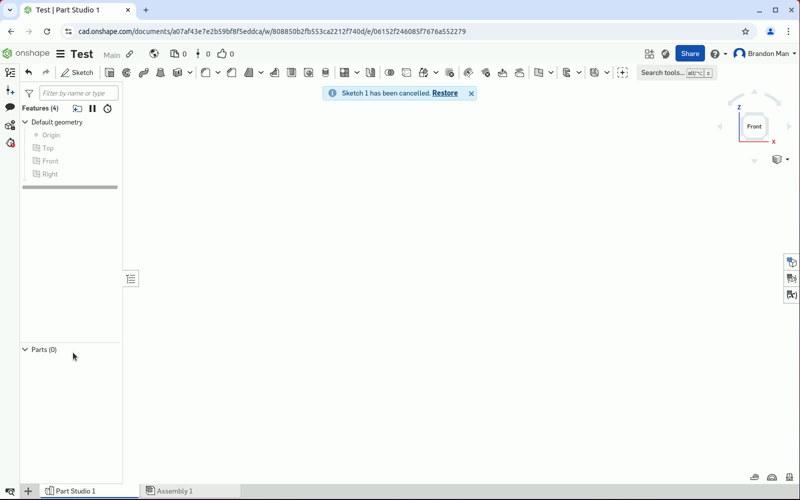
mouse_move(73, 352)
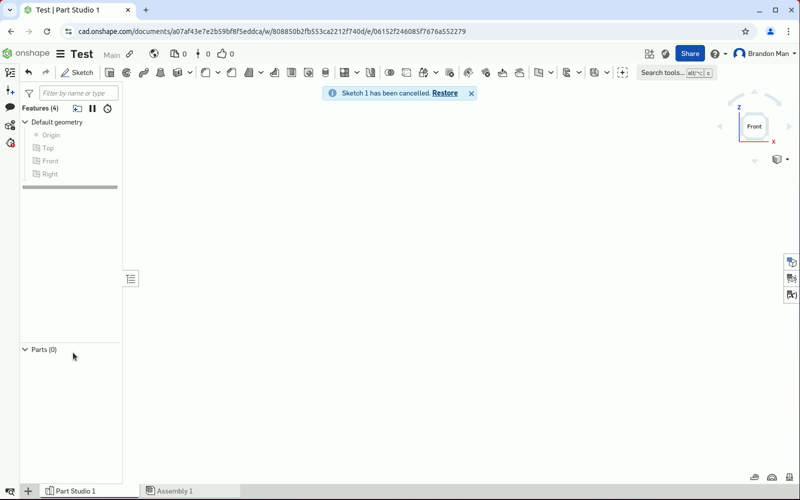
key(shift+y)
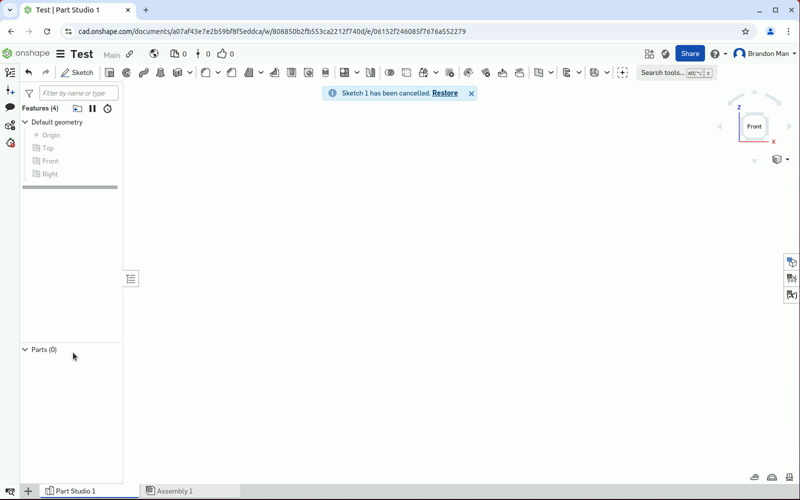
key(shift+s)
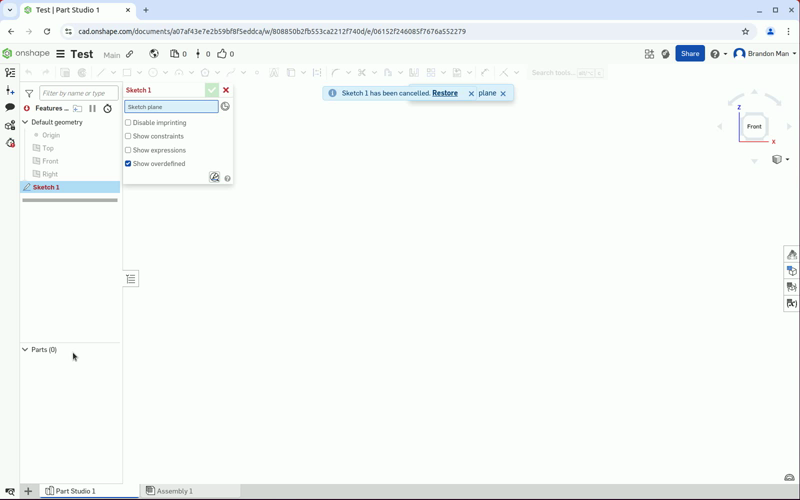
mouse_move(73, 163)
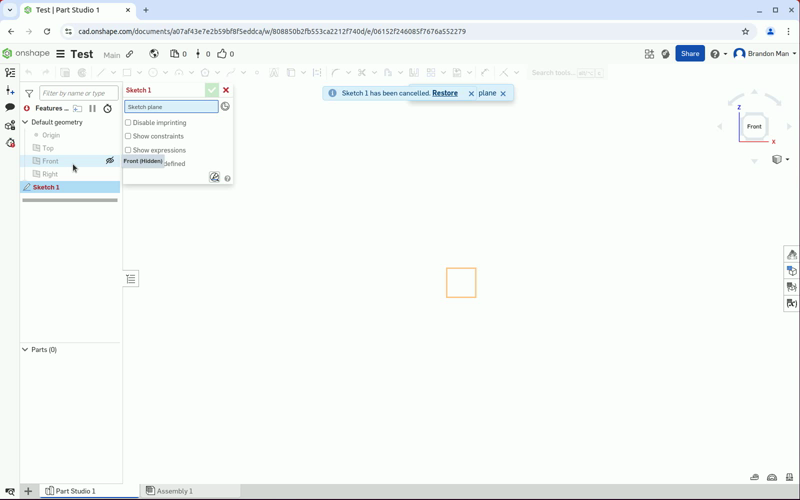
click(73, 163)
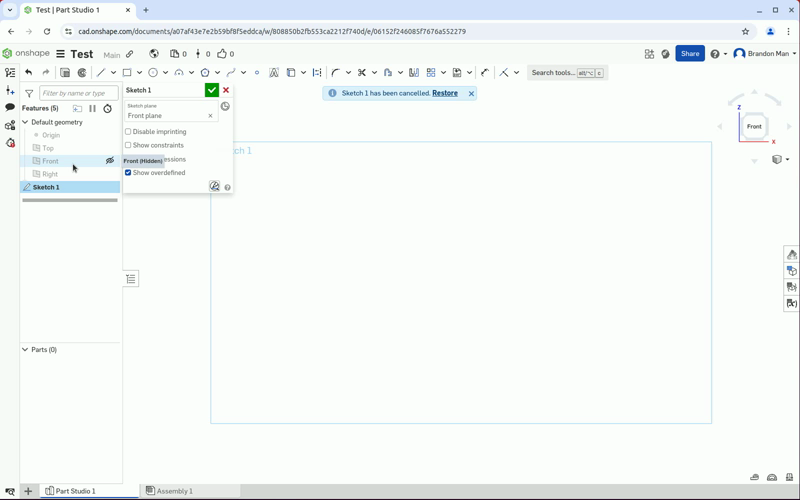
mouse_move(73, 352)
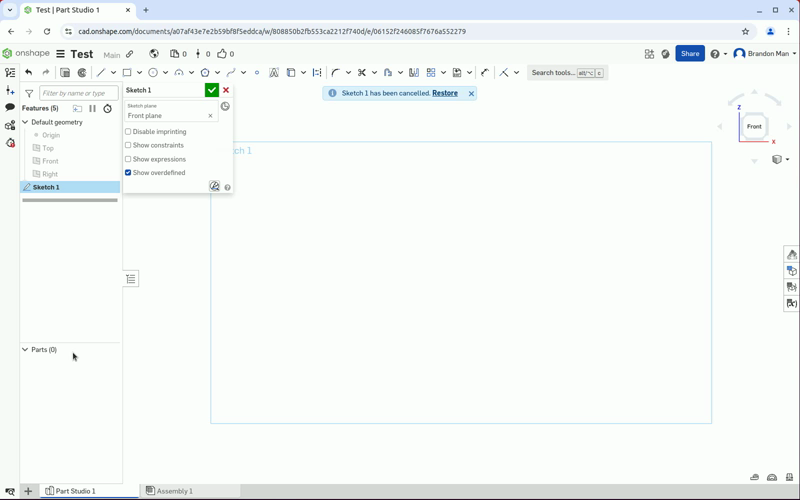
key(y)
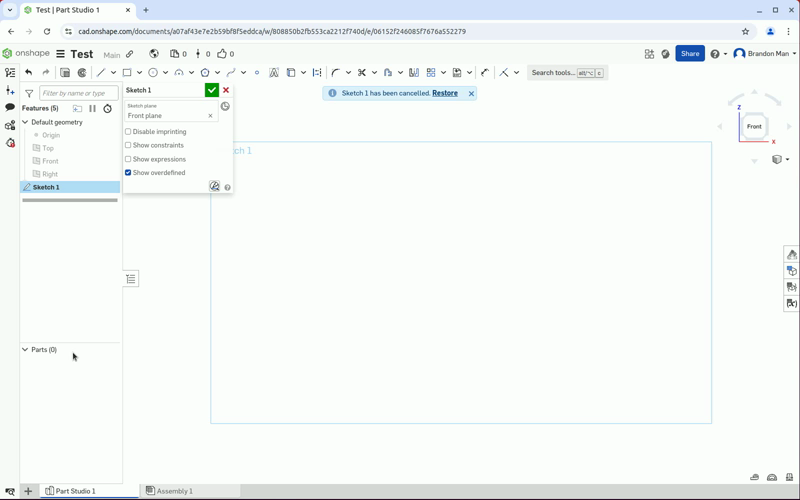
key(l)
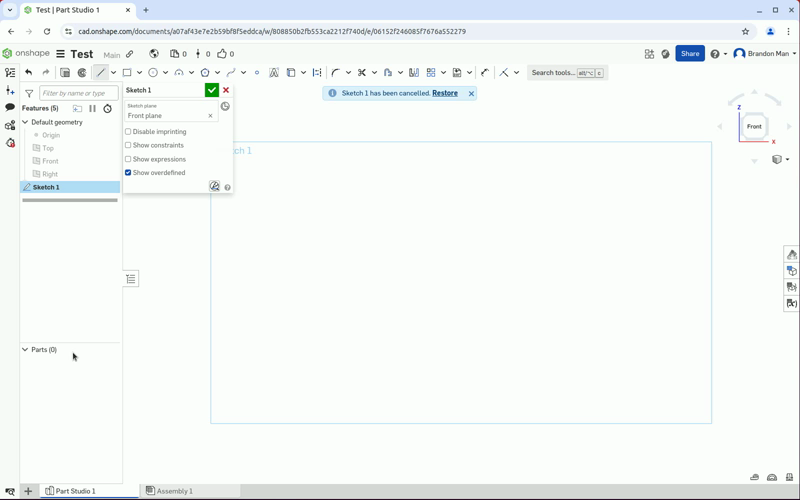
key_down(shift)
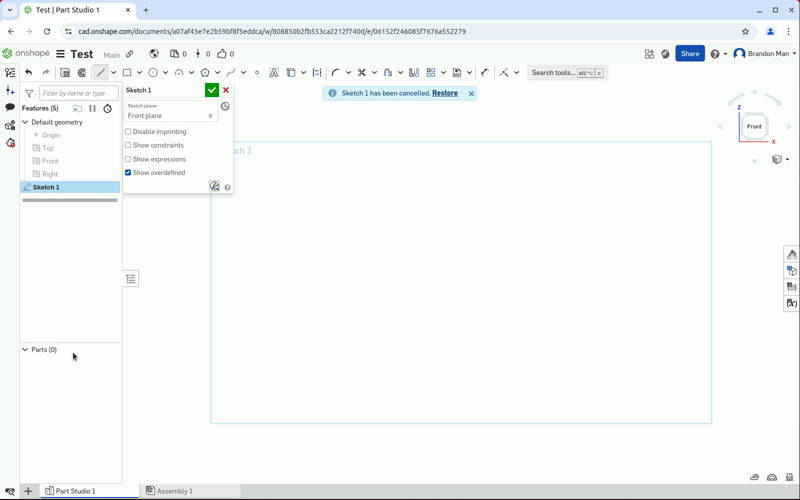
mouse_move(348, 228)
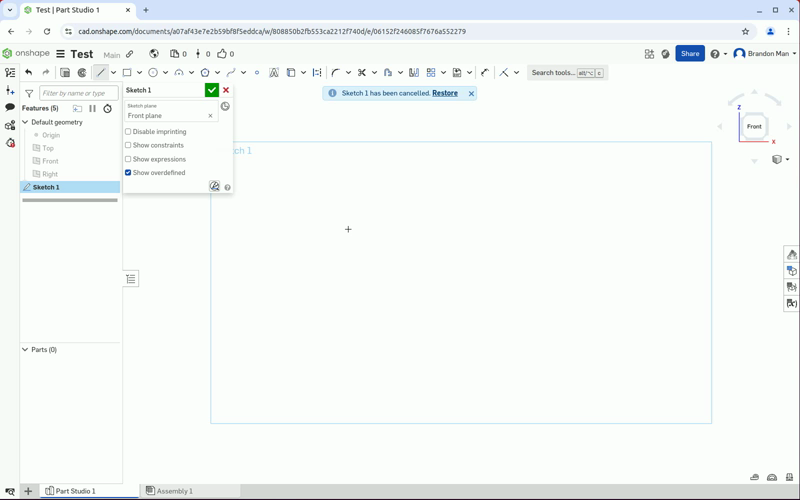
click(348, 228)
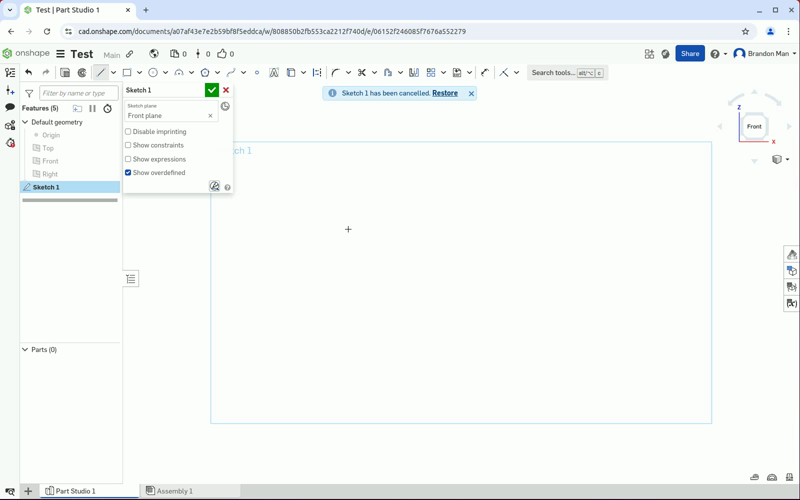
key_up(shift)
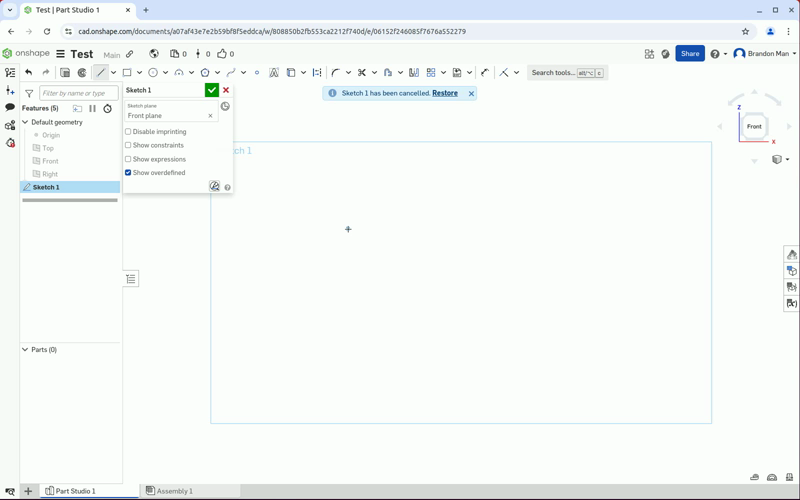
key_down(shift)
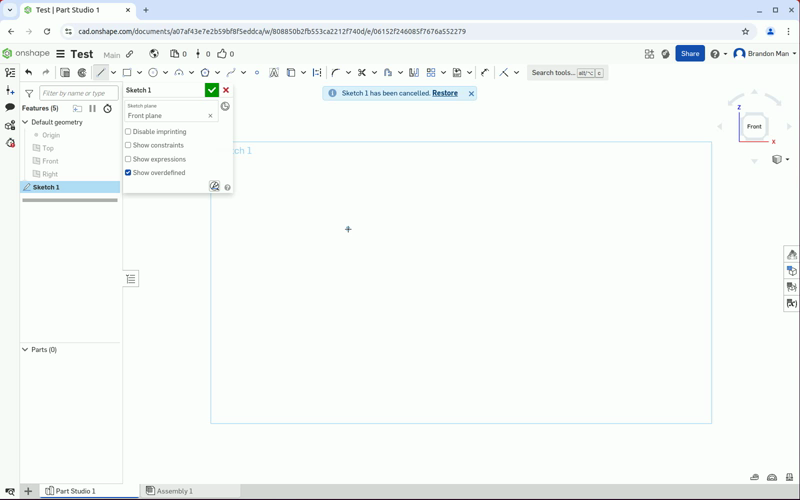
mouse_move(427, 229)
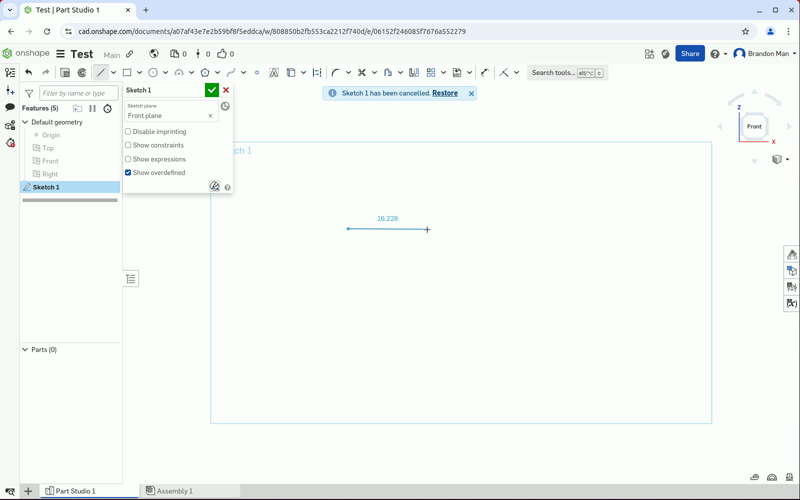
click(427, 229)
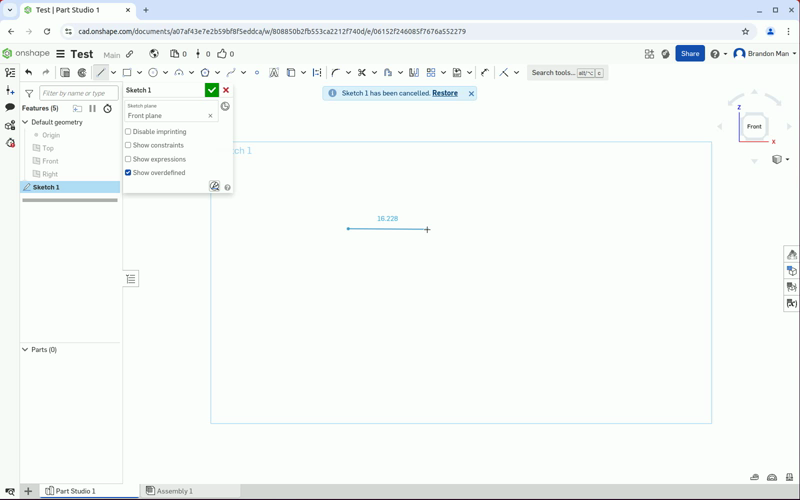
key_up(shift)
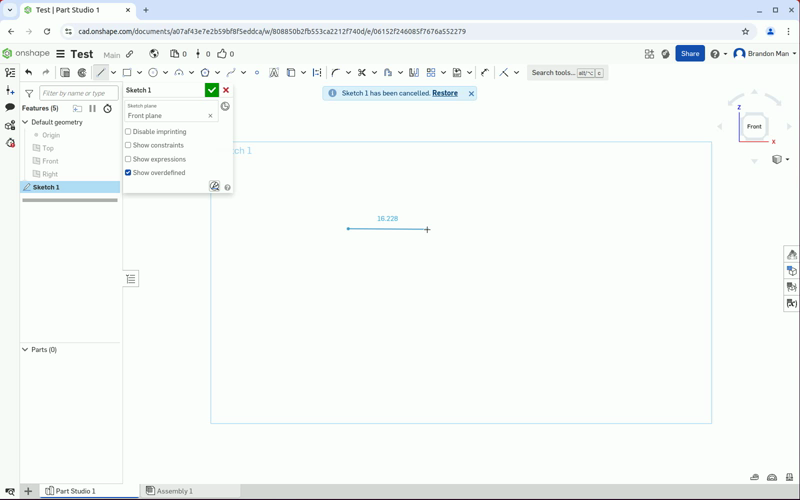
key_down(shift)
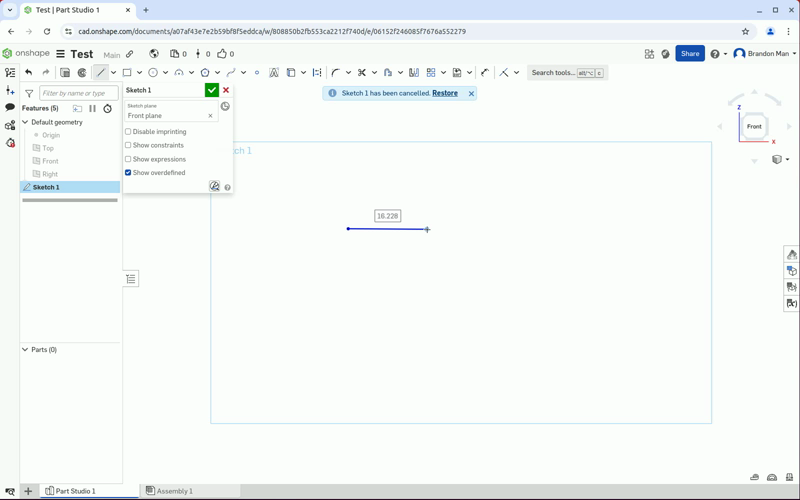
mouse_move(457, 229)
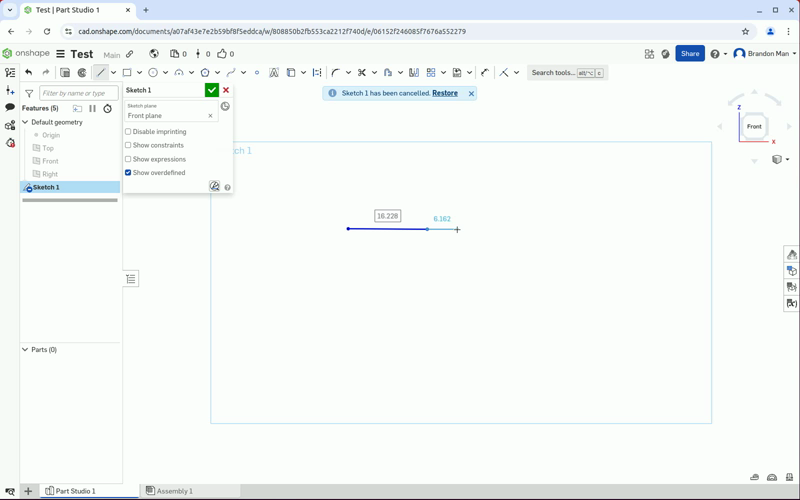
mouse_move(427, 214)
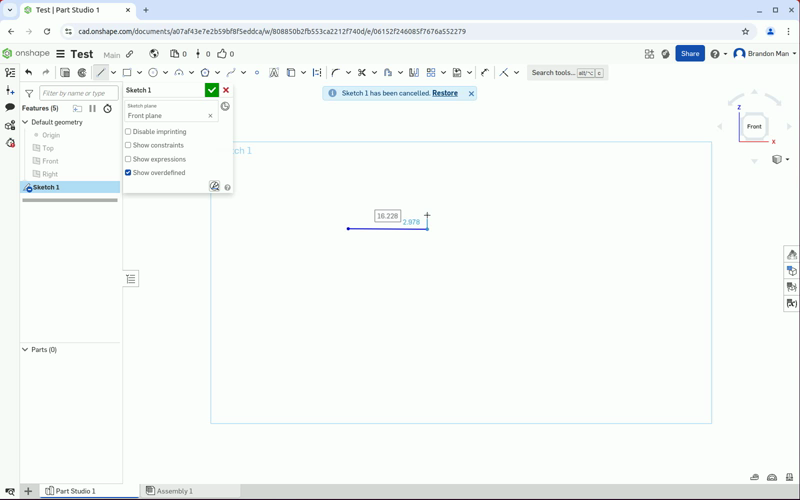
click(427, 214)
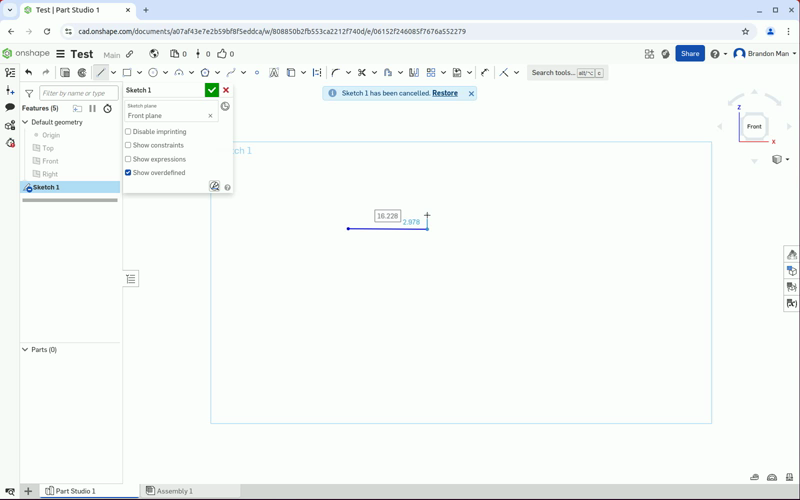
key_up(shift)
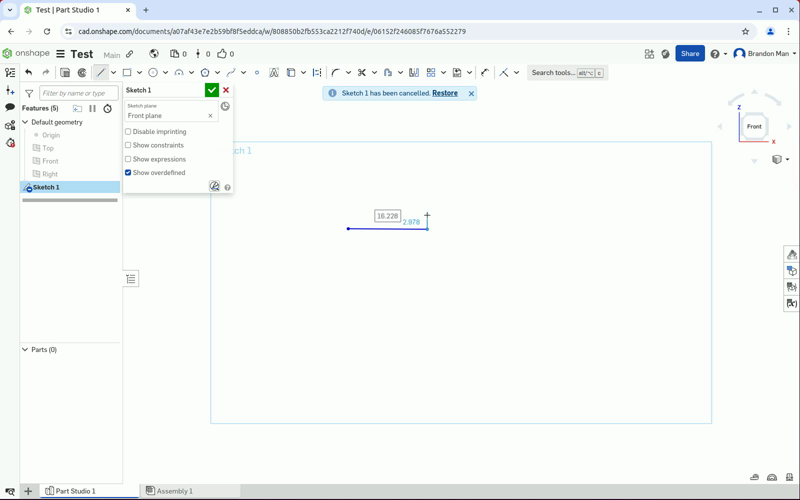
key_down(shift)
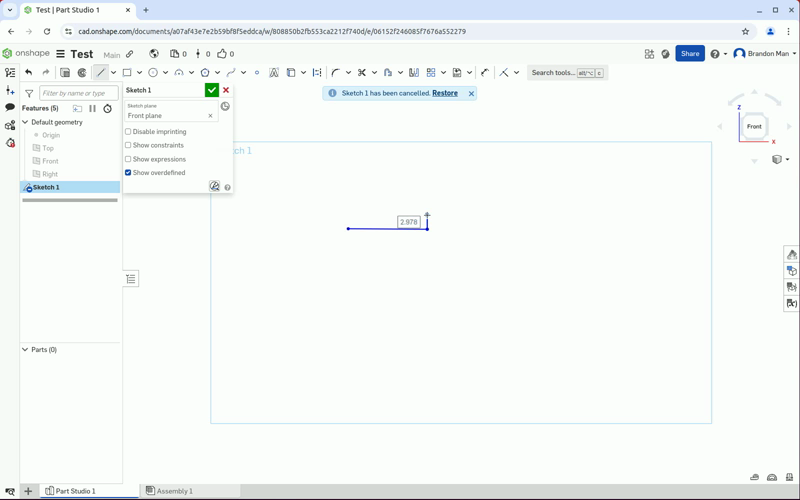
mouse_move(457, 214)
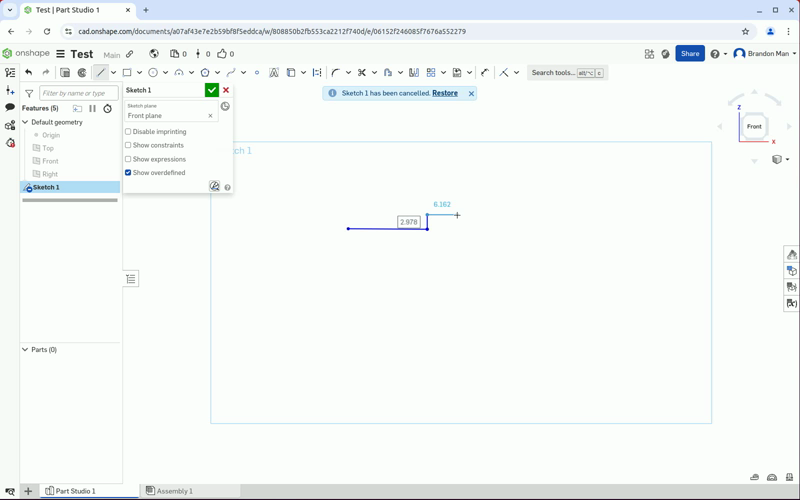
mouse_move(427, 195)
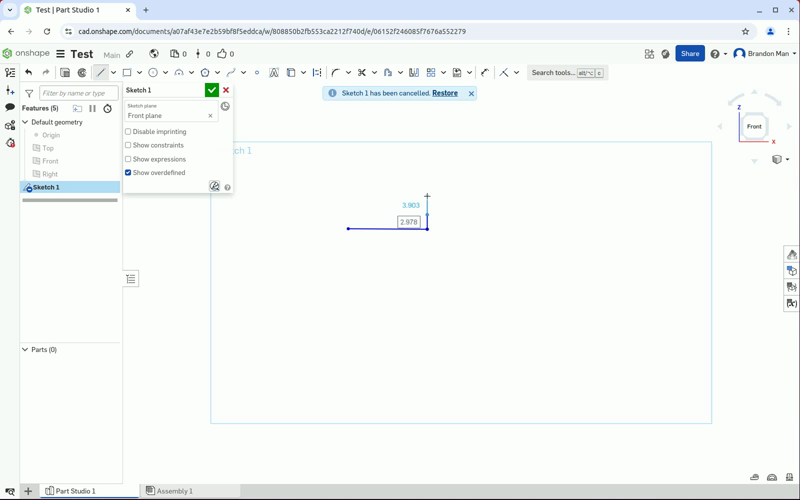
click(427, 195)
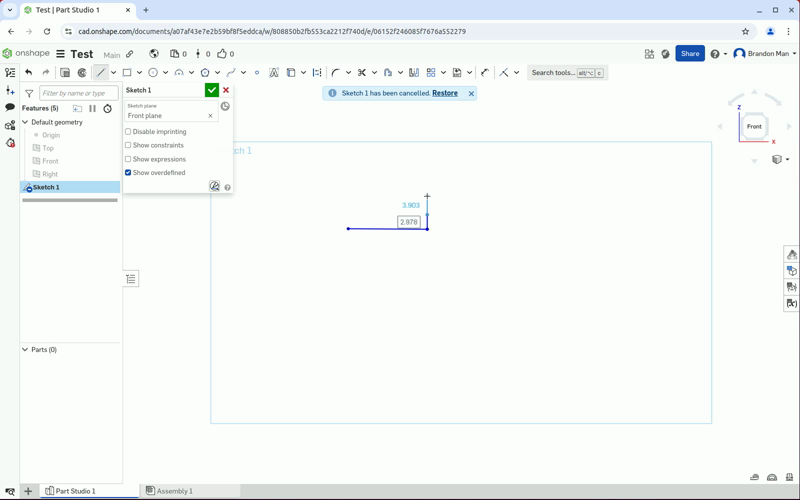
key_up(shift)
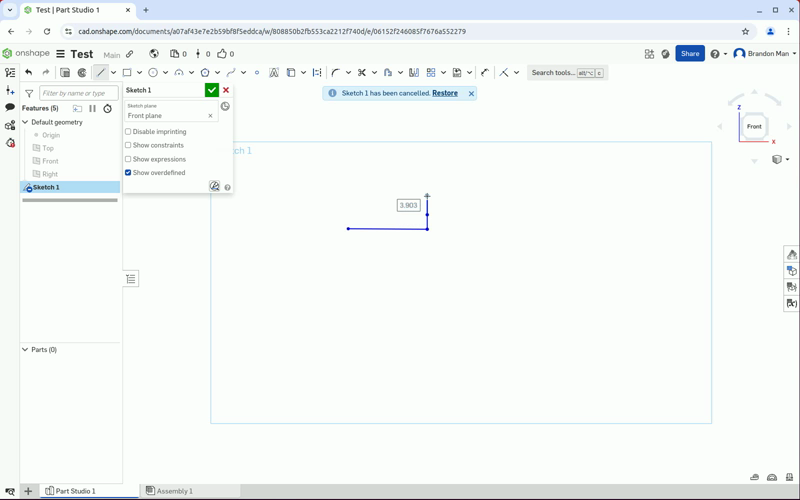
key_down(shift)
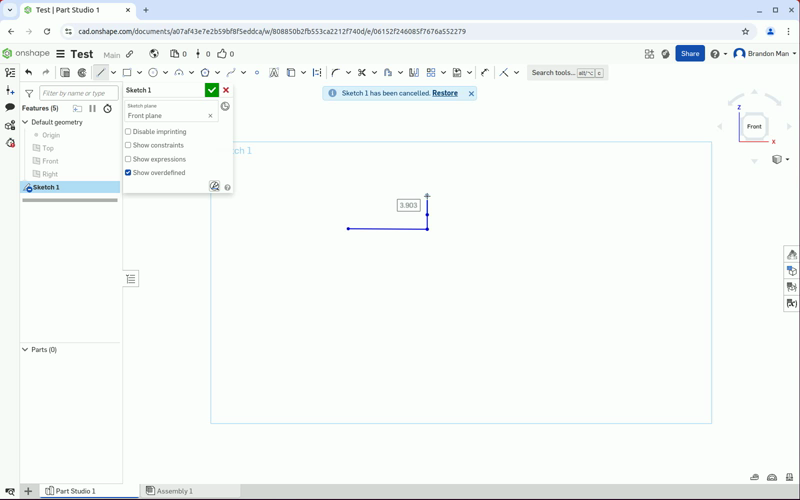
mouse_move(457, 195)
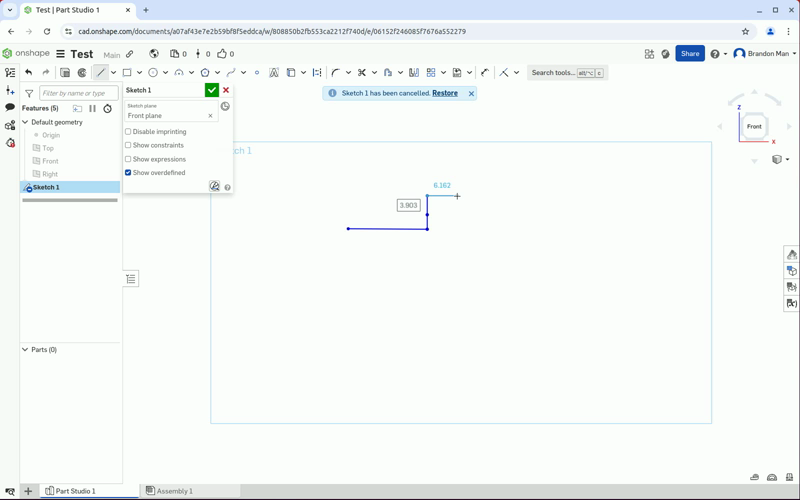
mouse_move(427, 179)
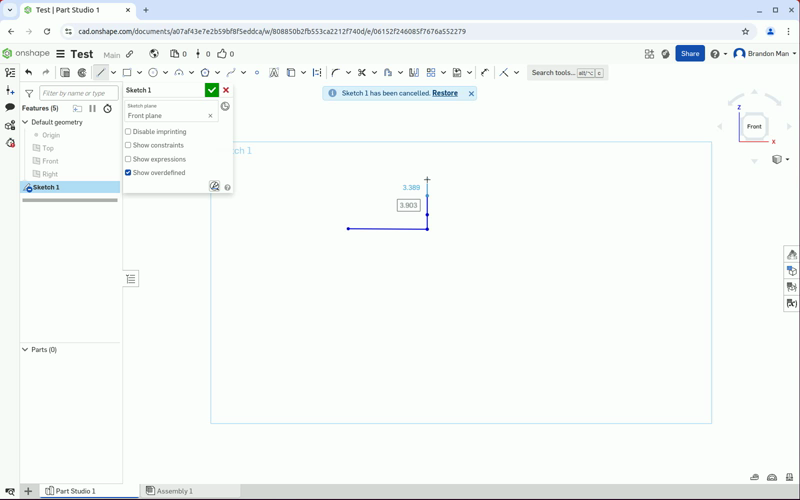
click(427, 179)
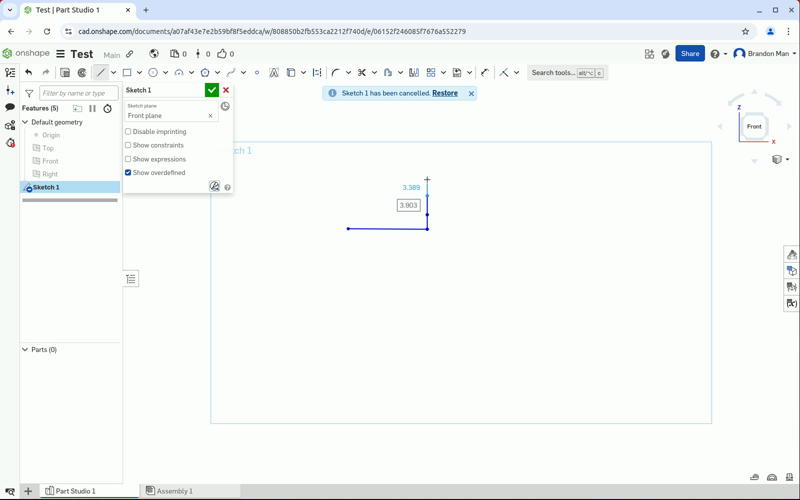
key_up(shift)
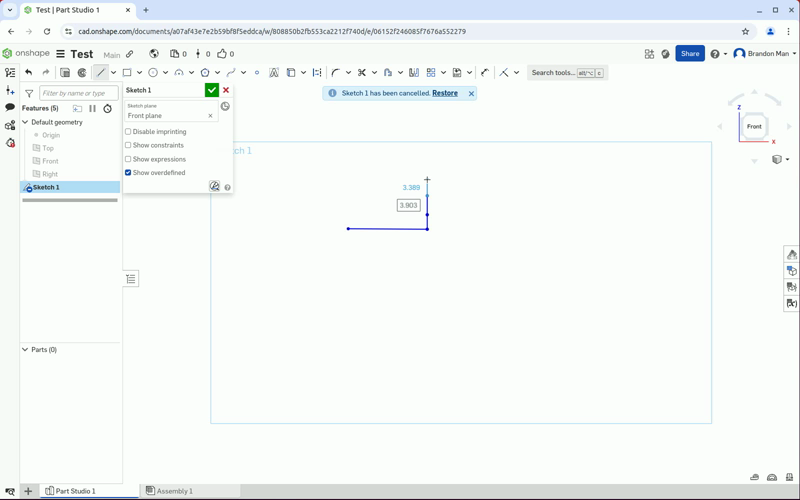
key_down(shift)
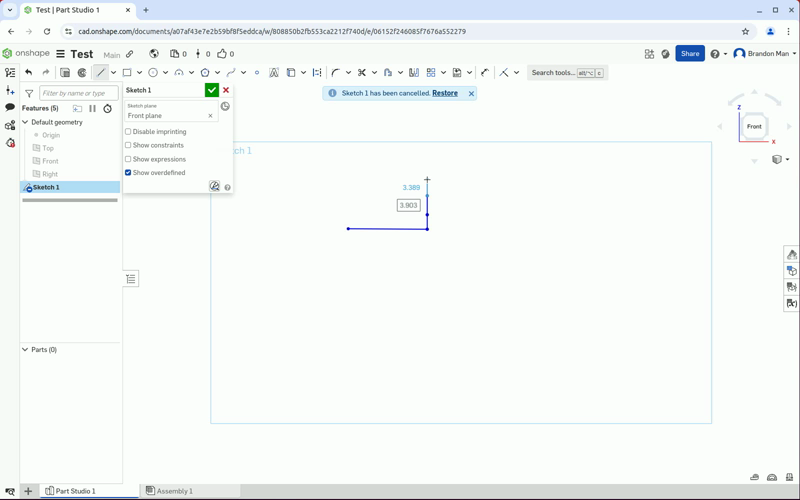
mouse_move(348, 179)
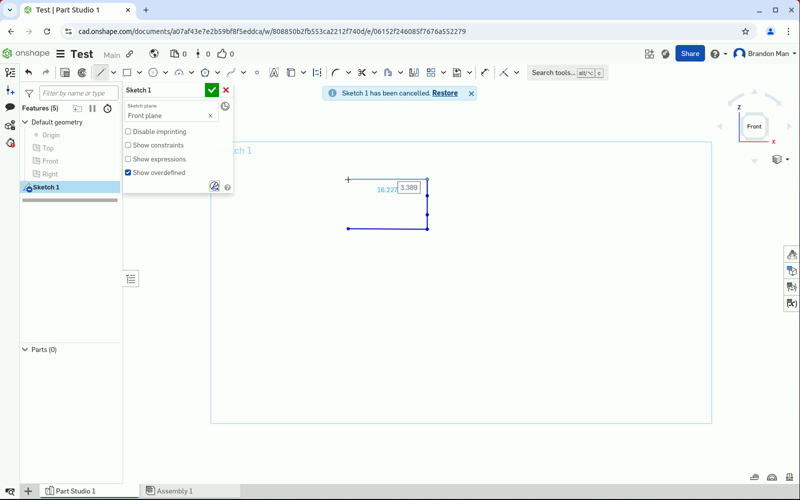
click(348, 179)
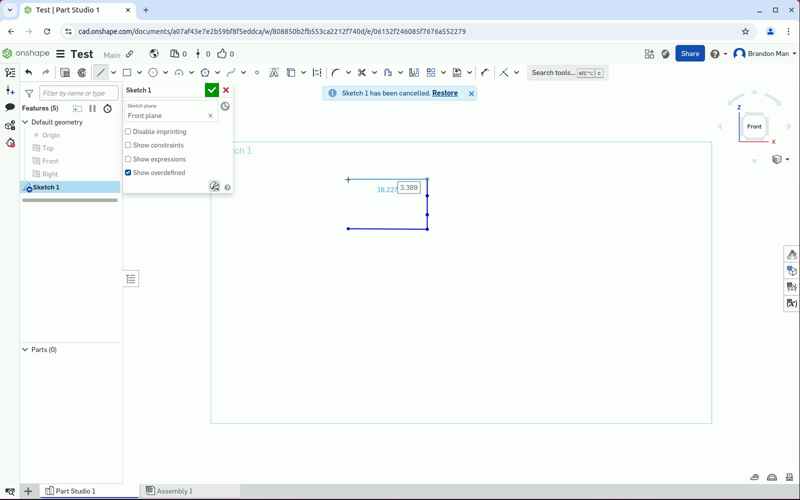
key_up(shift)
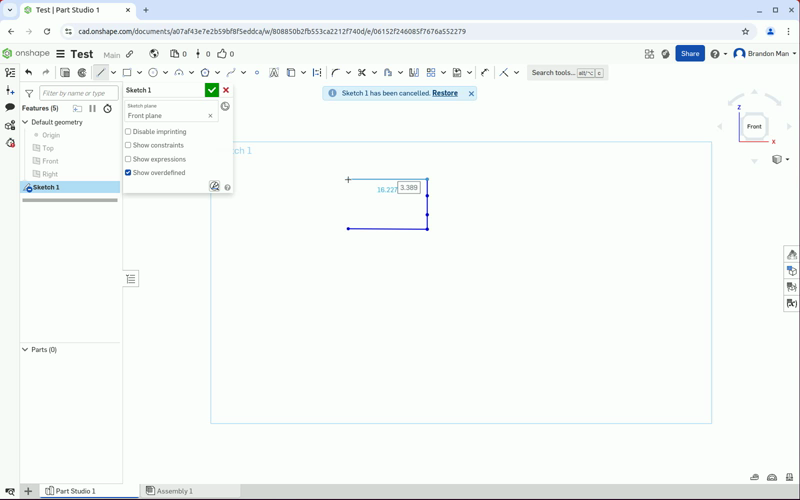
mouse_move(378, 179)
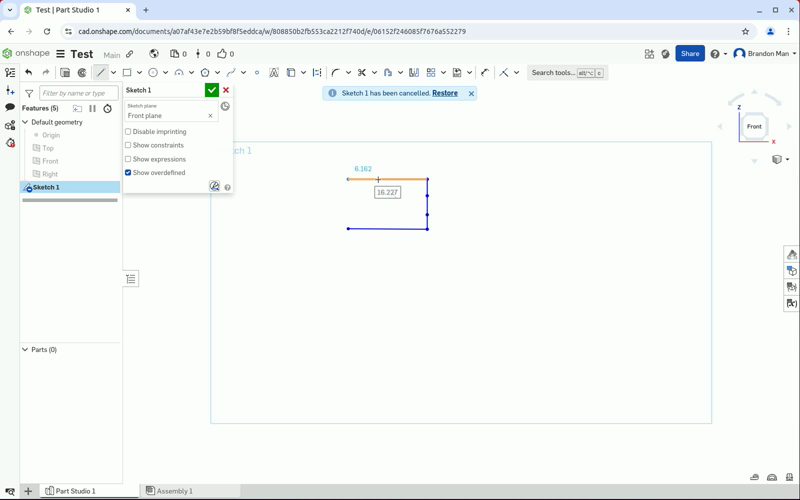
key_down(shift)
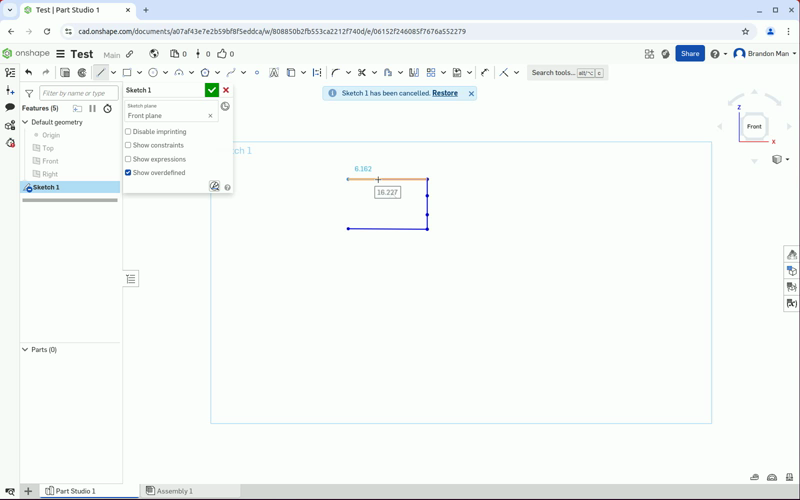
mouse_move(348, 228)
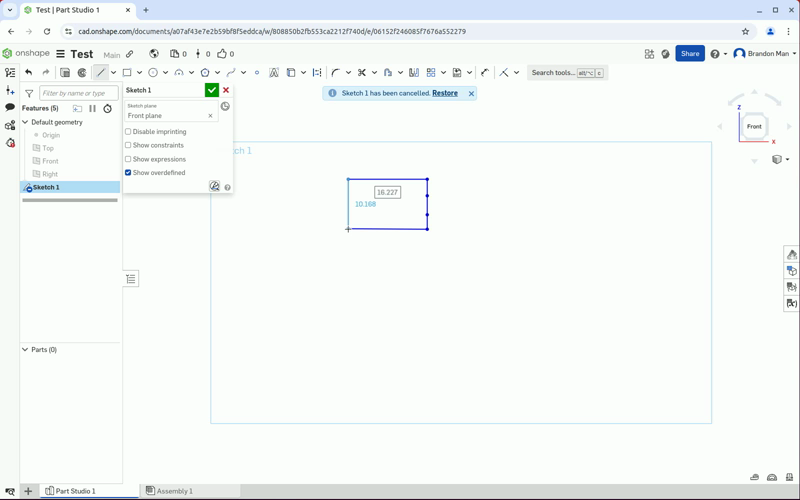
key_up(shift)
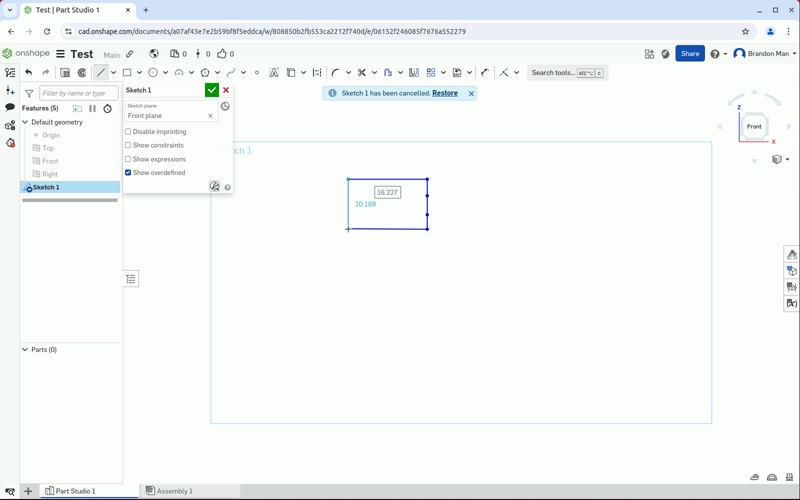
click(348, 228)
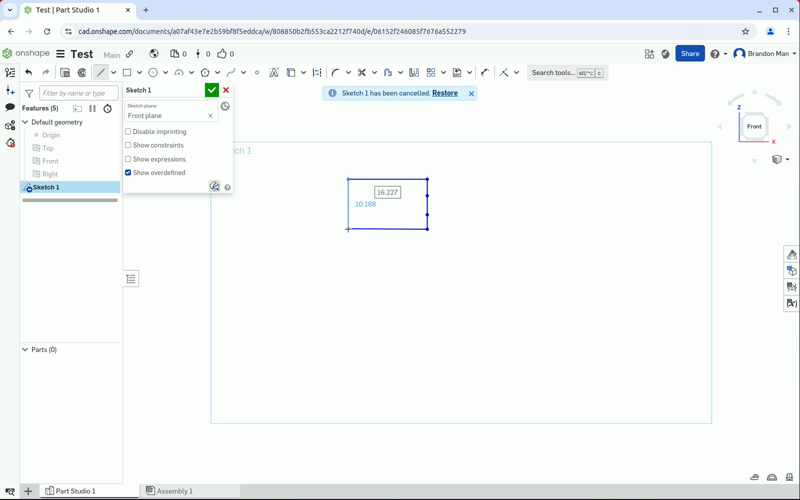
key(esc)
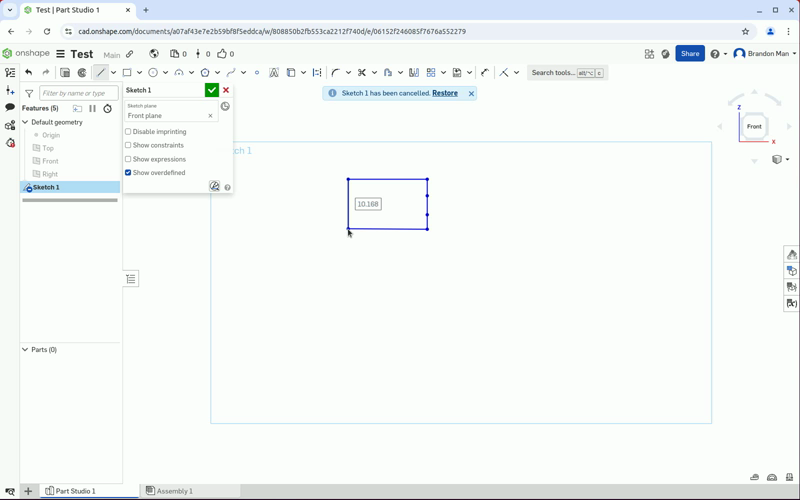
mouse_move(398, 189)
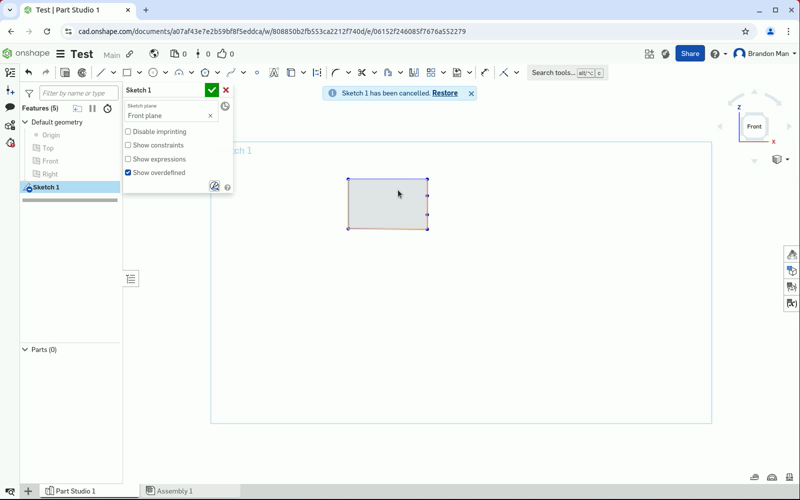
click(398, 189)
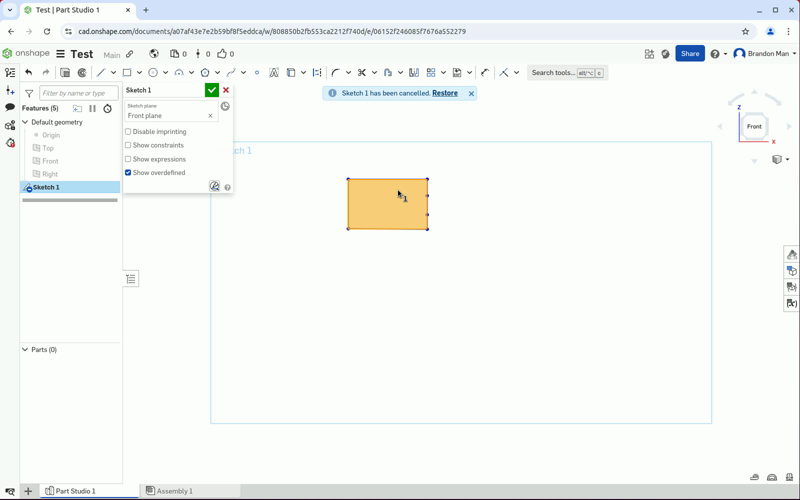
mouse_move(73, 352)
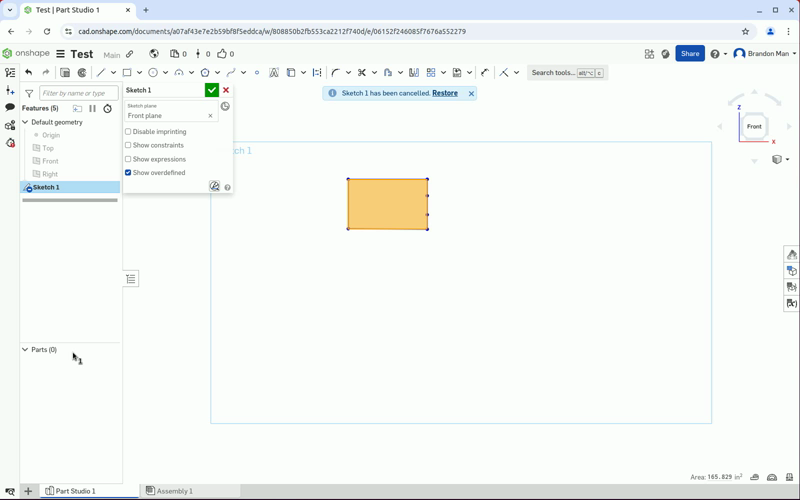
key(shift+y)
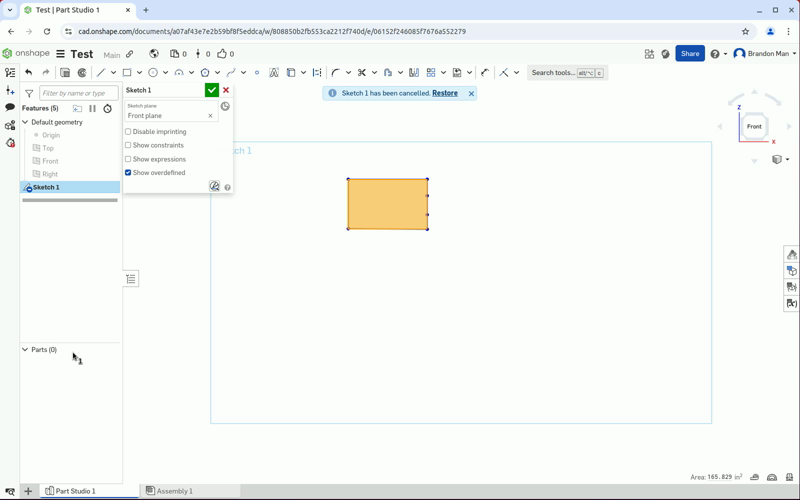
key(shift+e)
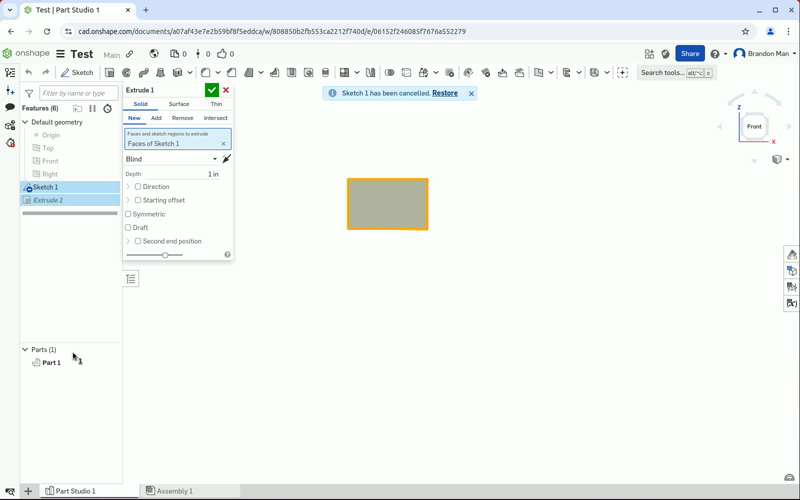
mouse_move(143, 106)
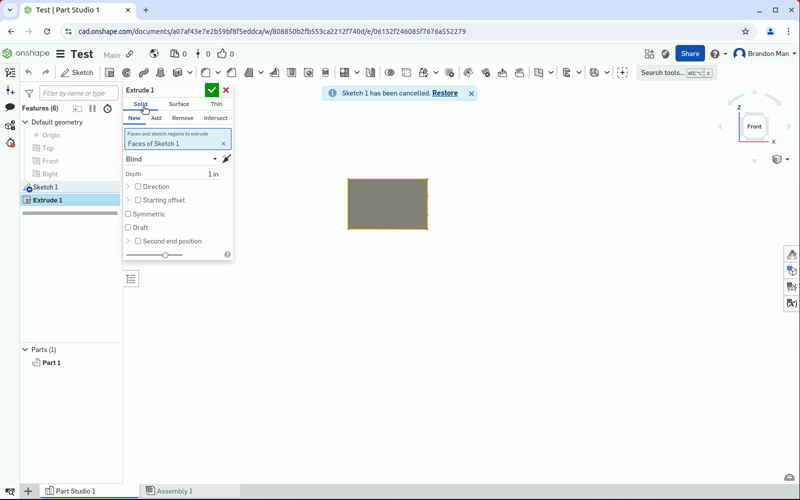
click(143, 106)
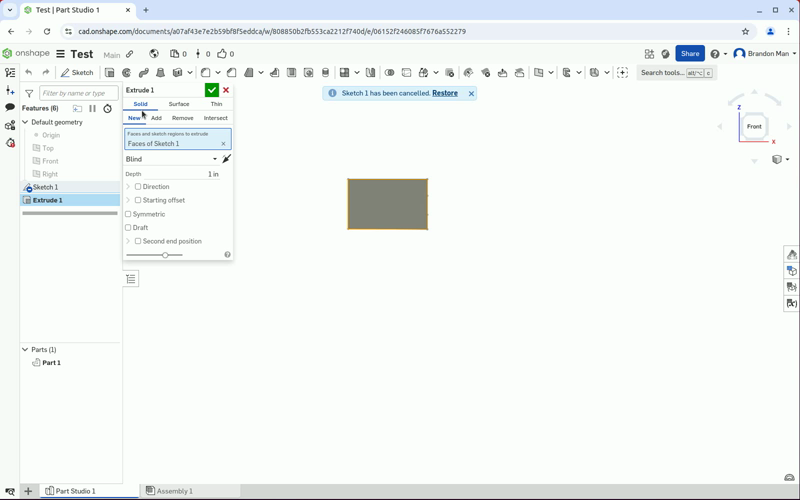
mouse_move(137, 120)
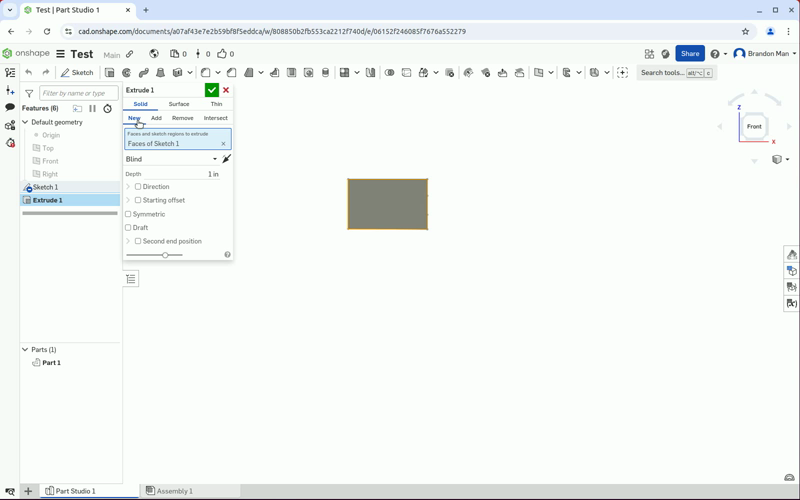
click(137, 120)
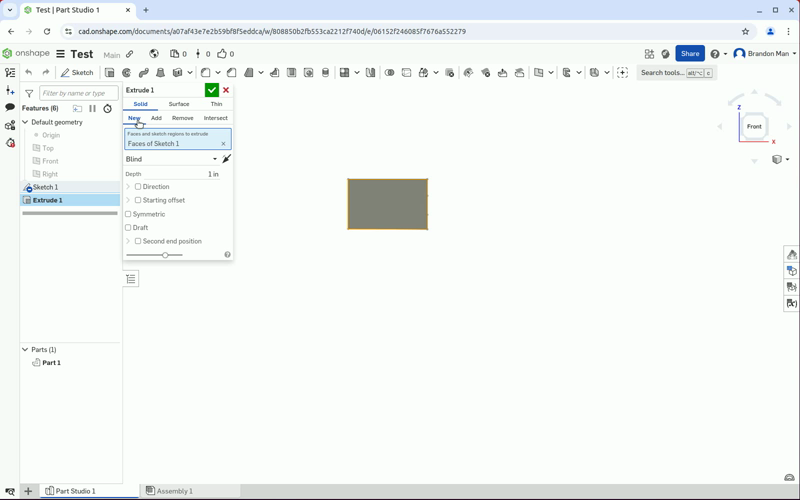
key(tab, 4)
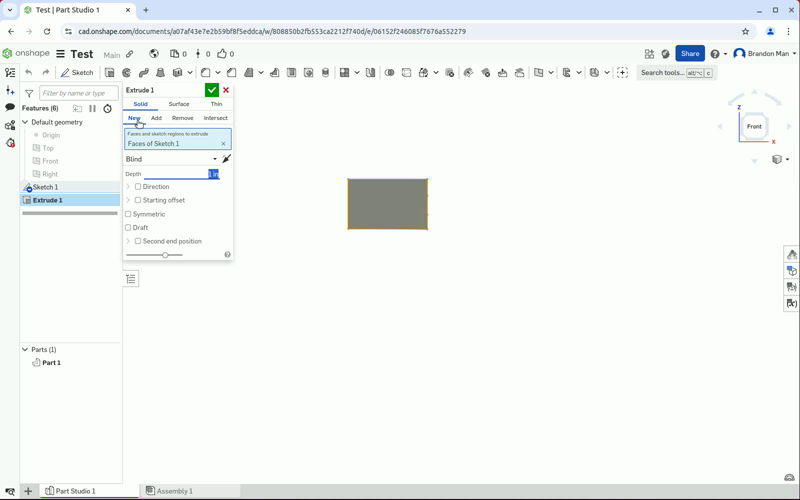
text(11.554)
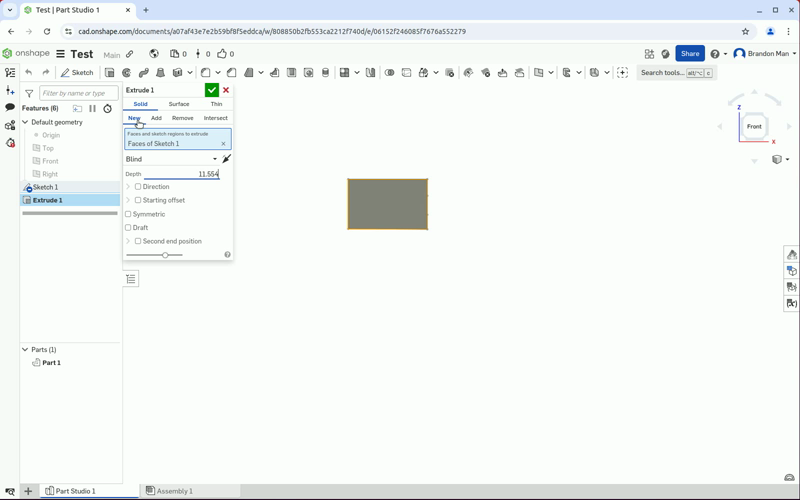
key(enter)
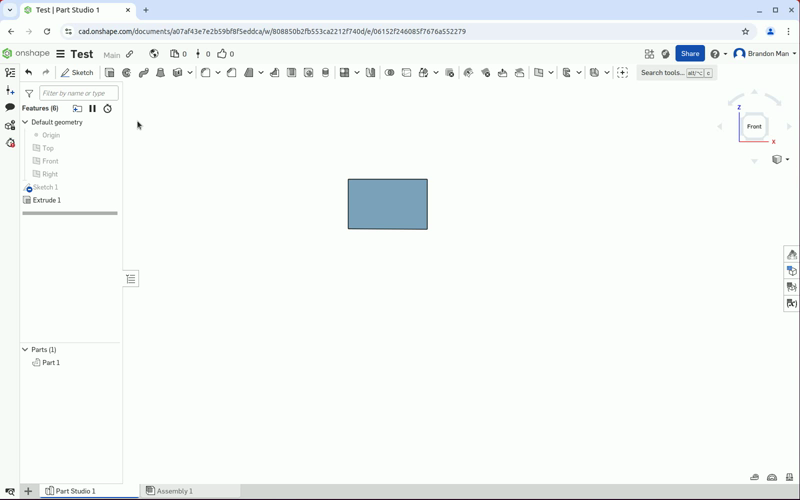
key(shift+h)
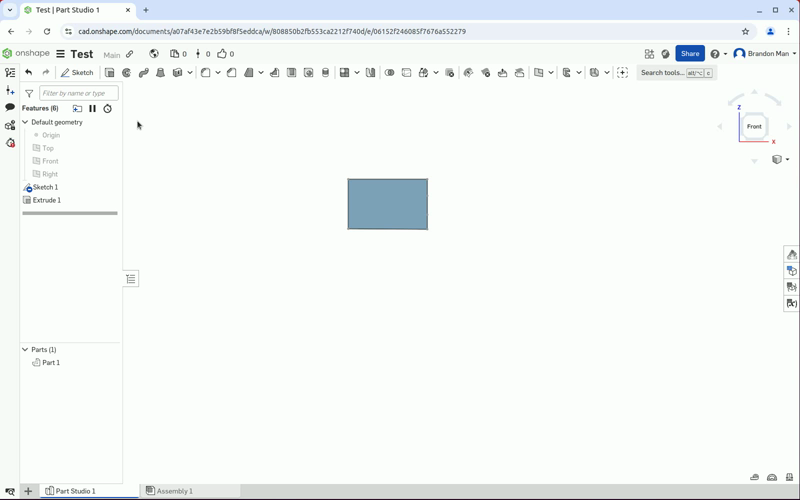
key(shift+h)
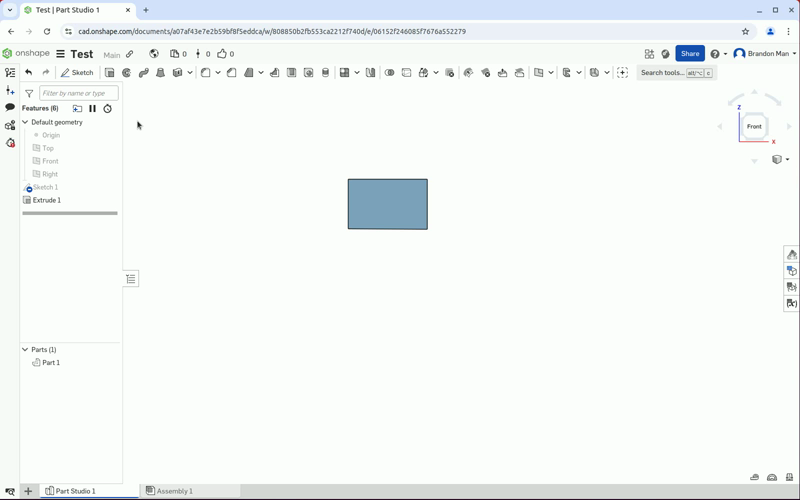
mouse_move(73, 189)
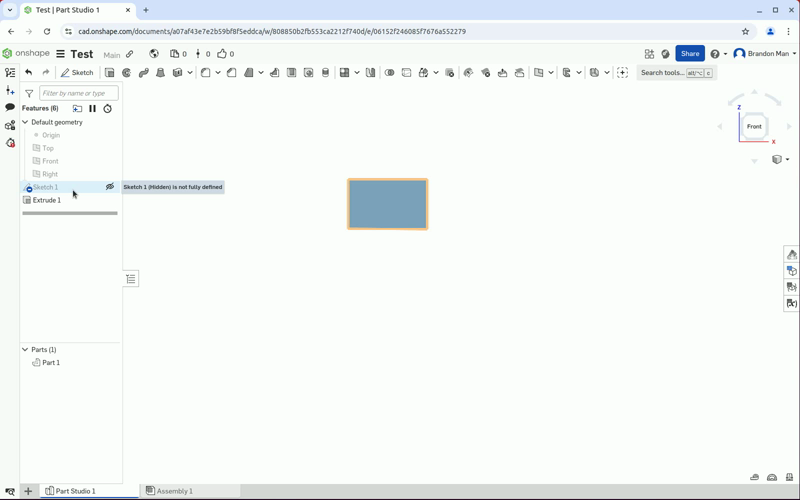
click(73, 189)
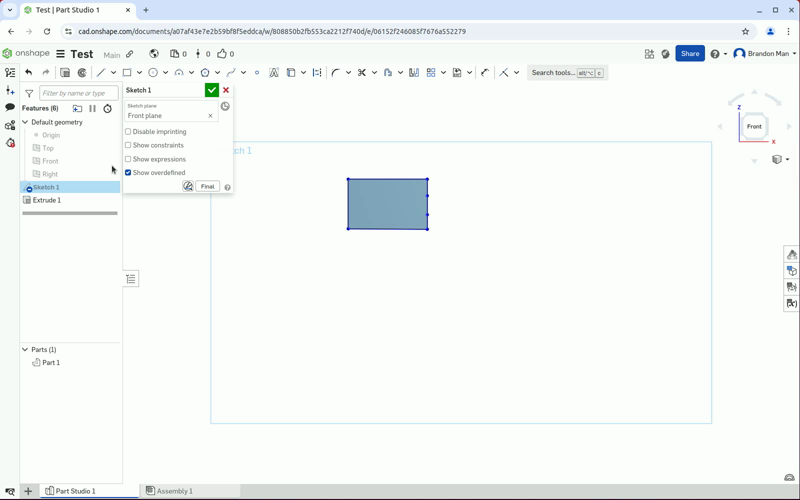
mouse_move(229, 92)
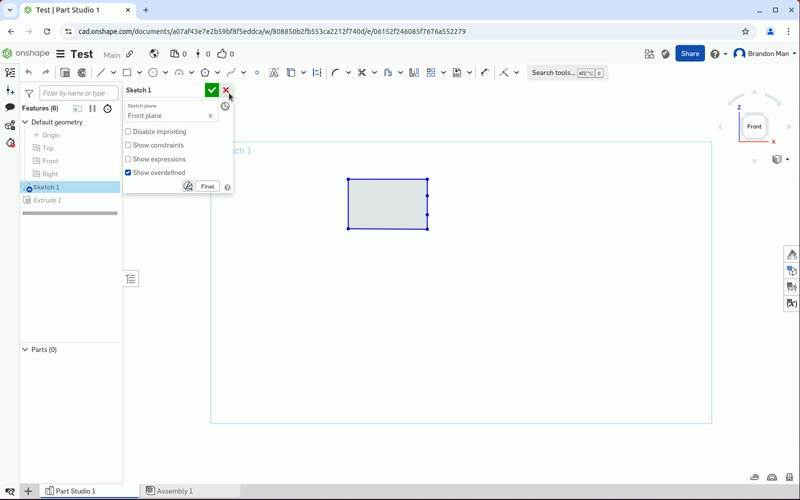
click(229, 92)
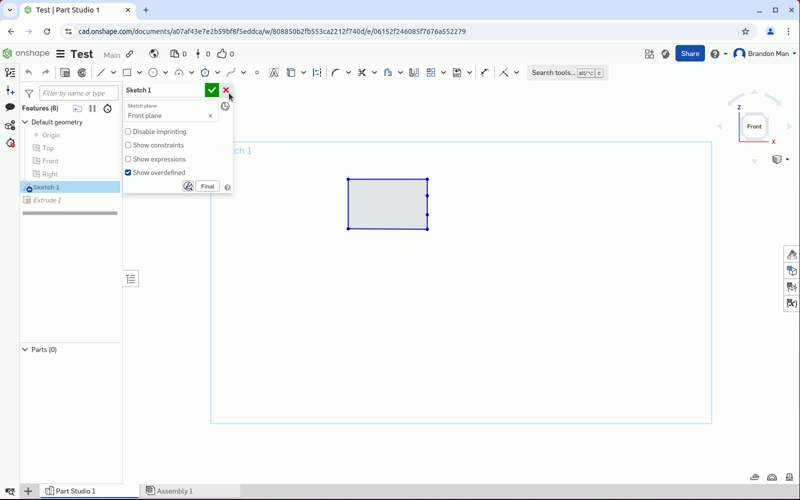
key(shift+s)
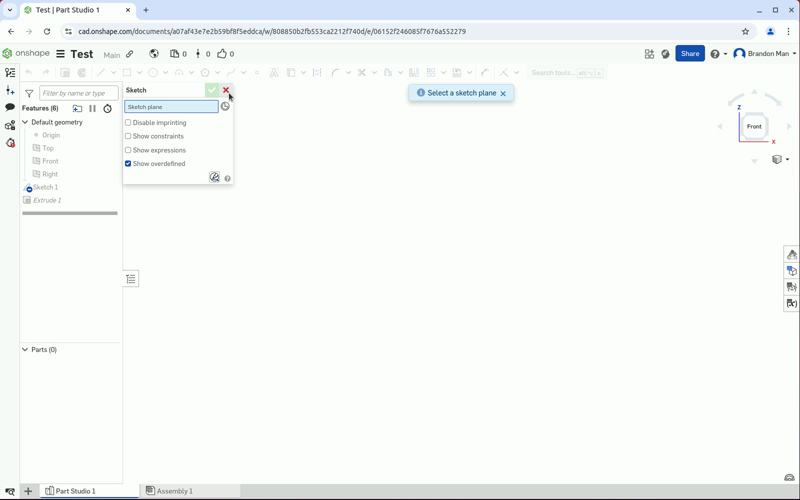
mouse_move(73, 163)
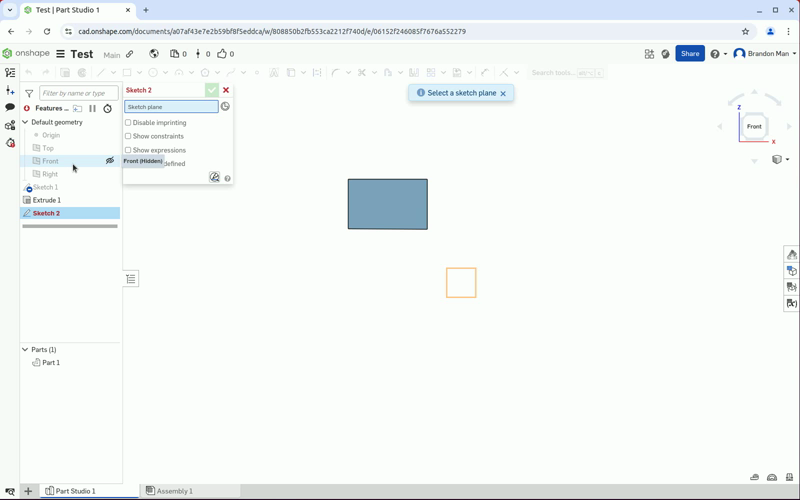
click(73, 163)
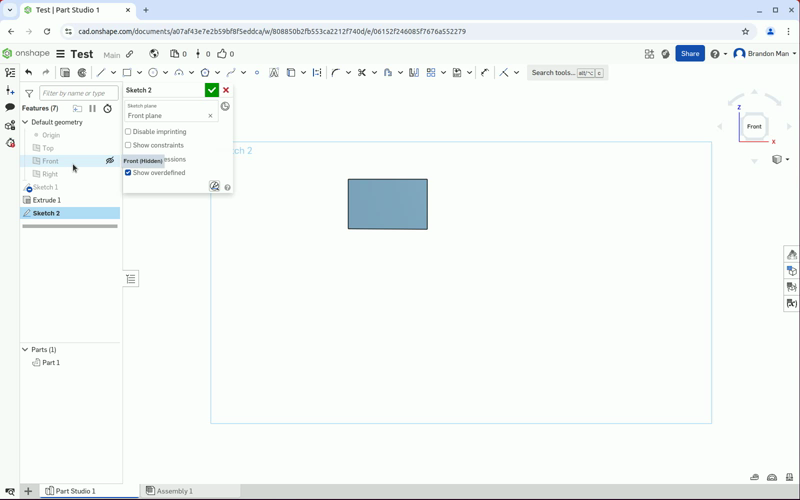
mouse_move(73, 352)
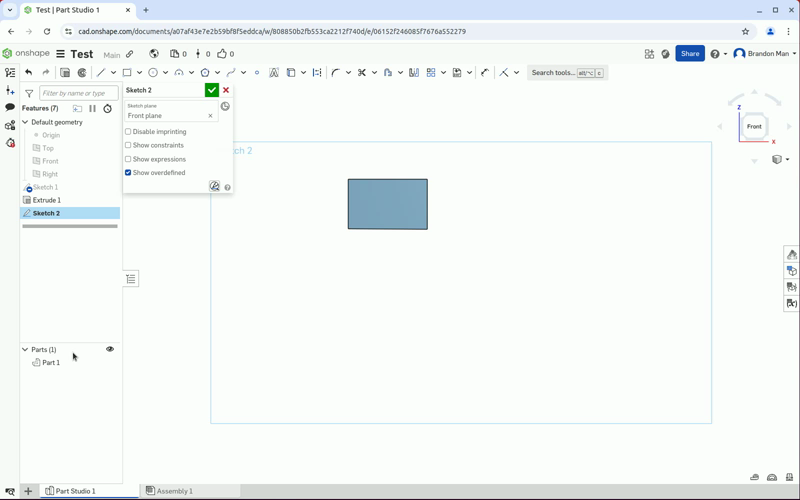
key(y)
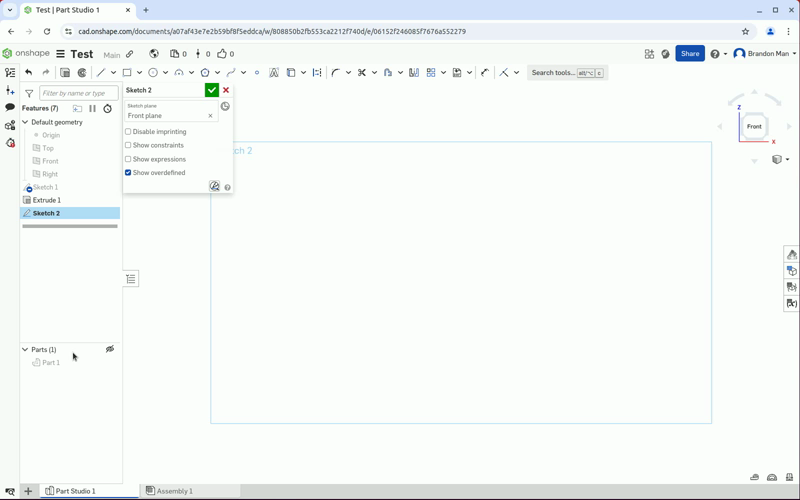
key(l)
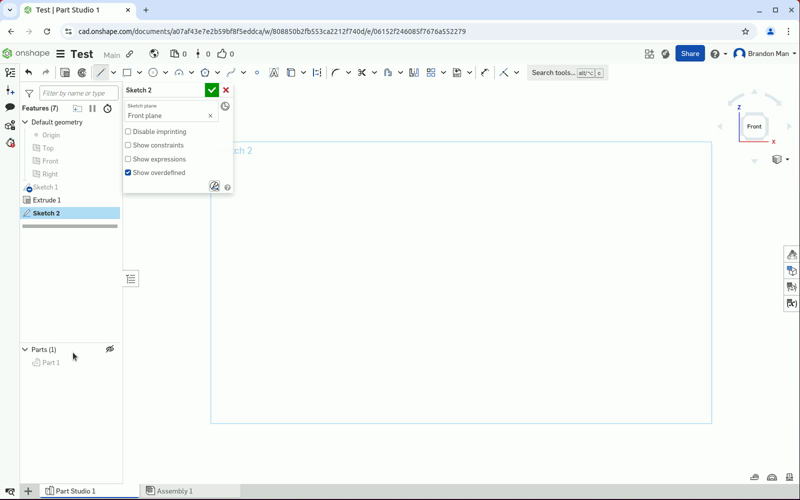
key_down(shift)
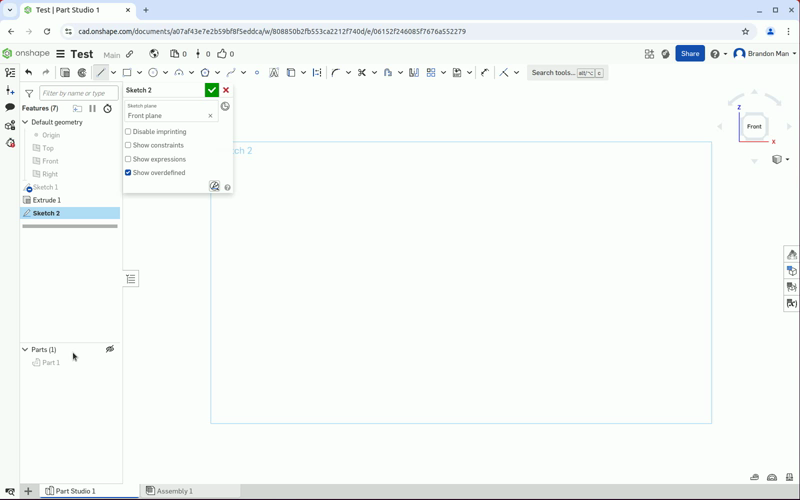
mouse_move(489, 227)
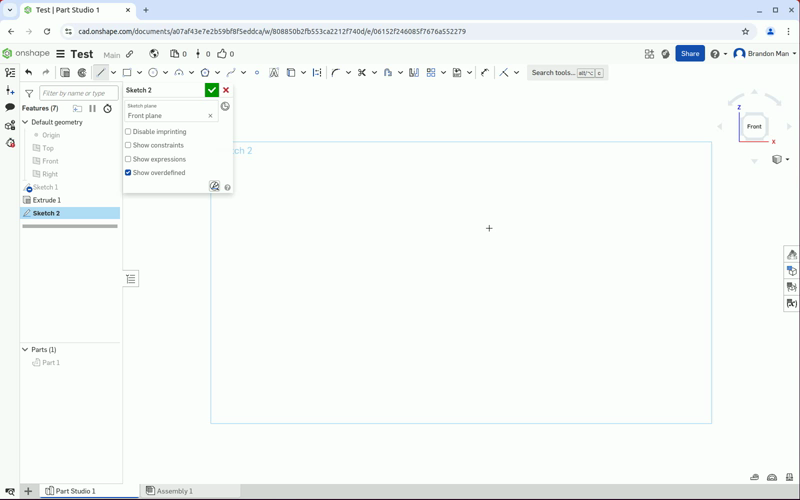
click(489, 227)
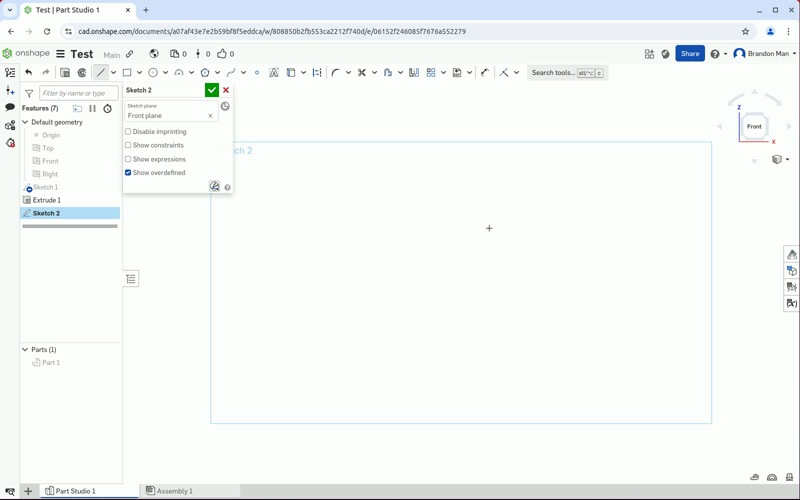
key_up(shift)
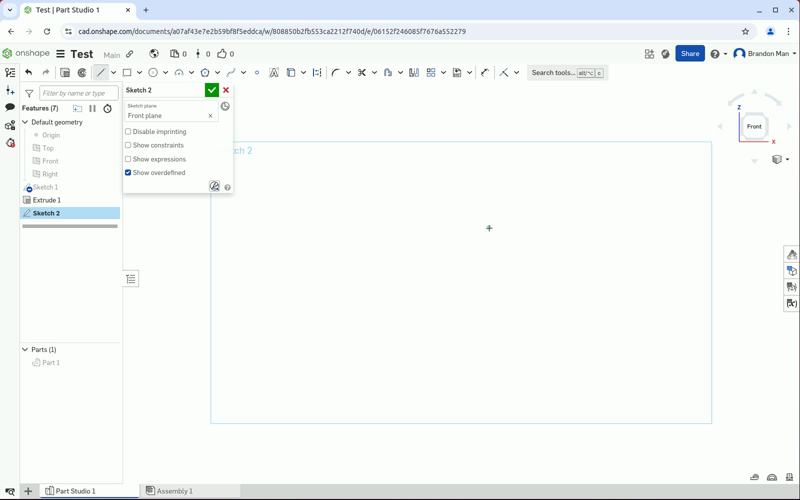
key_down(shift)
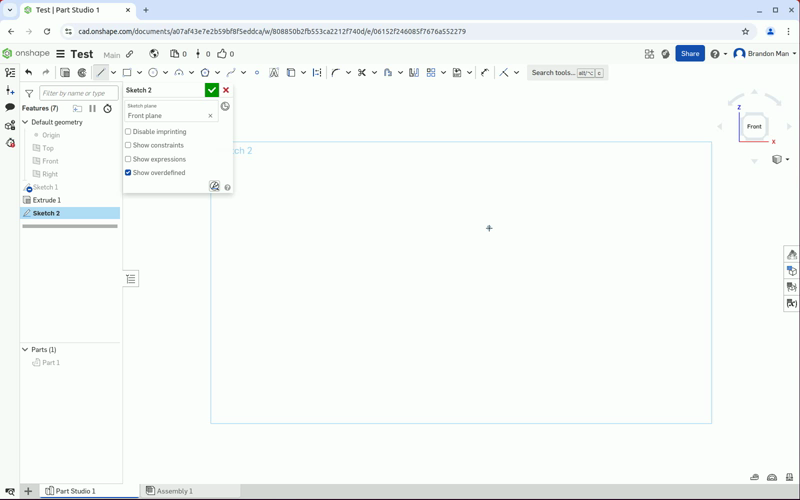
mouse_move(563, 228)
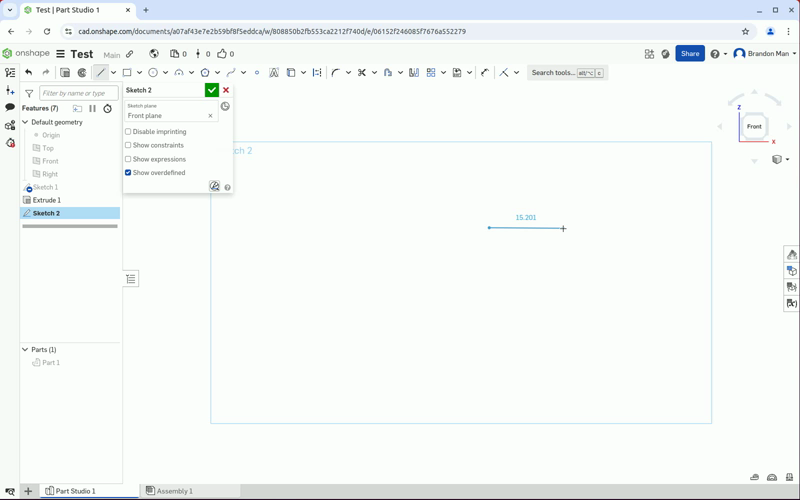
click(563, 228)
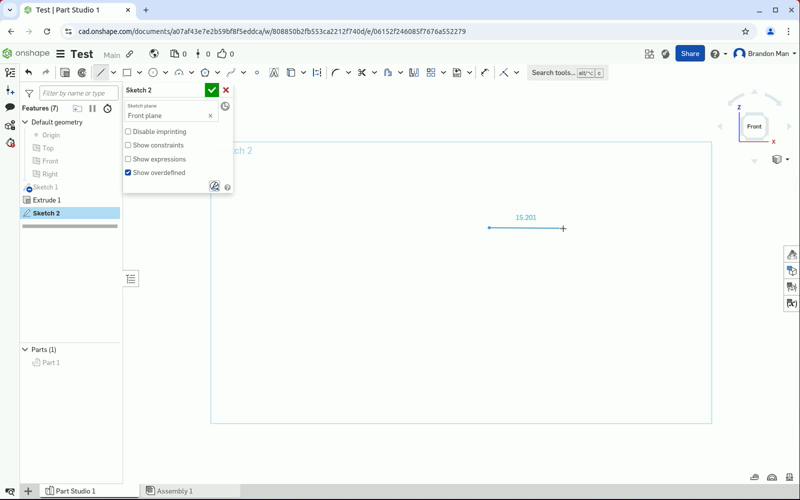
key_up(shift)
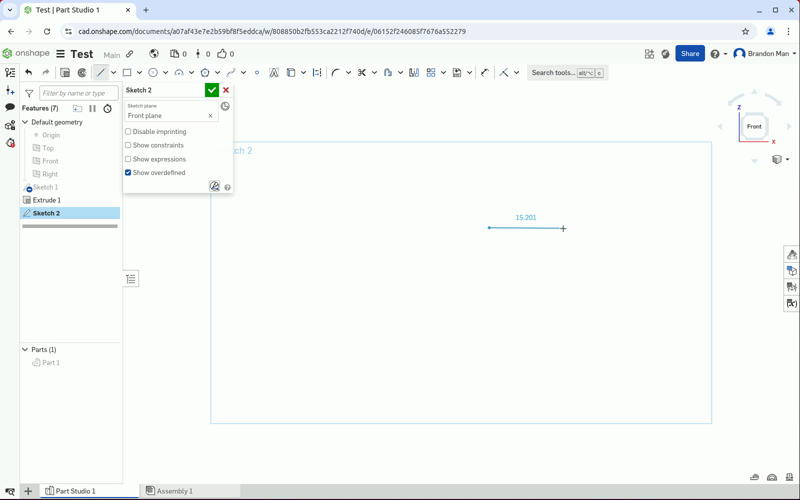
key_down(shift)
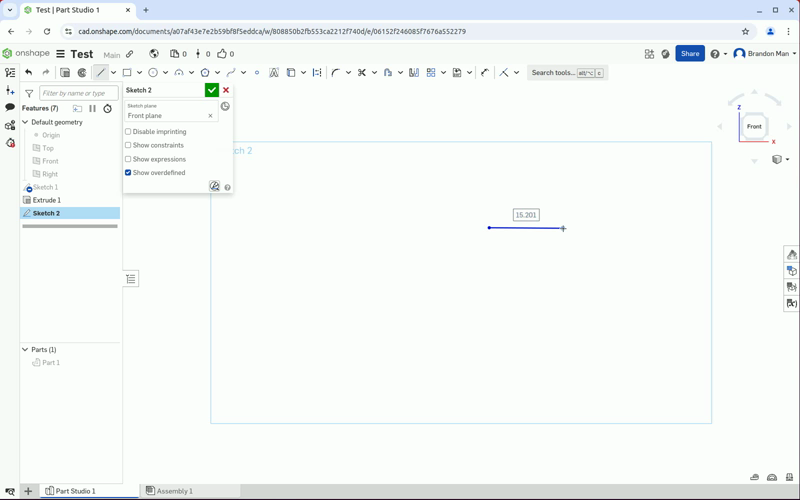
mouse_move(589, 228)
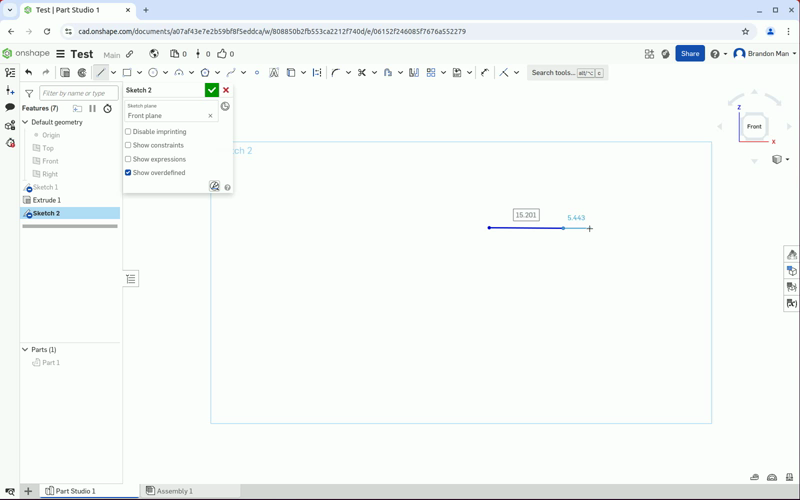
mouse_move(563, 179)
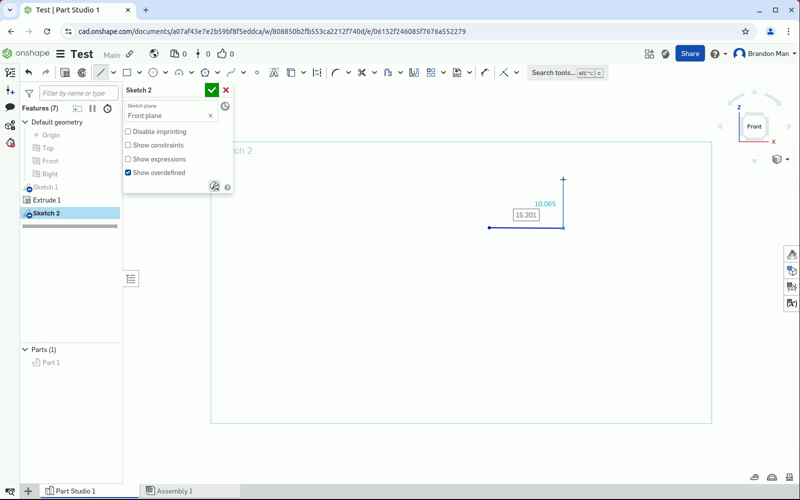
click(563, 179)
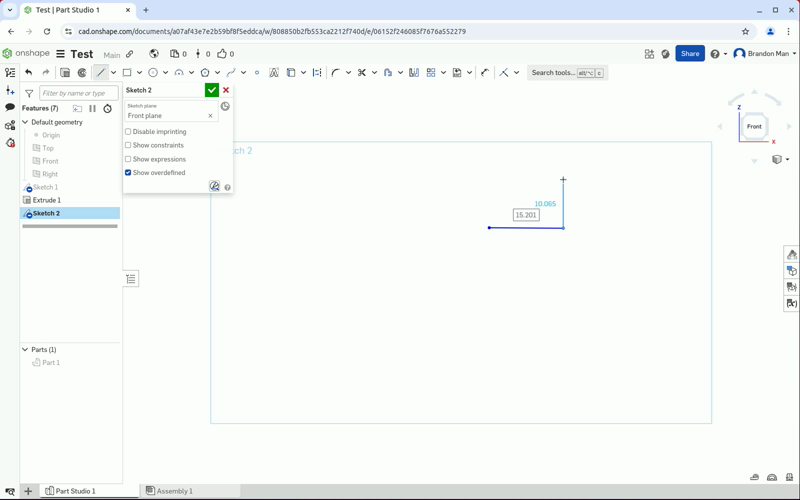
key_up(shift)
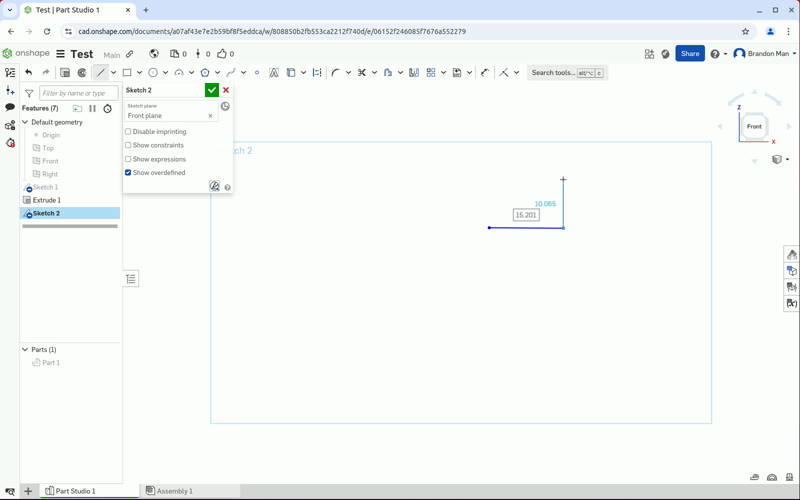
key_down(shift)
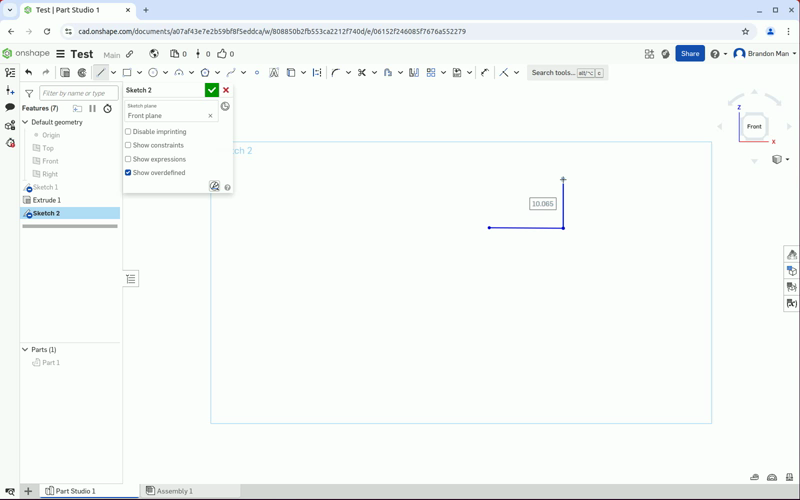
mouse_move(489, 179)
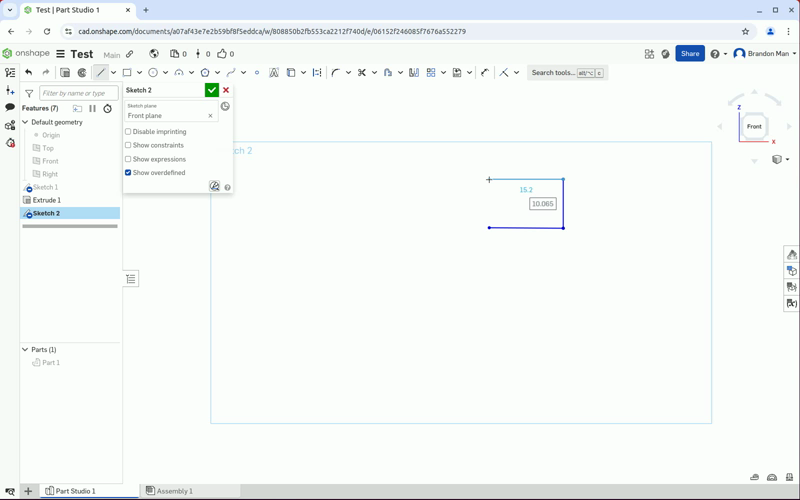
click(489, 179)
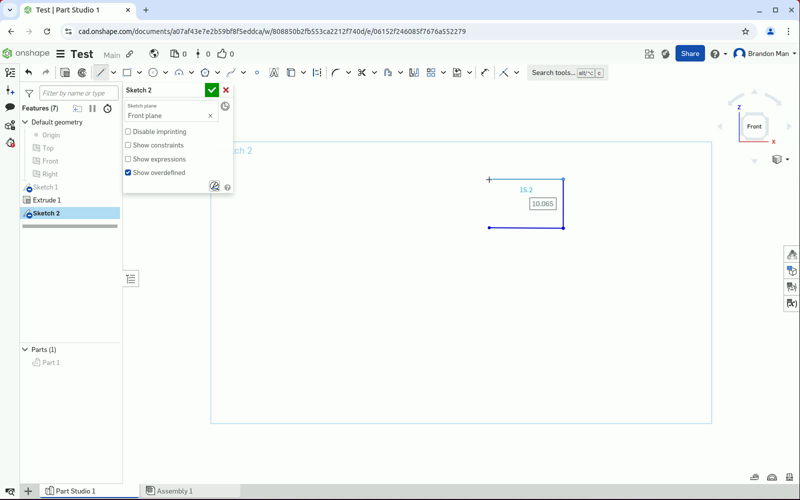
key_up(shift)
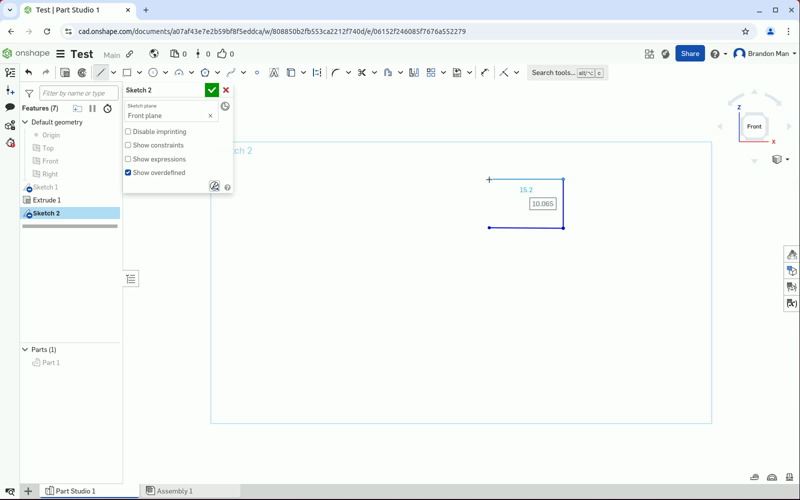
key_down(shift)
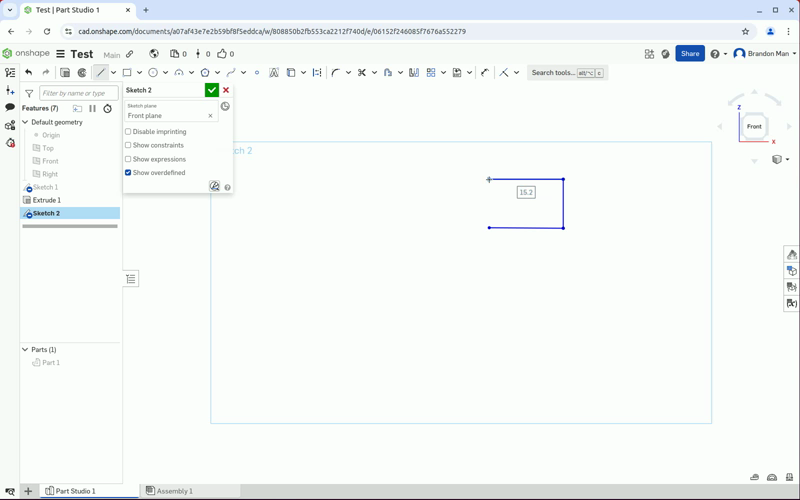
mouse_move(519, 179)
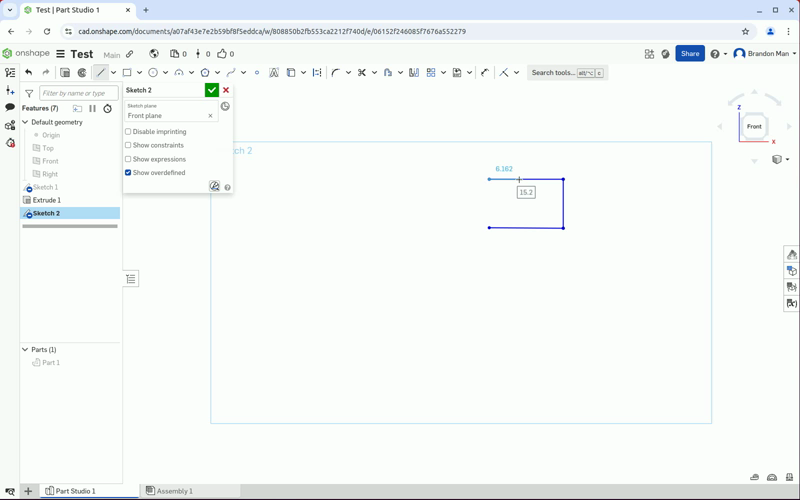
mouse_move(489, 195)
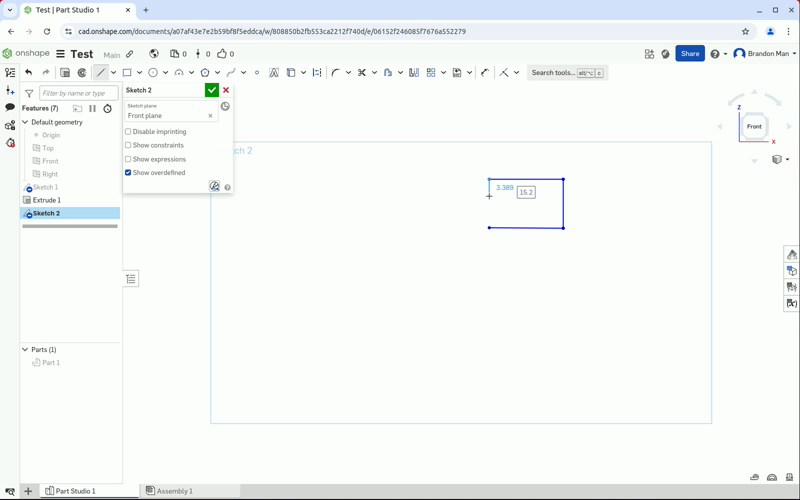
click(489, 195)
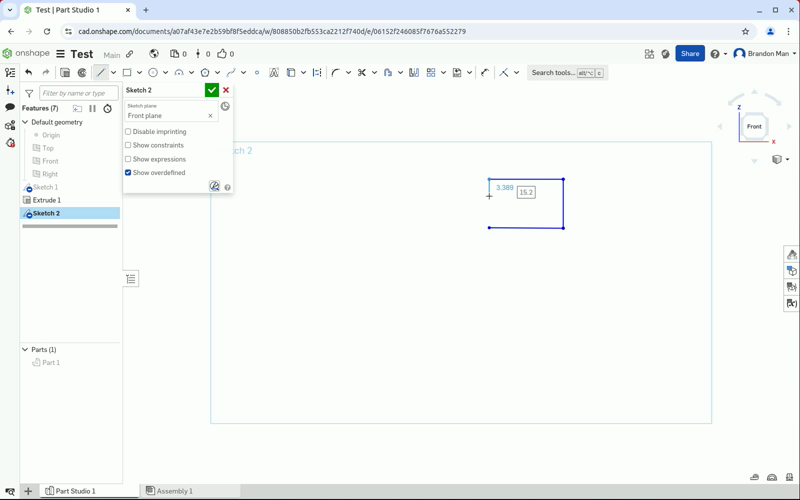
key_up(shift)
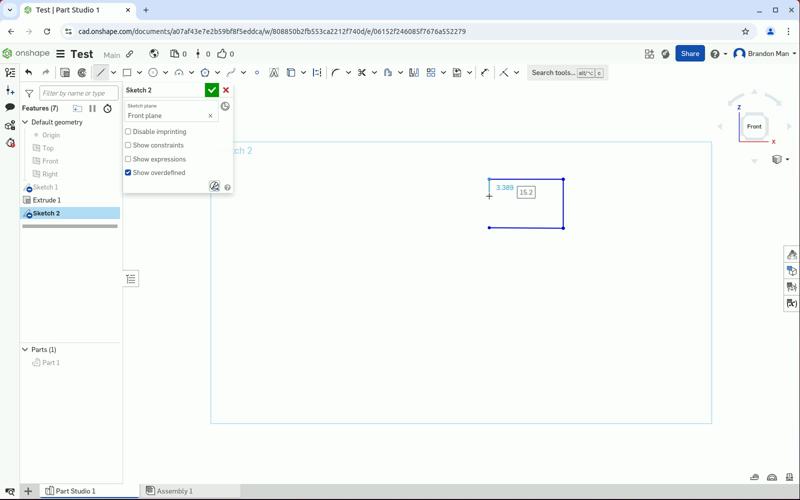
key_down(shift)
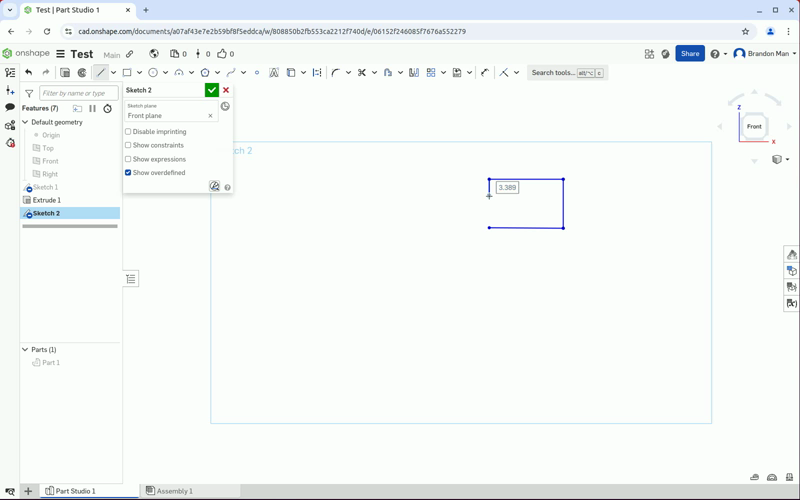
mouse_move(519, 195)
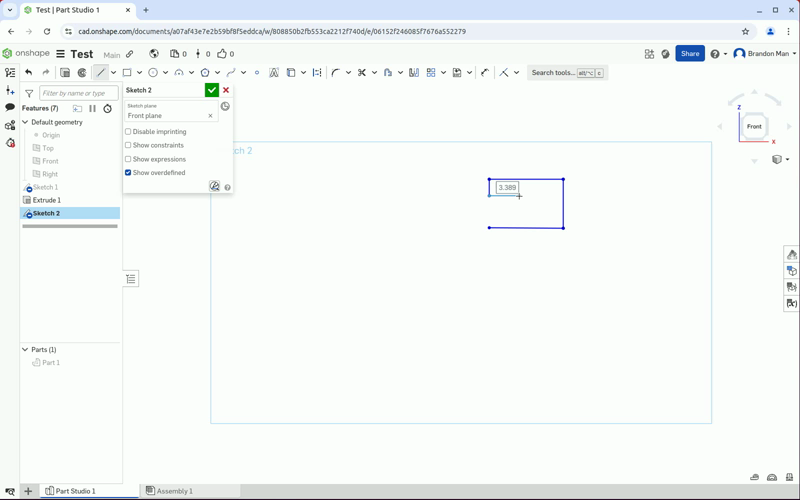
mouse_move(489, 214)
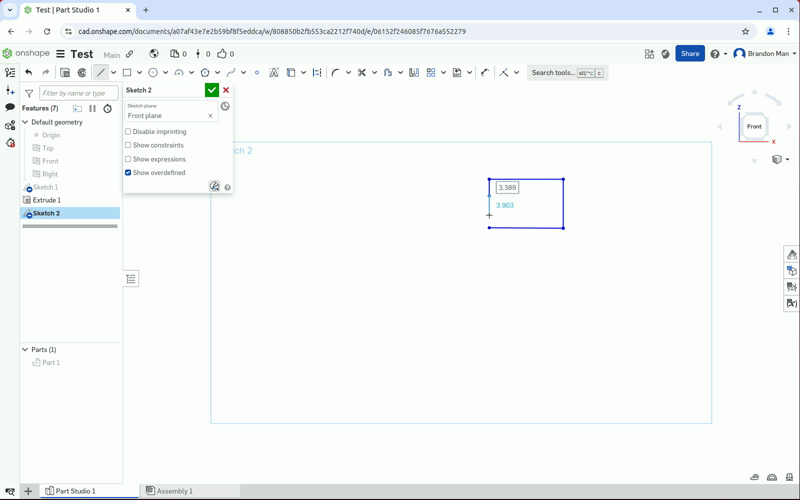
click(489, 214)
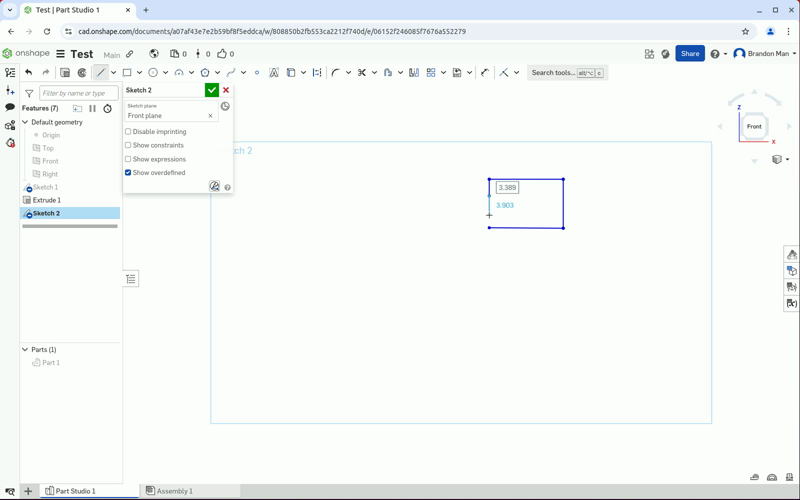
key_up(shift)
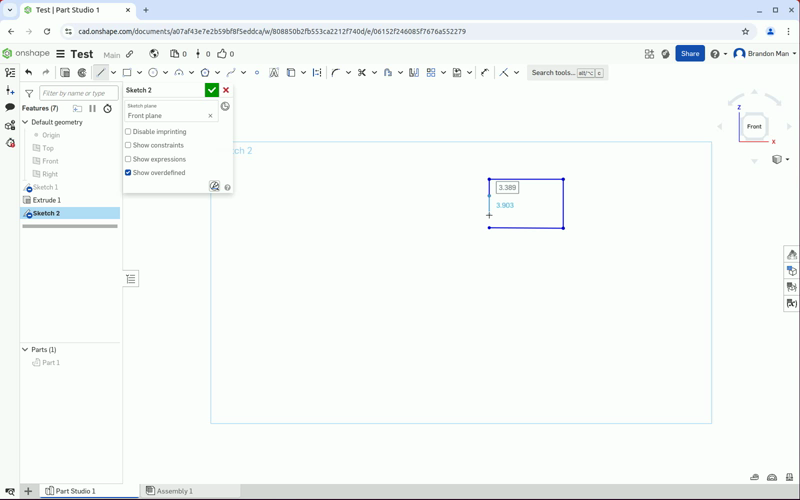
mouse_move(519, 214)
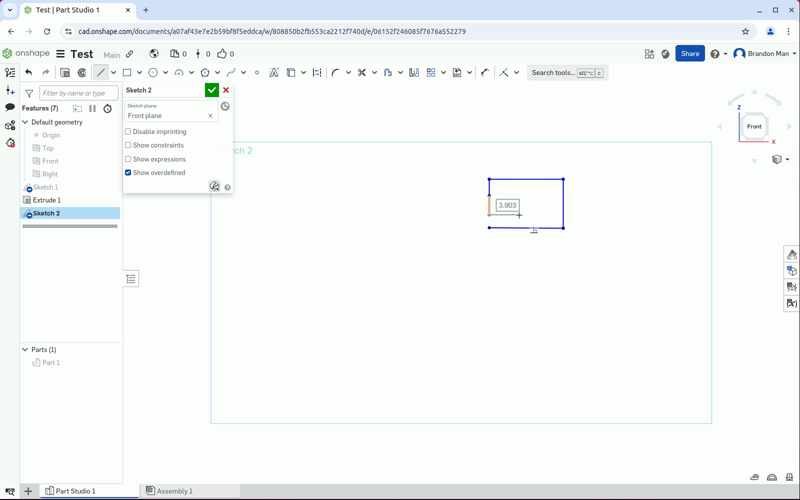
key_down(shift)
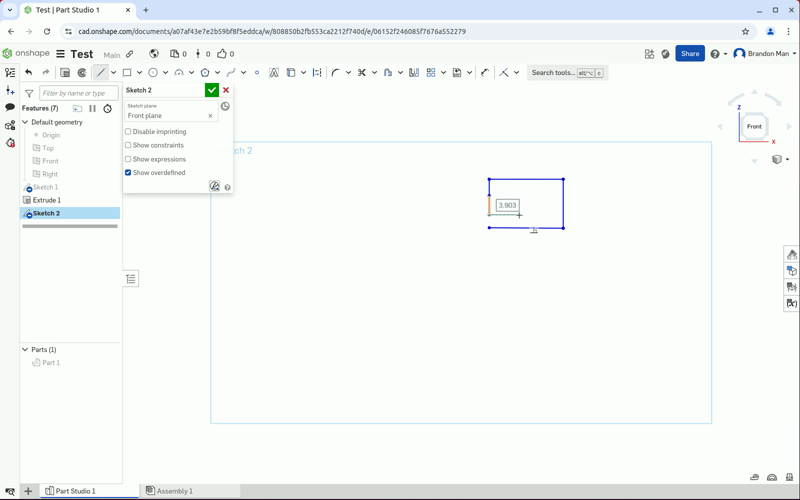
mouse_move(489, 227)
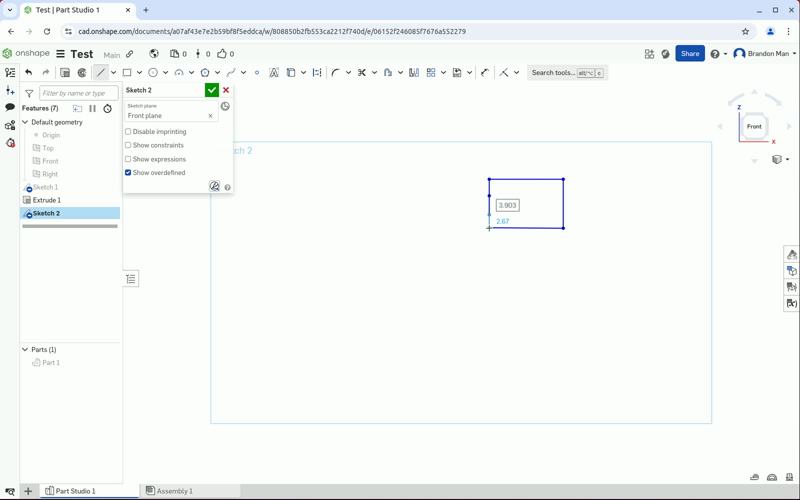
key_up(shift)
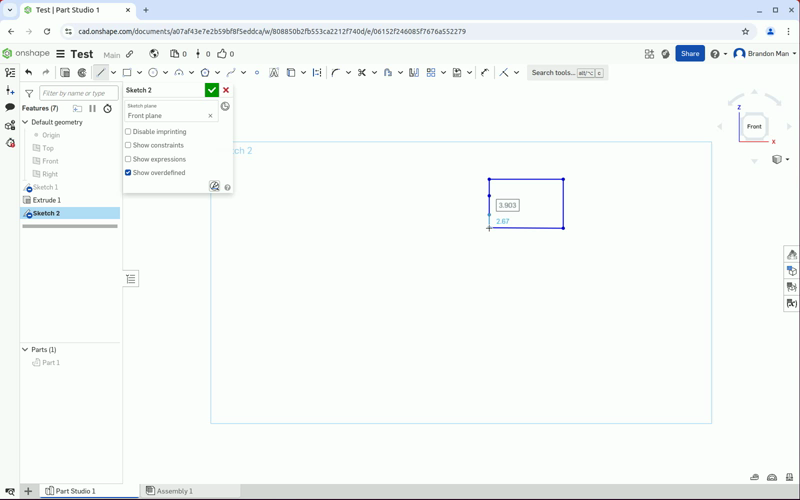
click(489, 227)
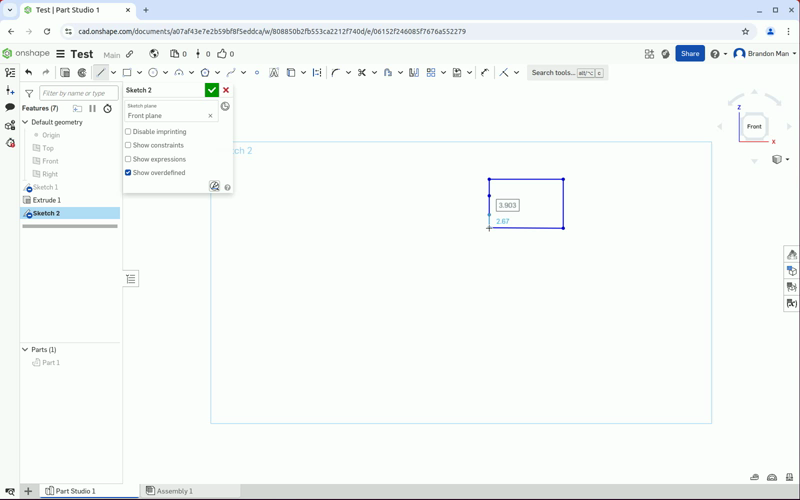
key(esc)
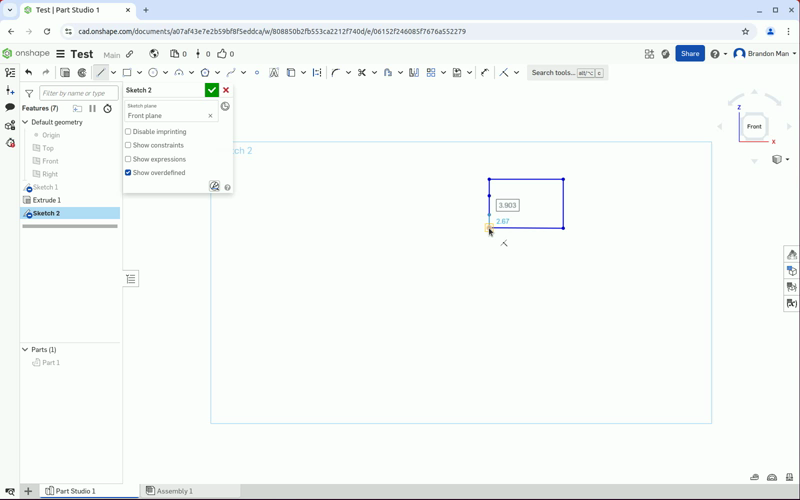
mouse_move(501, 225)
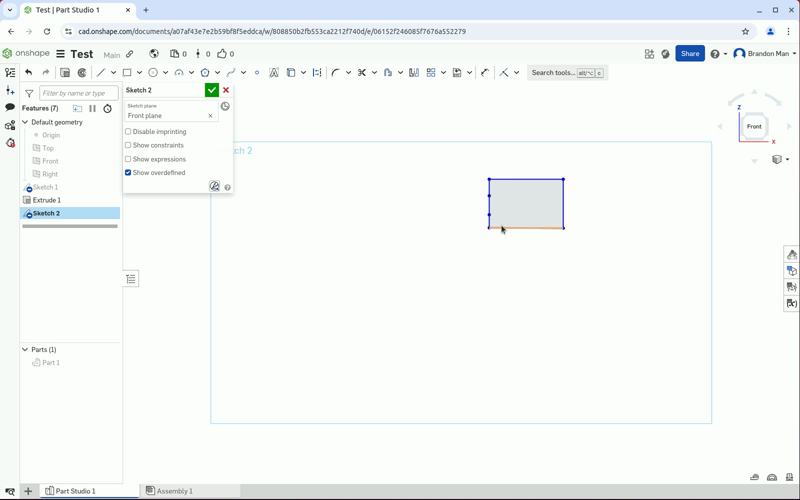
click(501, 225)
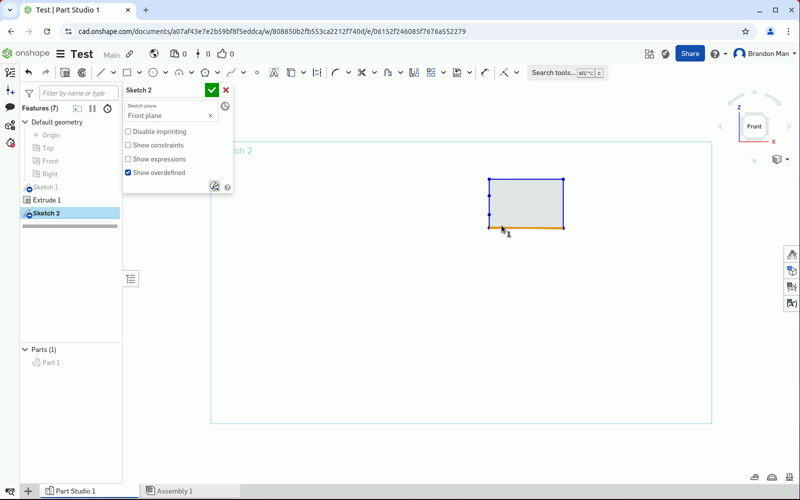
mouse_move(73, 352)
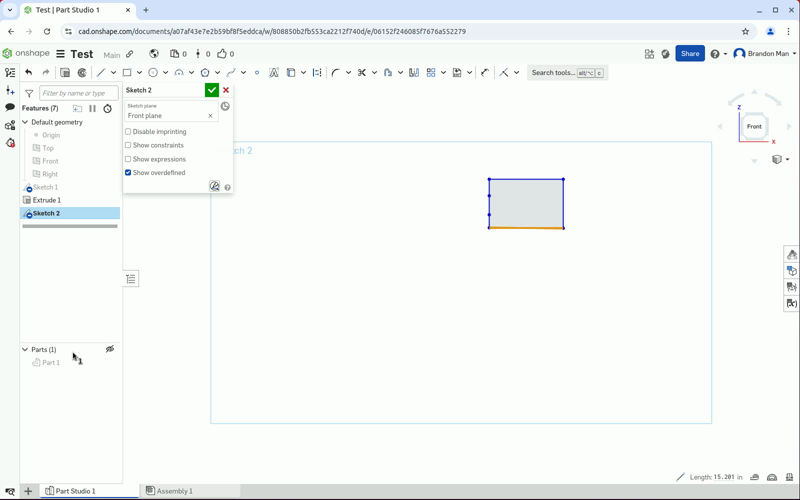
key(shift+y)
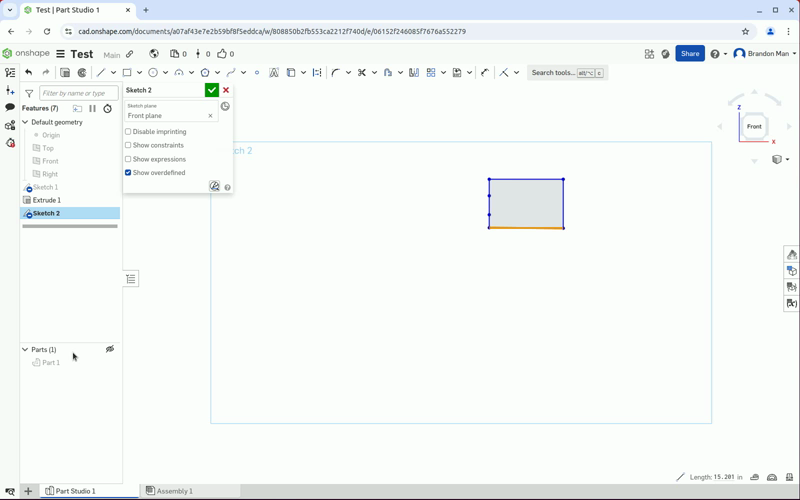
key(shift+e)
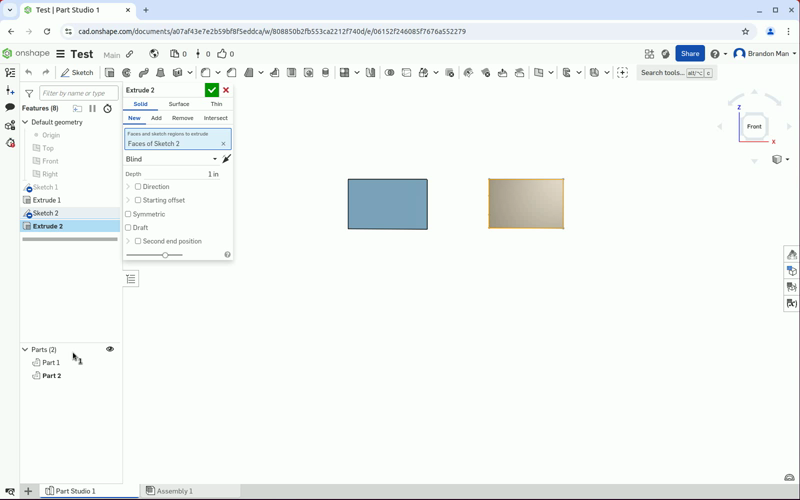
mouse_move(143, 106)
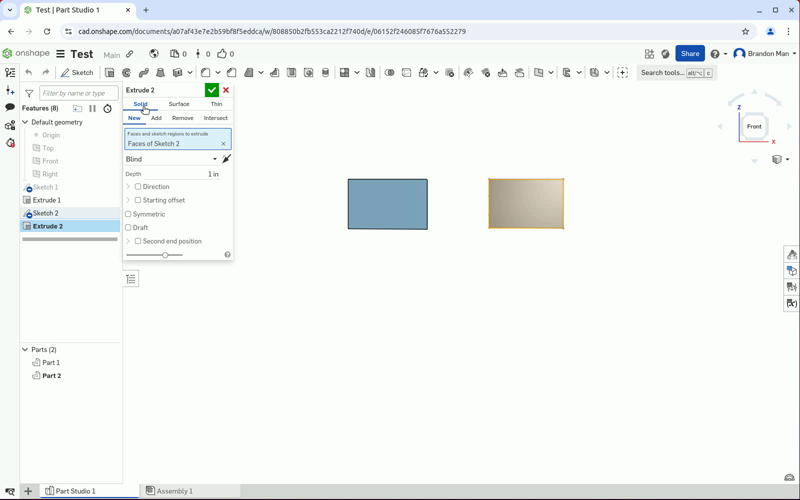
click(143, 106)
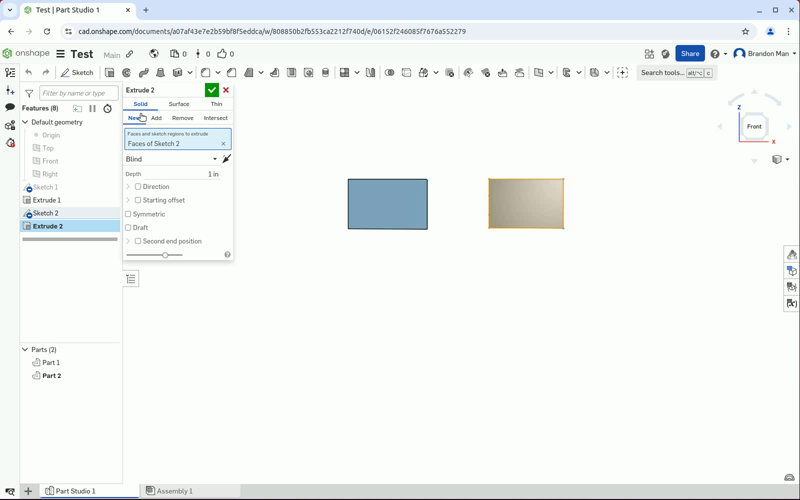
mouse_move(137, 120)
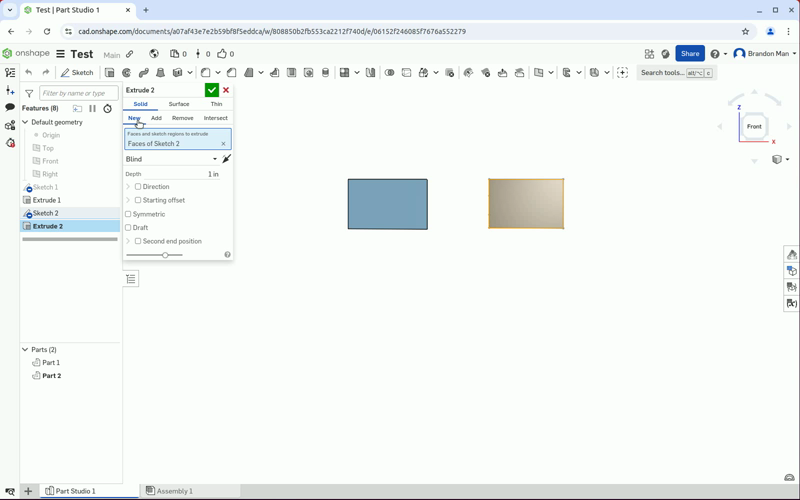
click(137, 120)
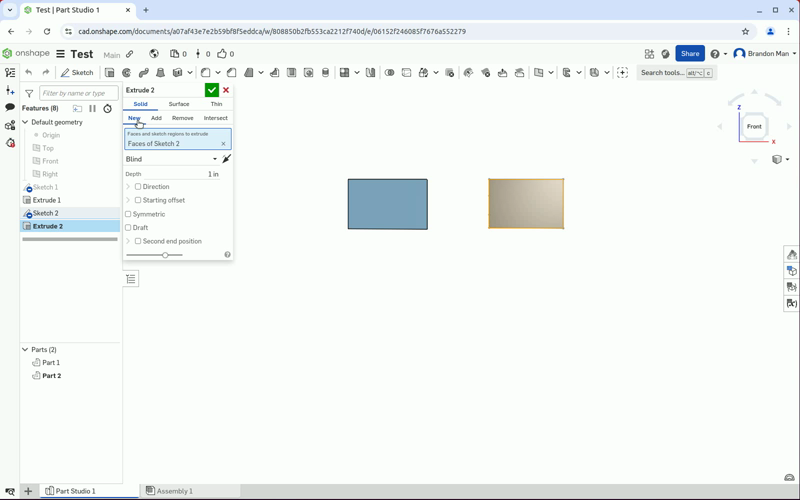
key(tab, 4)
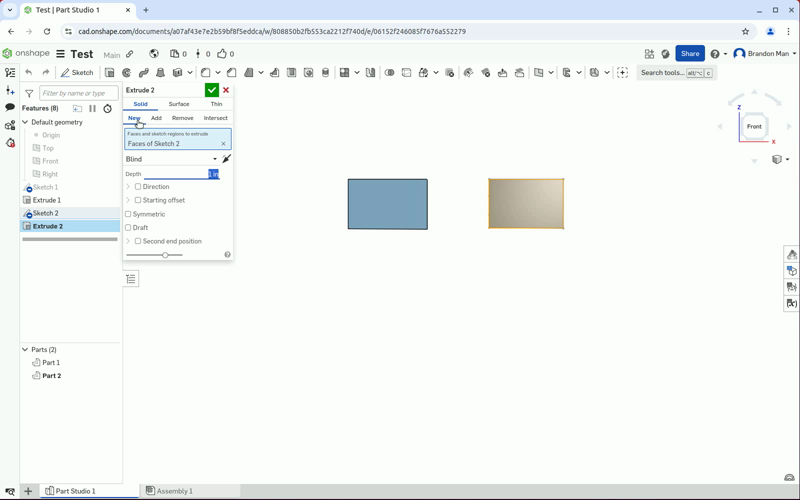
text(11.554)
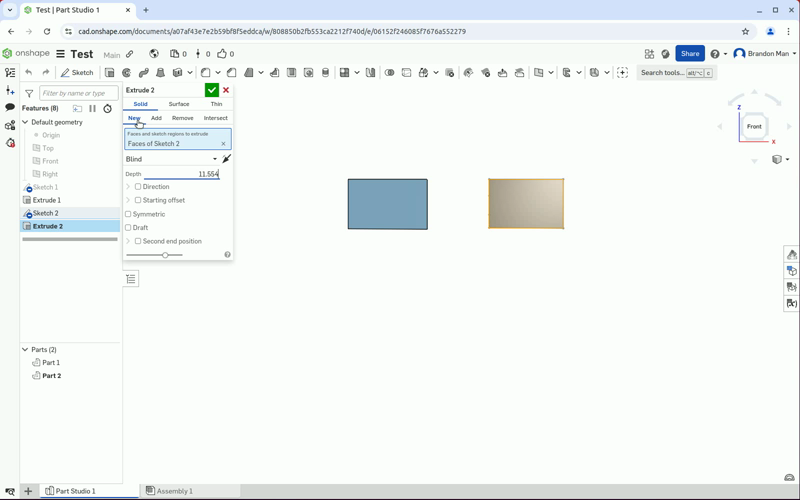
key(enter)
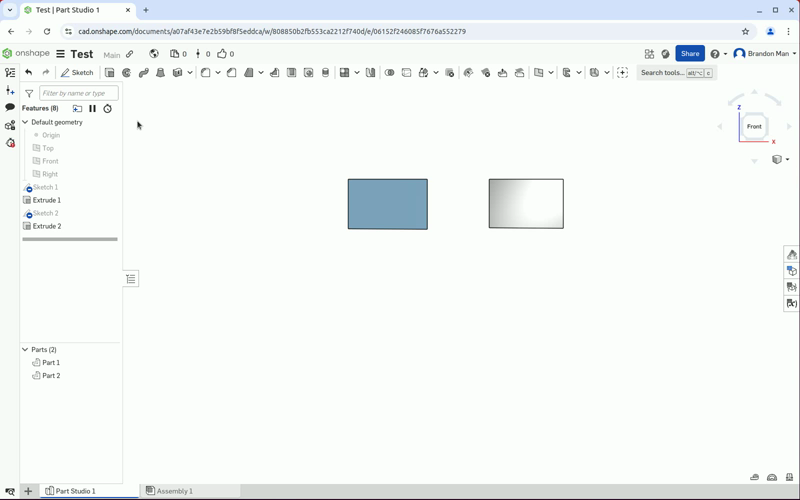
key(shift+h)
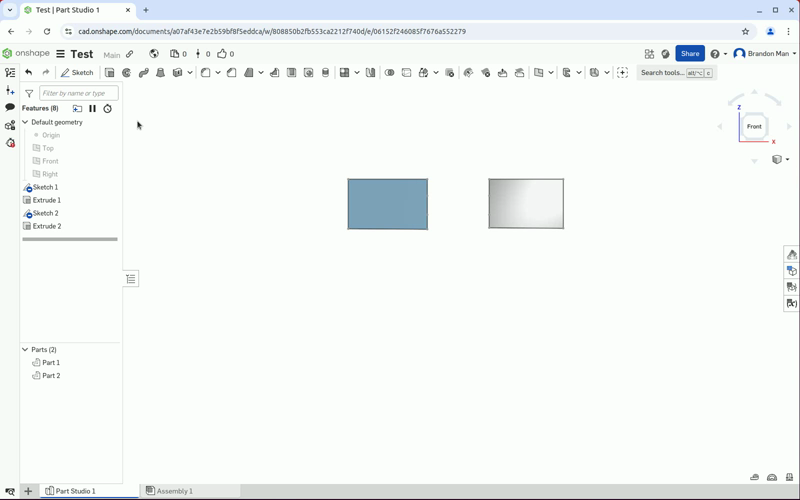
key(shift+h)
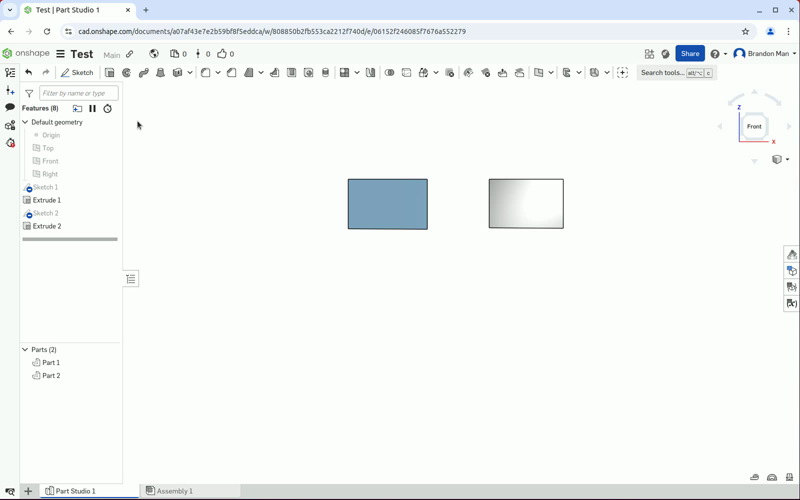
mouse_move(73, 189)
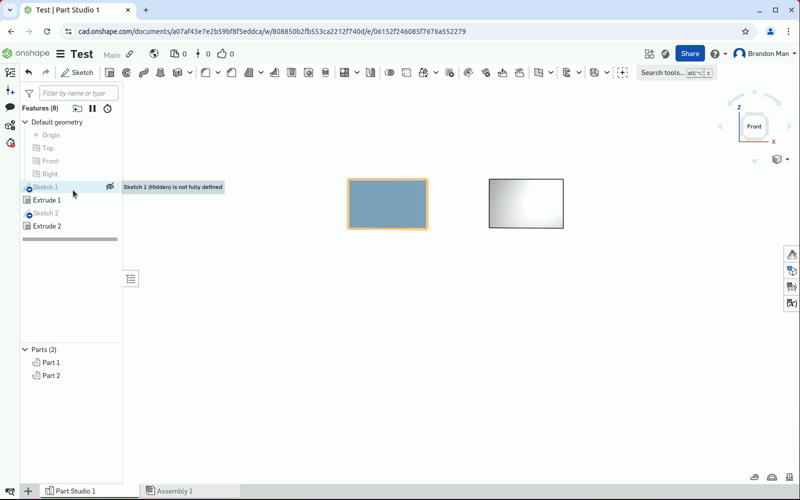
click(73, 189)
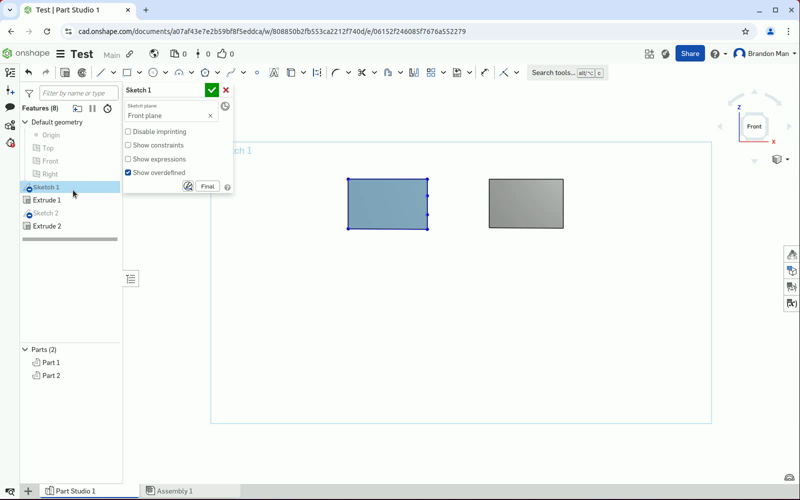
mouse_move(229, 92)
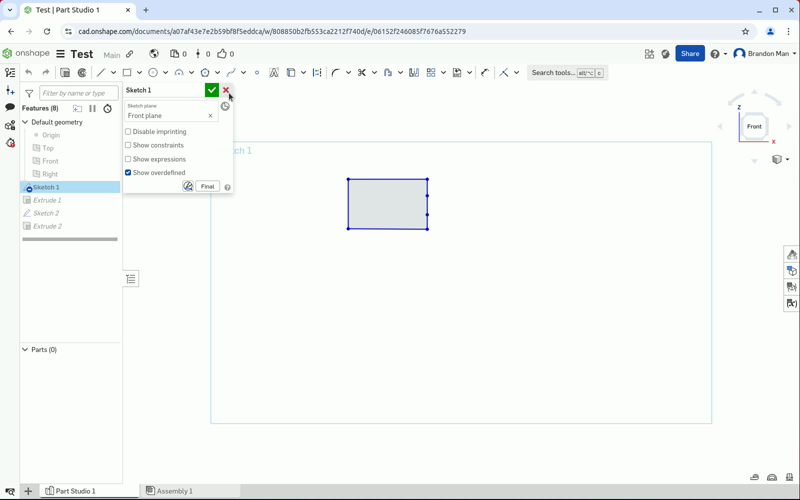
click(229, 92)
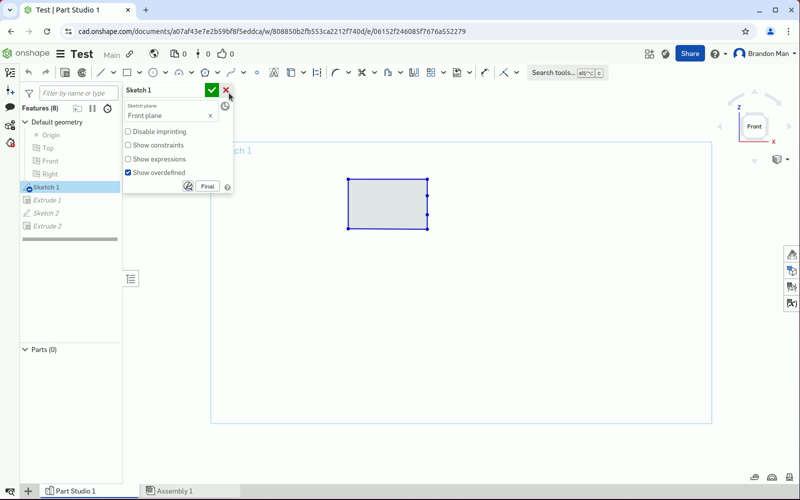
key(shift+s)
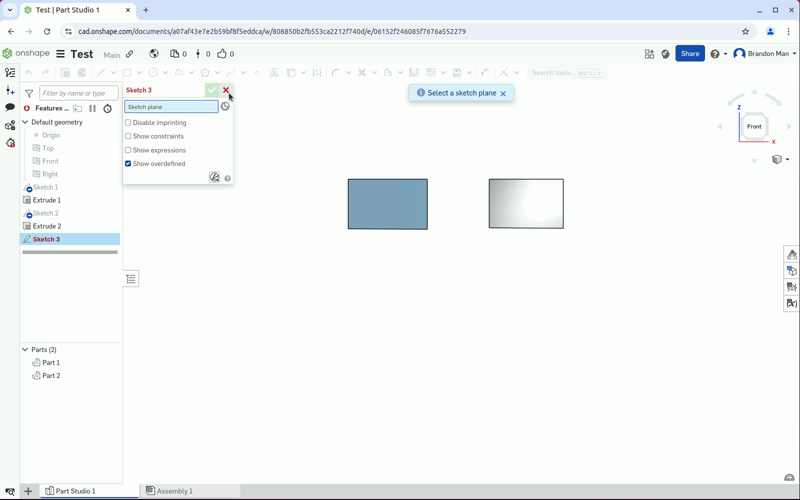
mouse_move(73, 163)
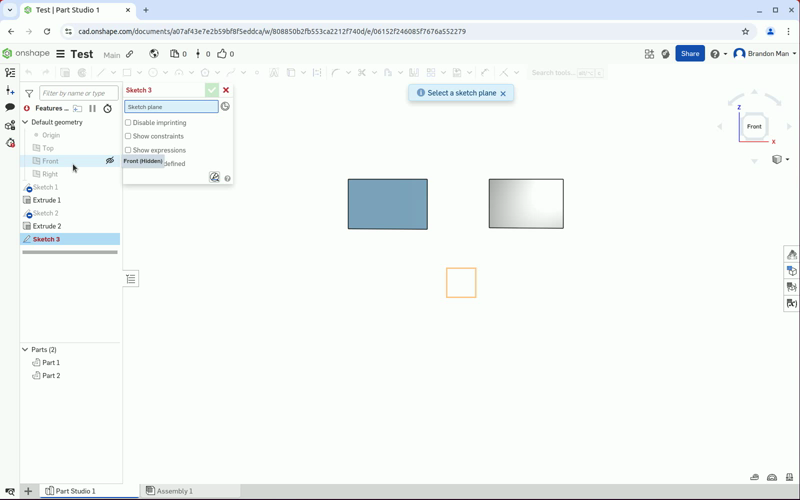
click(73, 163)
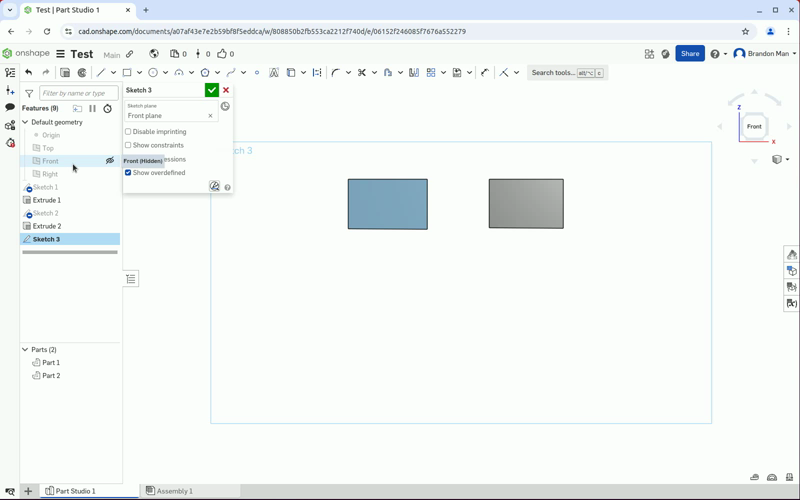
mouse_move(73, 352)
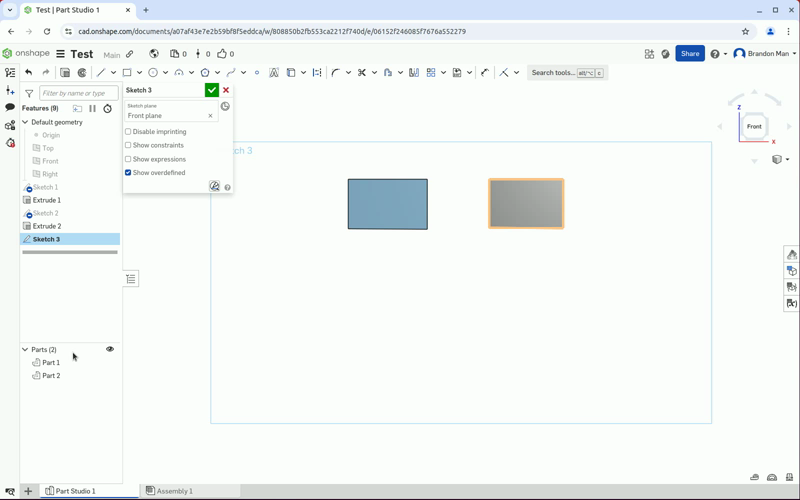
key(y)
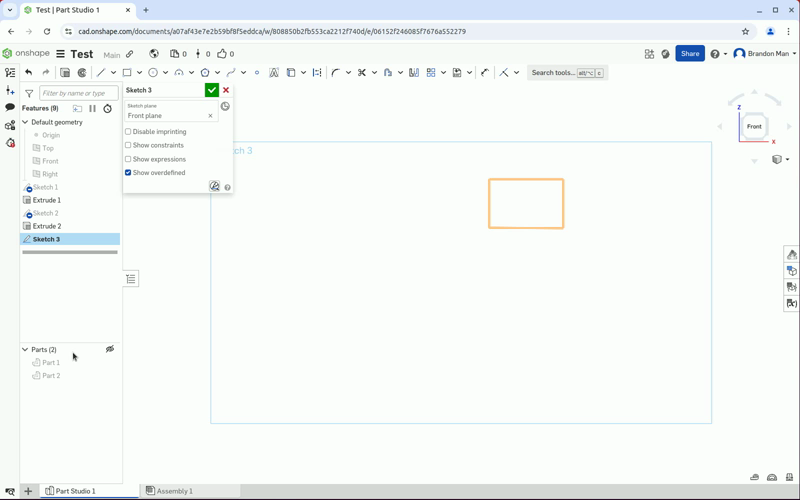
key(l)
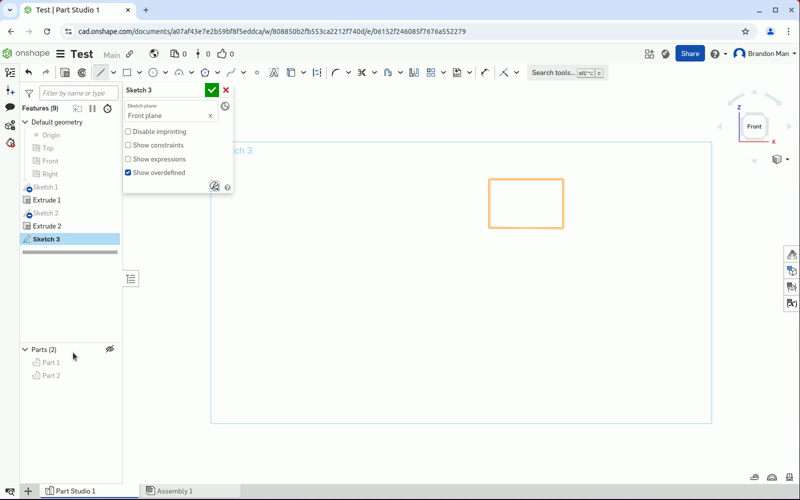
key_down(shift)
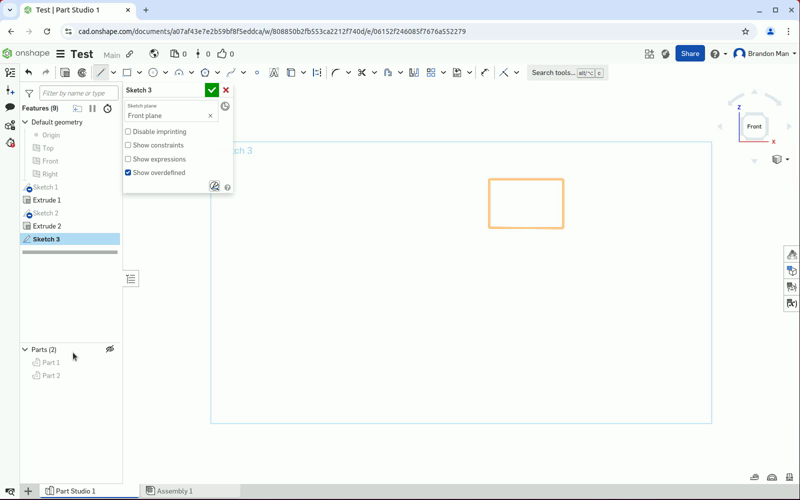
mouse_move(426, 215)
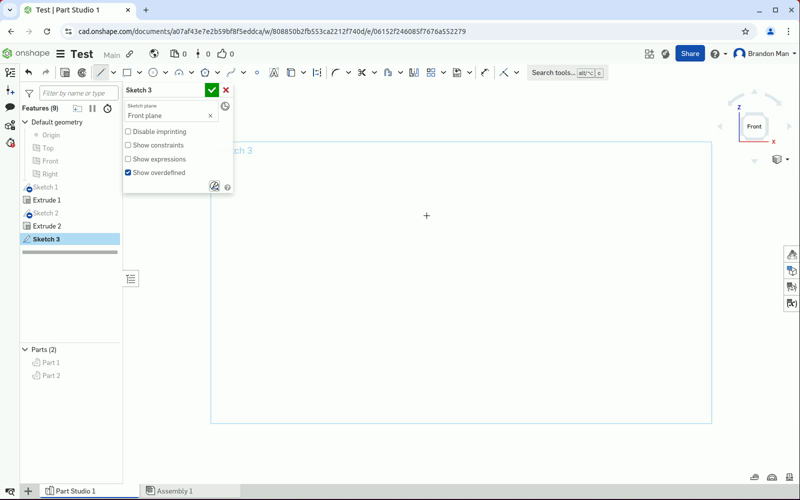
click(426, 215)
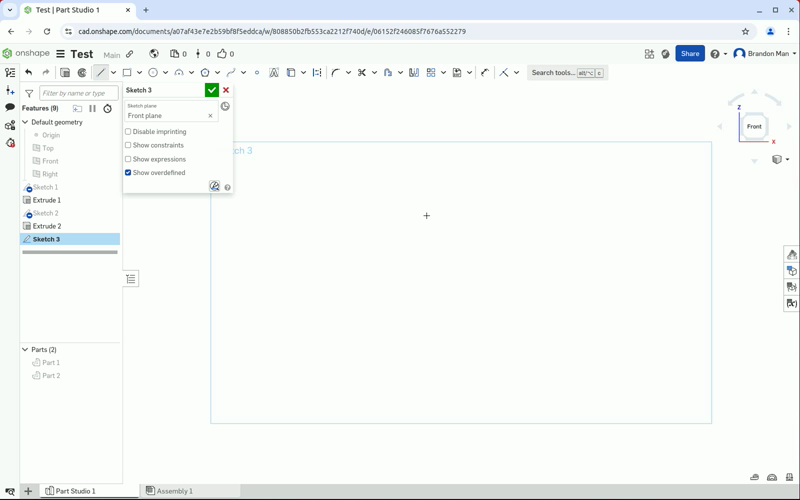
key_up(shift)
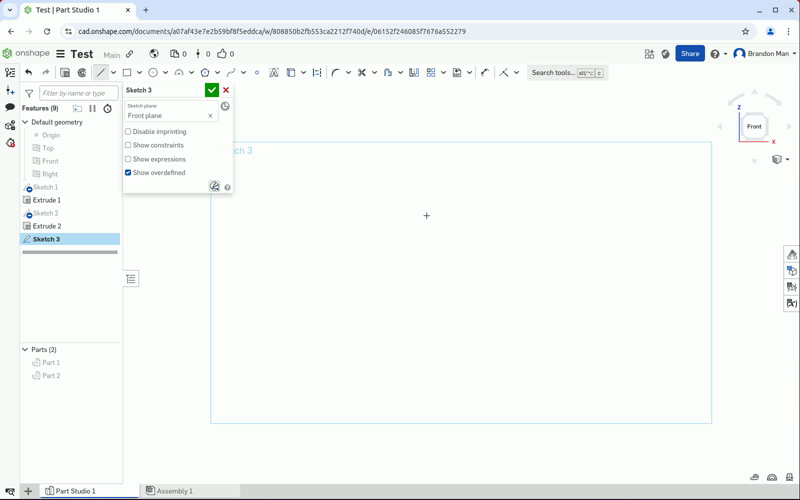
key_down(shift)
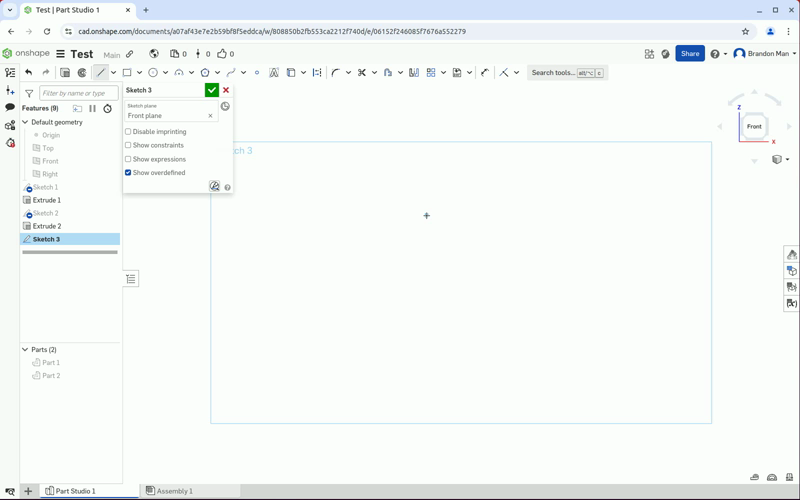
mouse_move(489, 215)
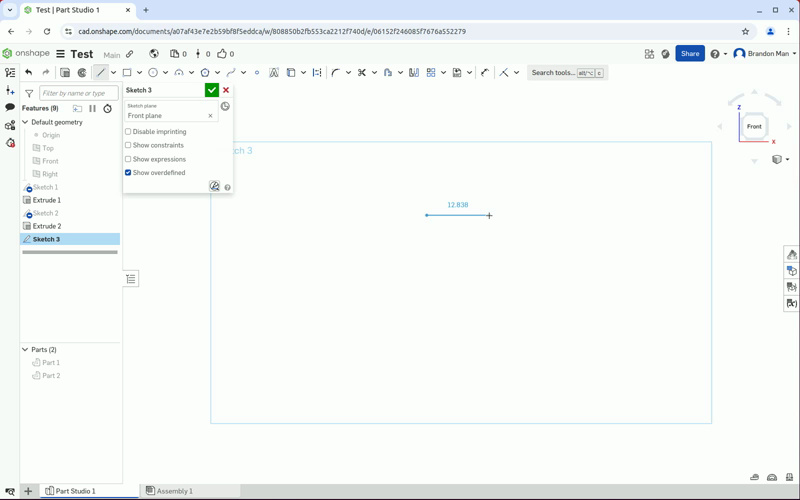
click(489, 215)
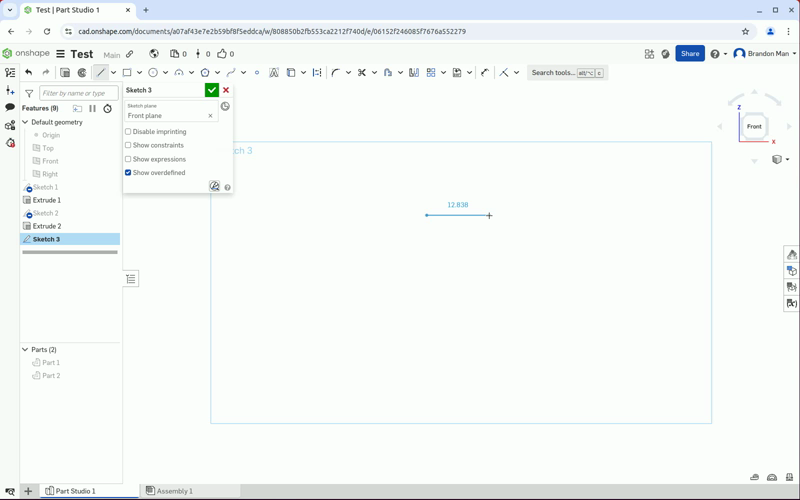
key_up(shift)
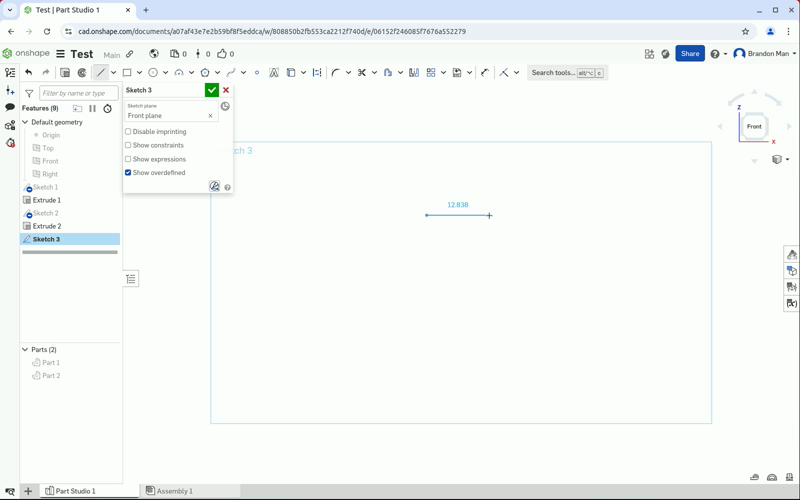
key_down(shift)
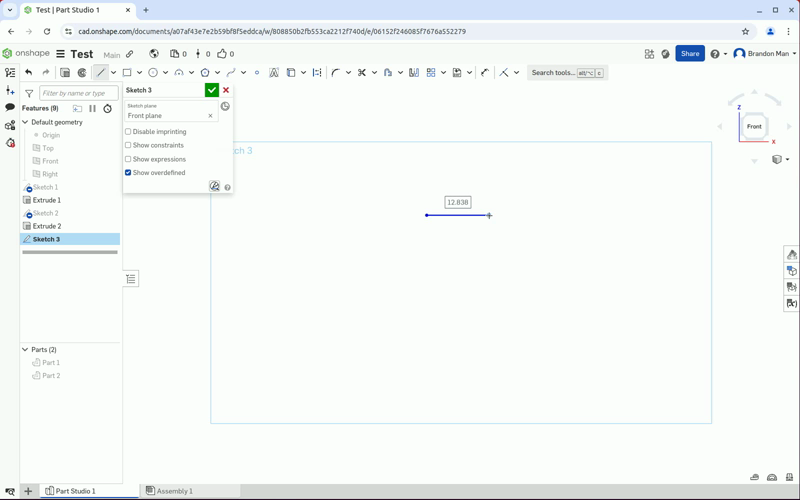
mouse_move(519, 215)
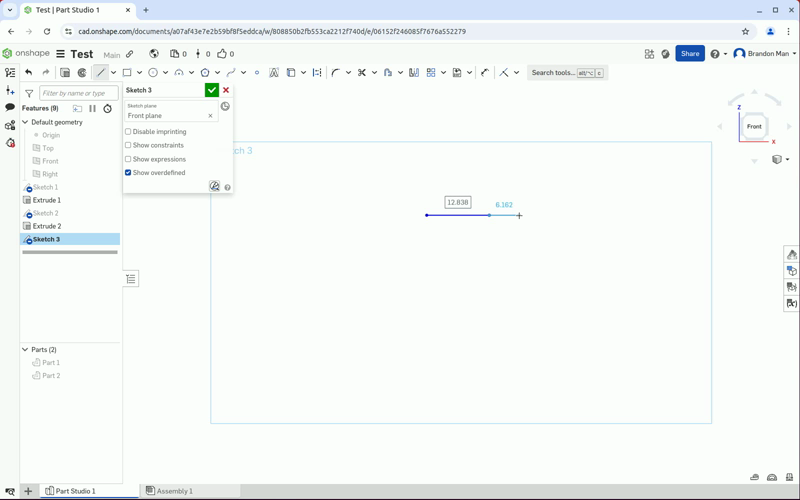
mouse_move(489, 195)
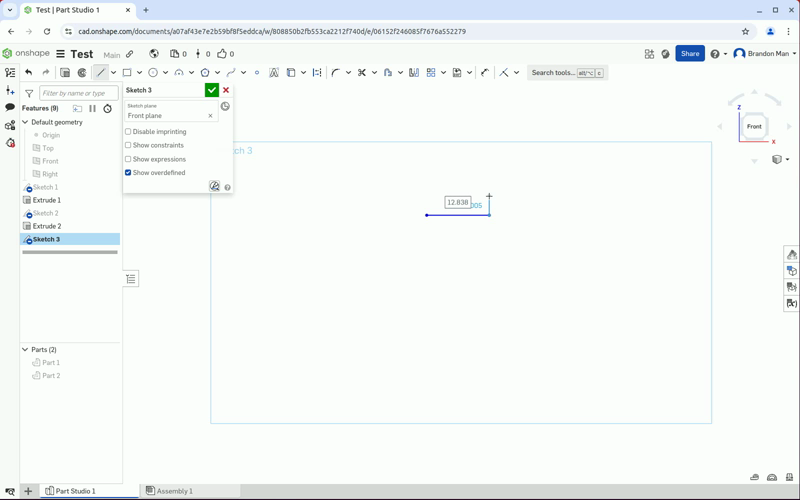
click(489, 195)
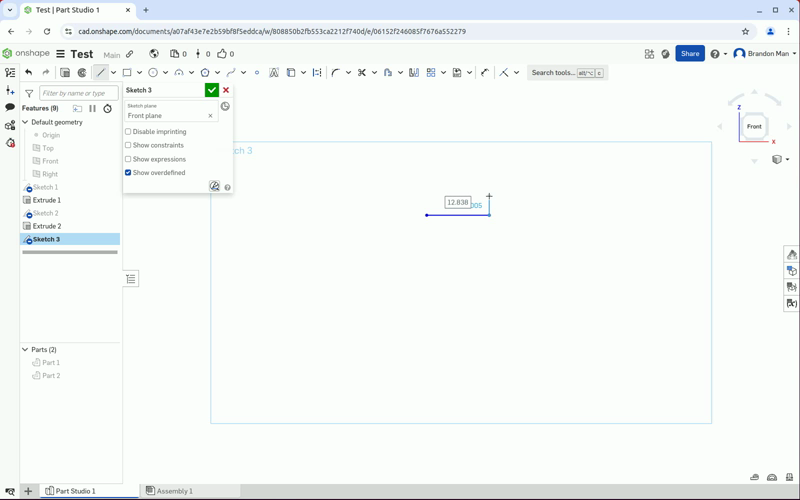
key_up(shift)
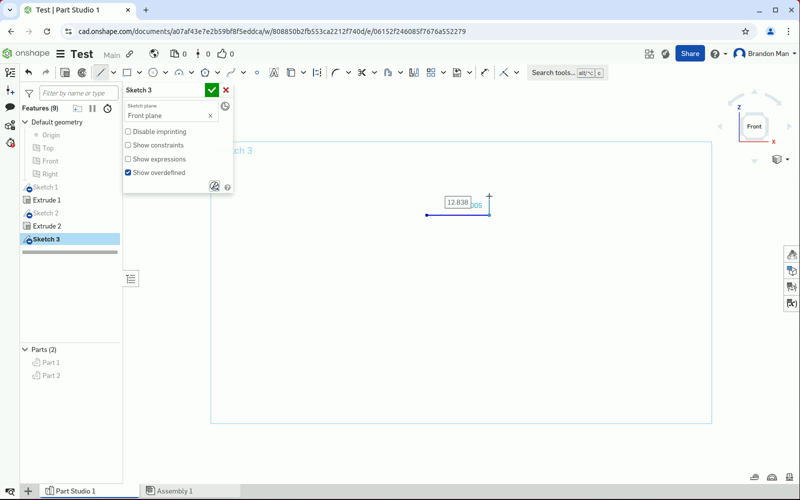
key_down(shift)
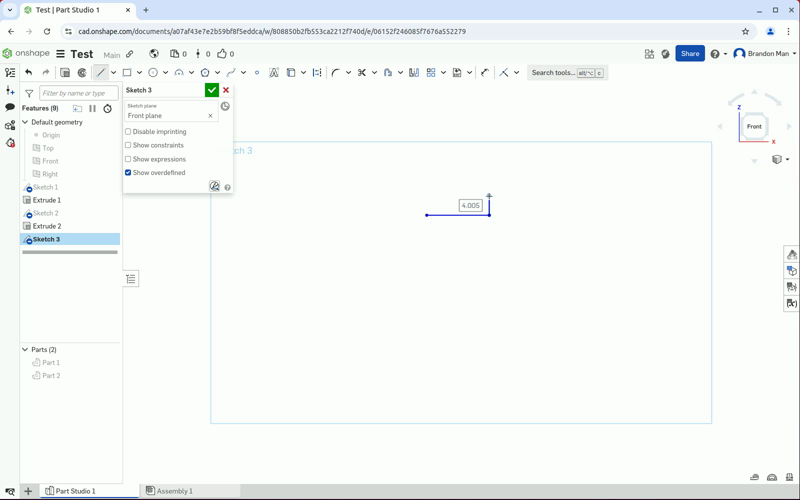
mouse_move(426, 195)
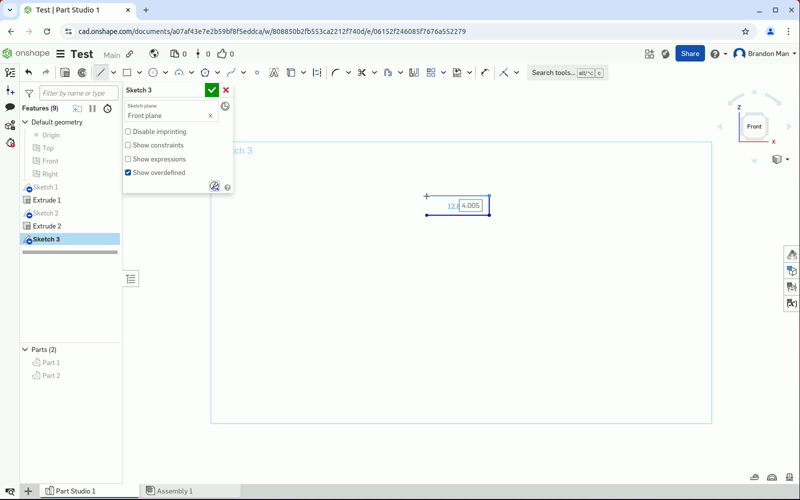
click(426, 195)
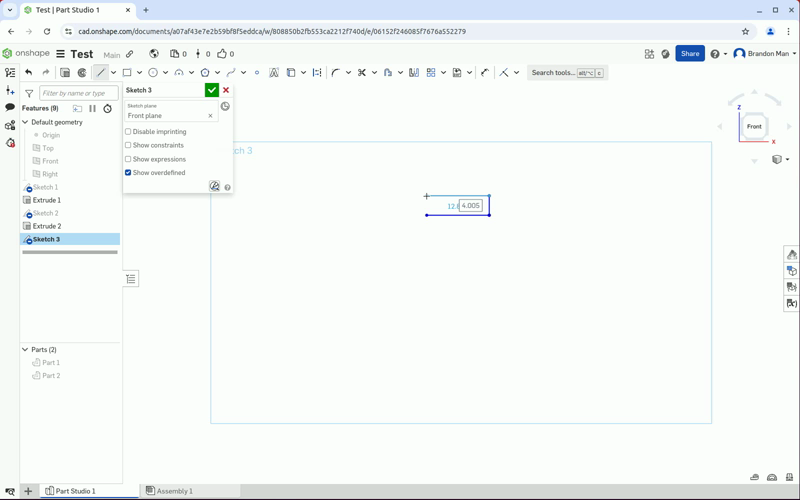
key_up(shift)
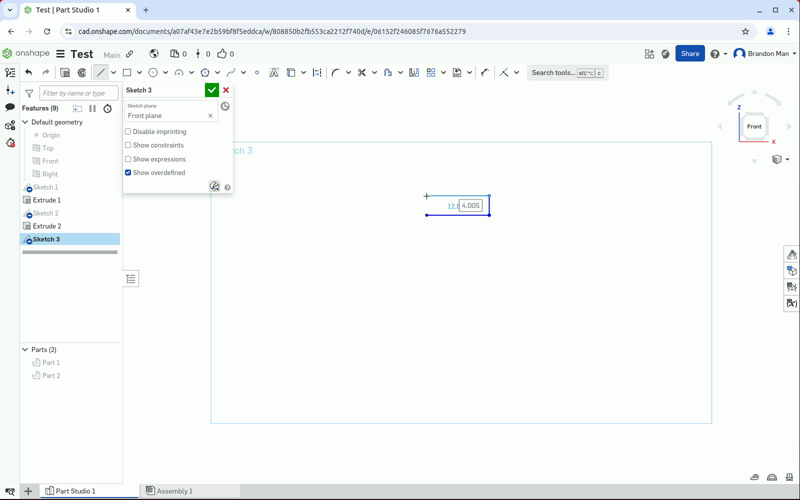
mouse_move(456, 195)
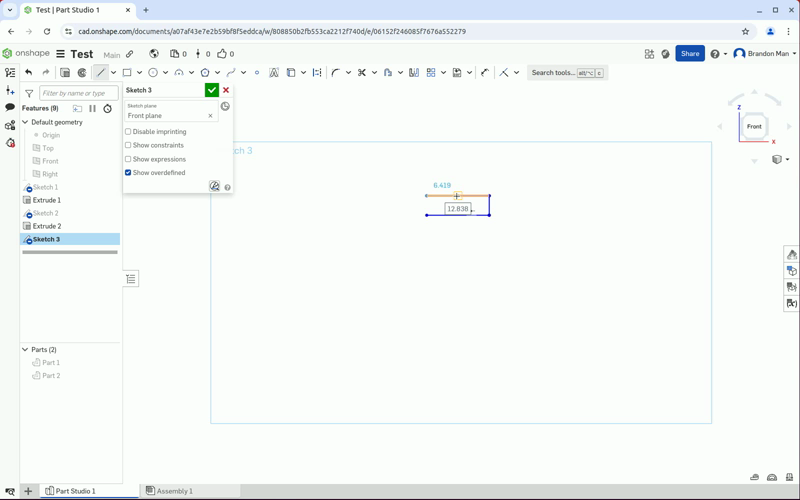
key_down(shift)
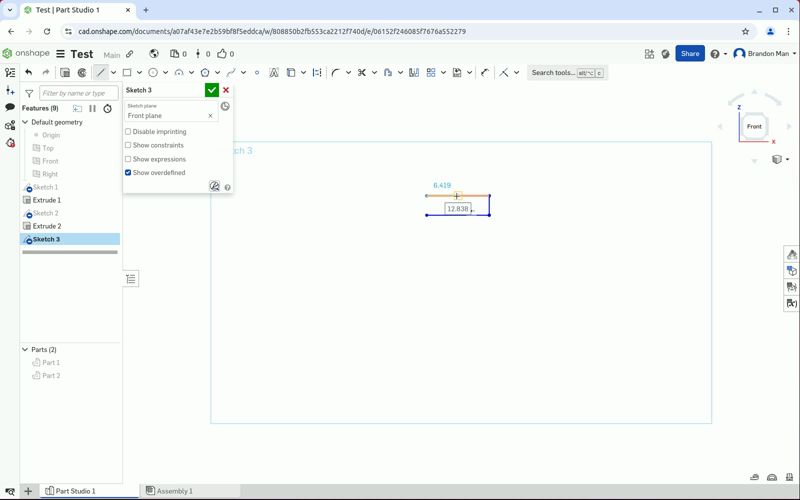
mouse_move(426, 215)
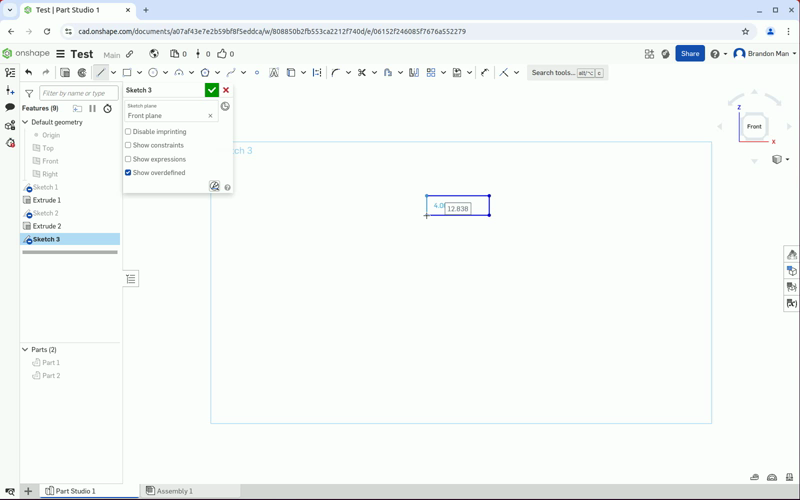
key_up(shift)
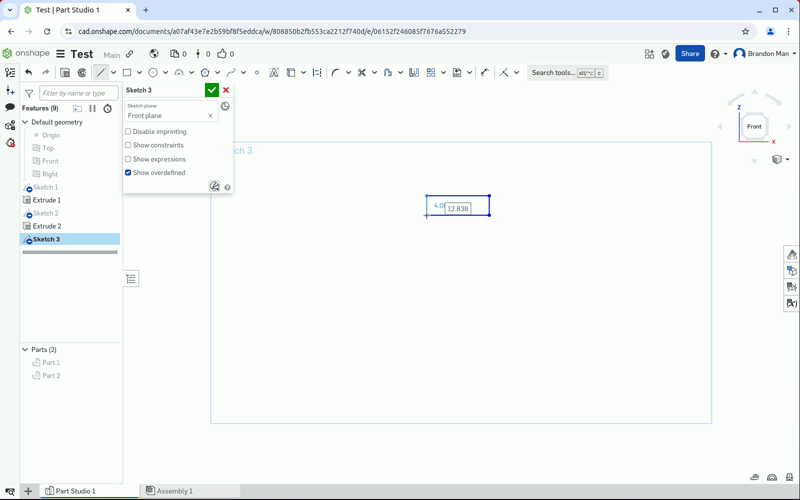
click(426, 215)
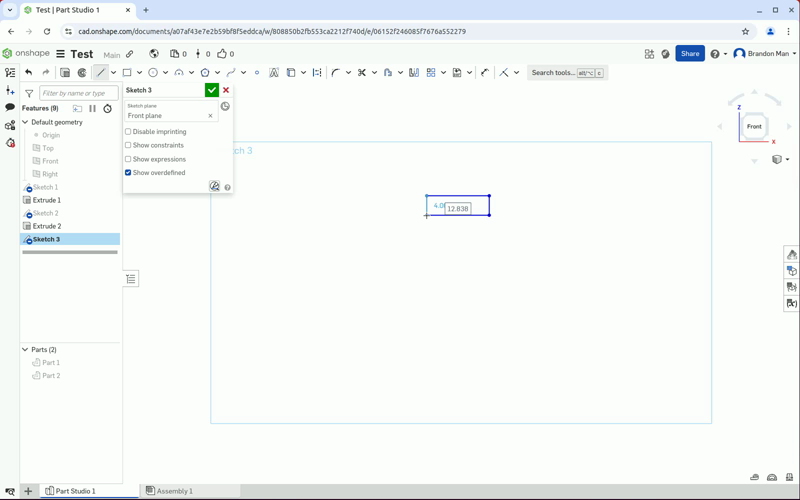
key(esc)
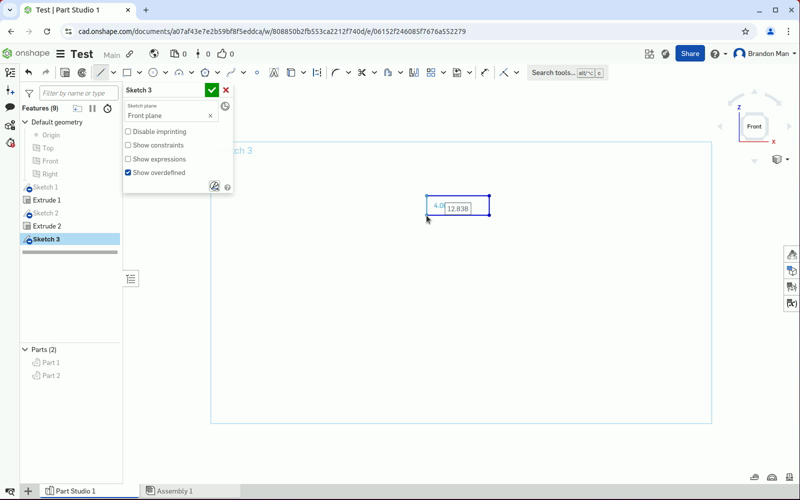
mouse_move(433, 213)
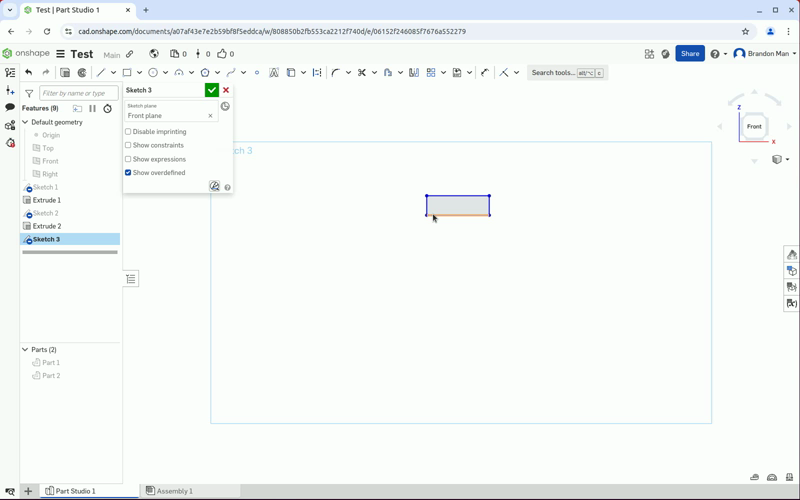
scroll(6)
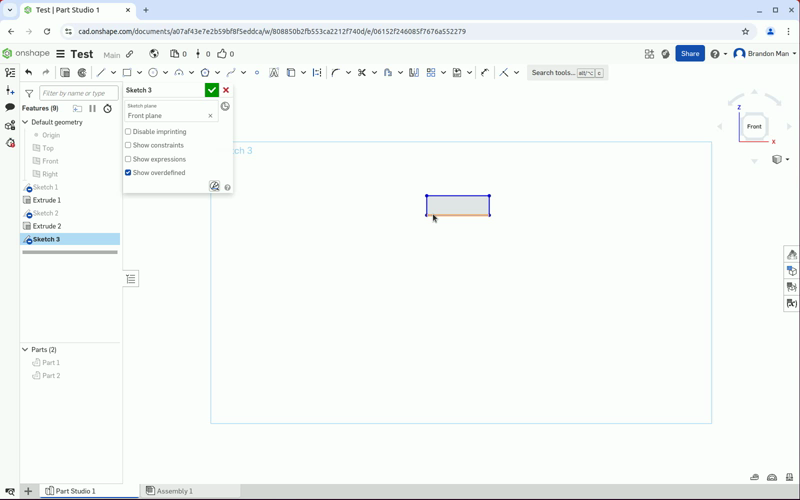
scroll(6)
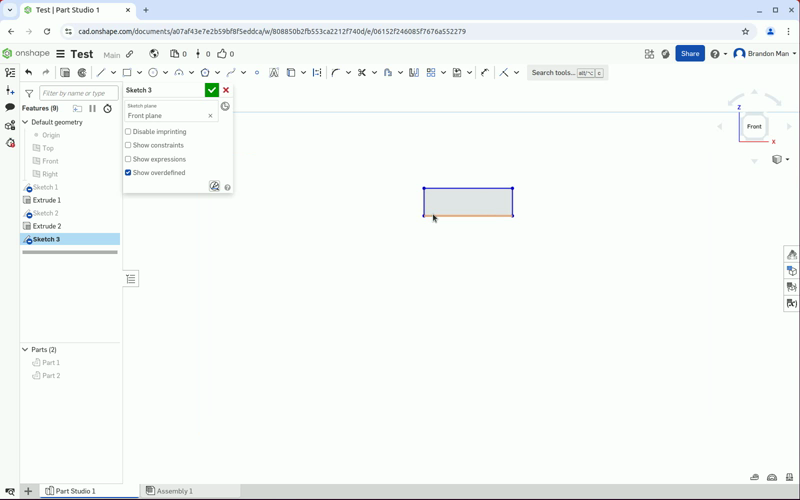
scroll(6)
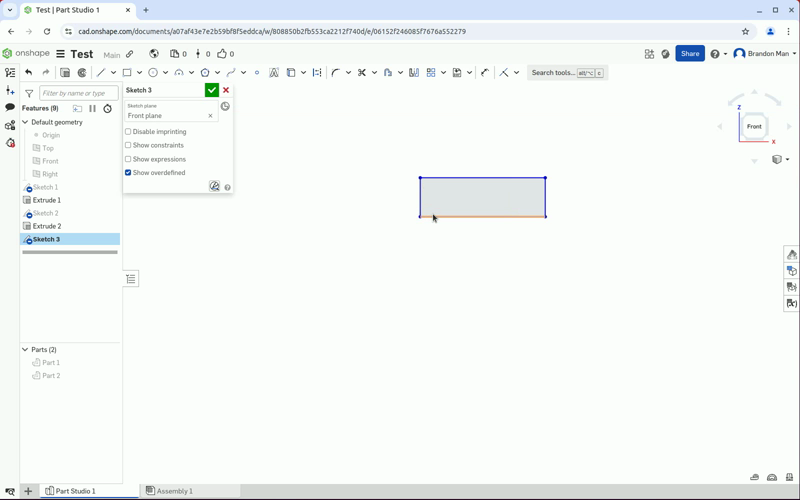
scroll(6)
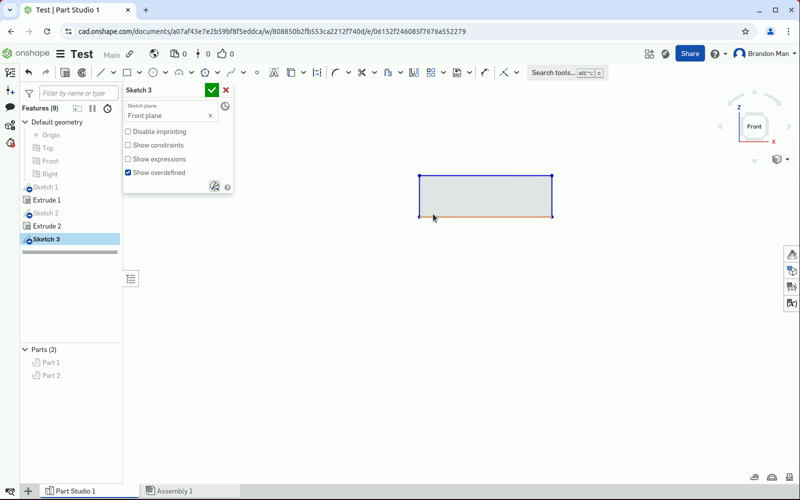
scroll(6)
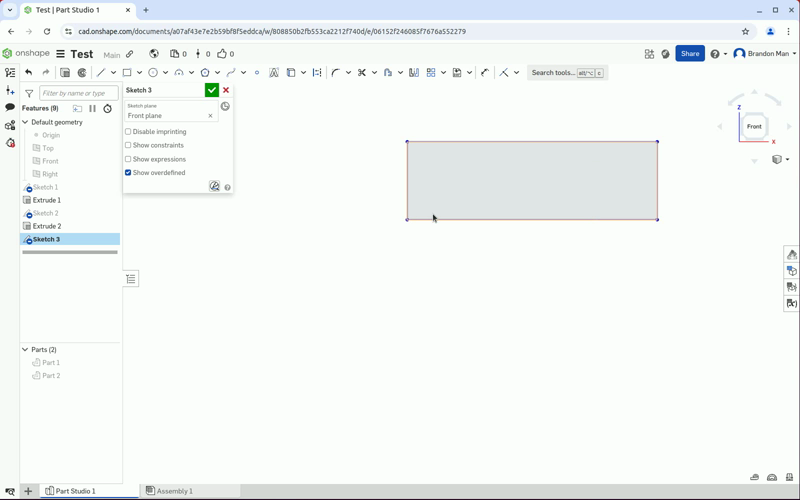
scroll(6)
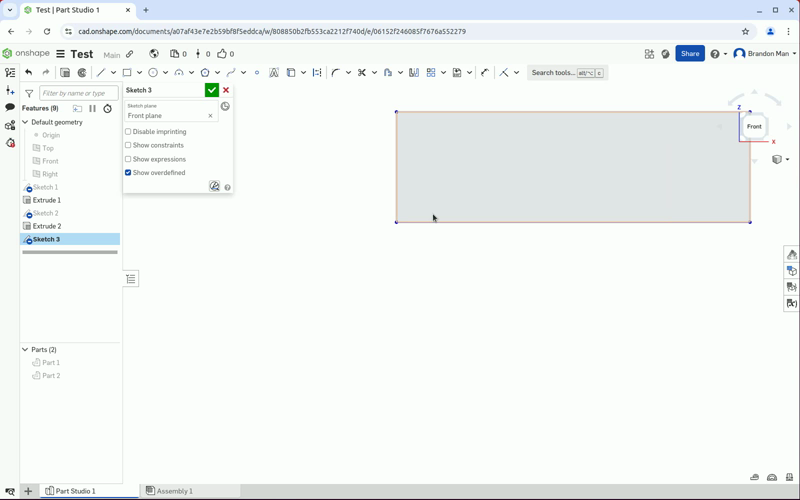
scroll(6)
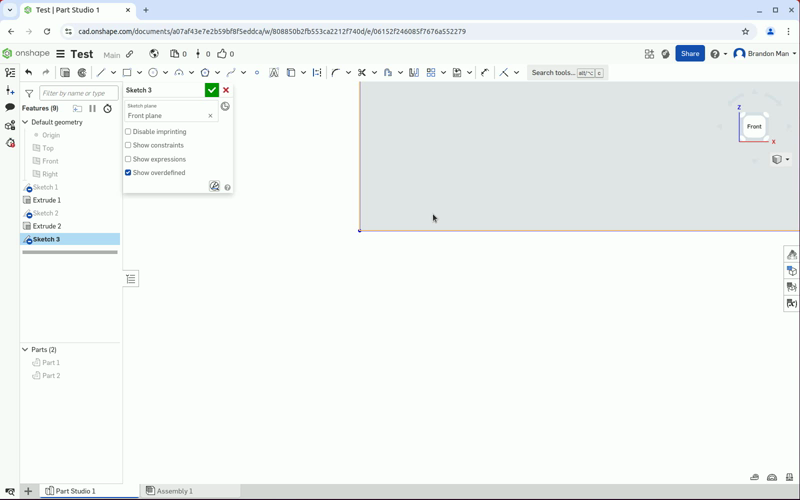
click(433, 213)
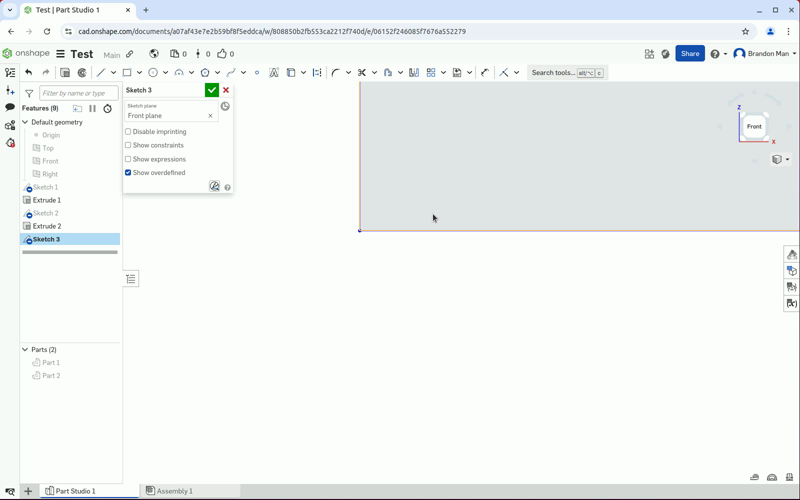
scroll(-6)
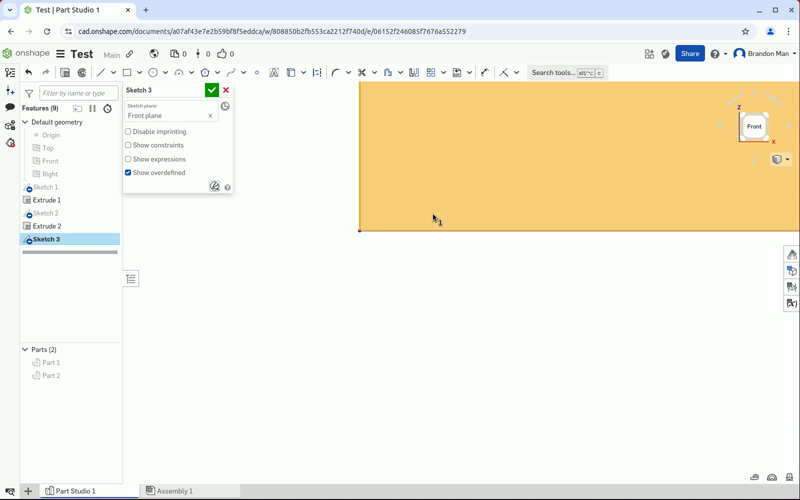
scroll(-6)
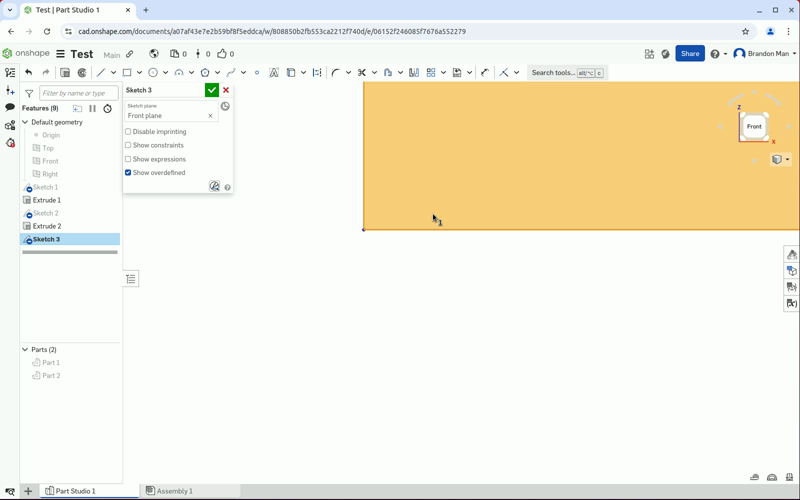
scroll(-6)
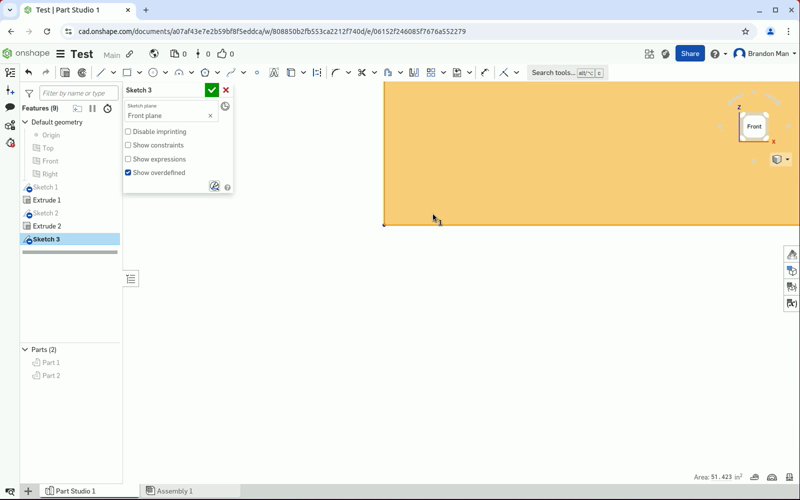
scroll(-6)
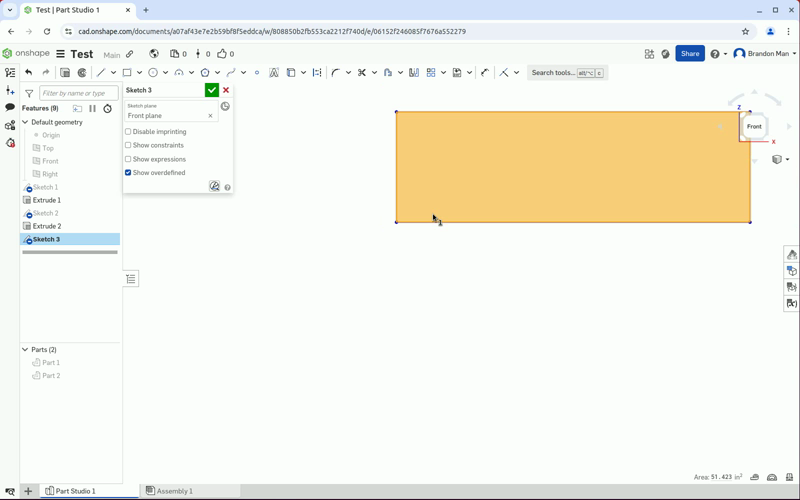
scroll(-6)
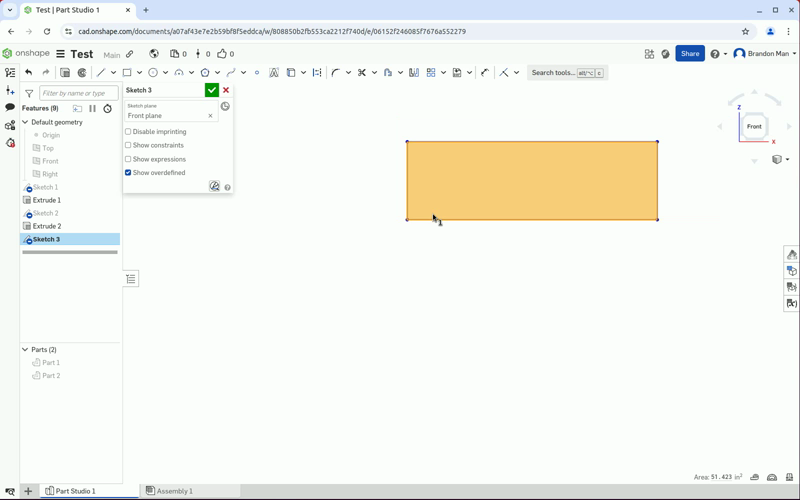
scroll(-6)
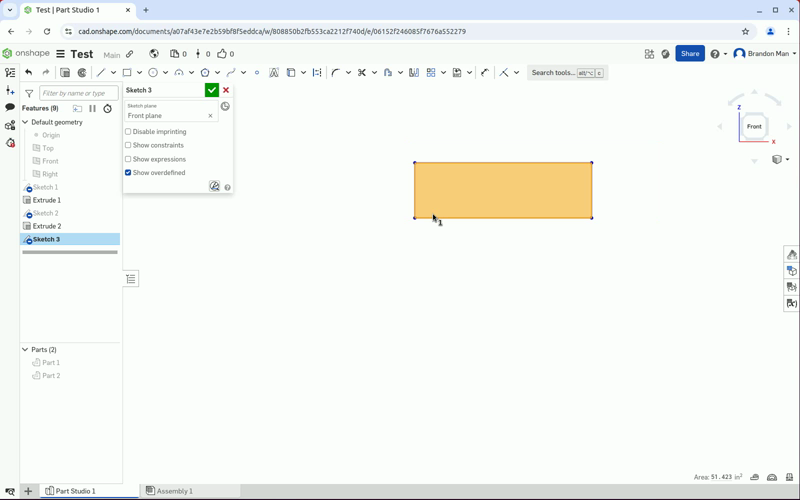
scroll(-6)
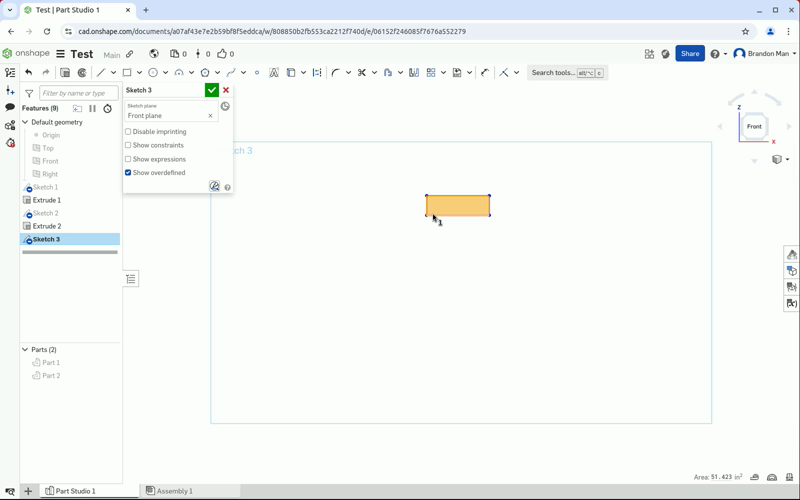
mouse_move(73, 352)
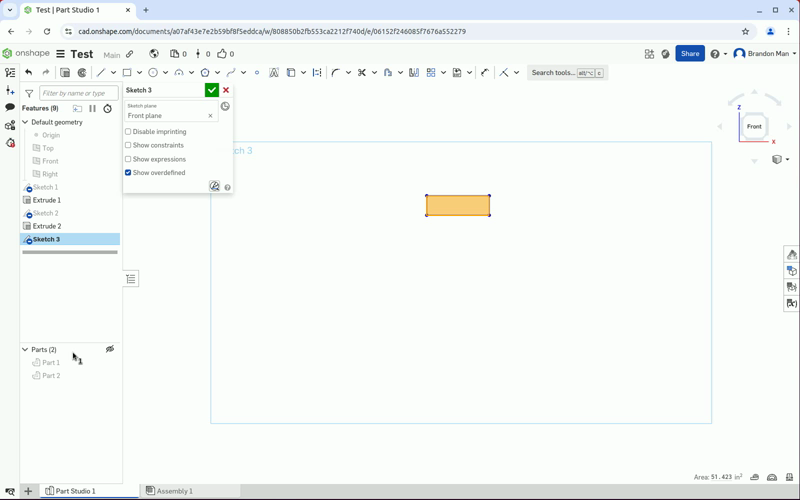
key(shift+y)
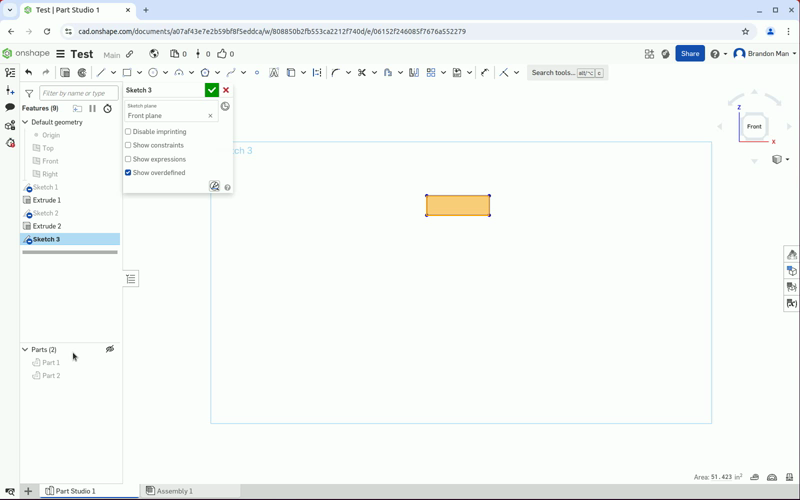
key(shift+e)
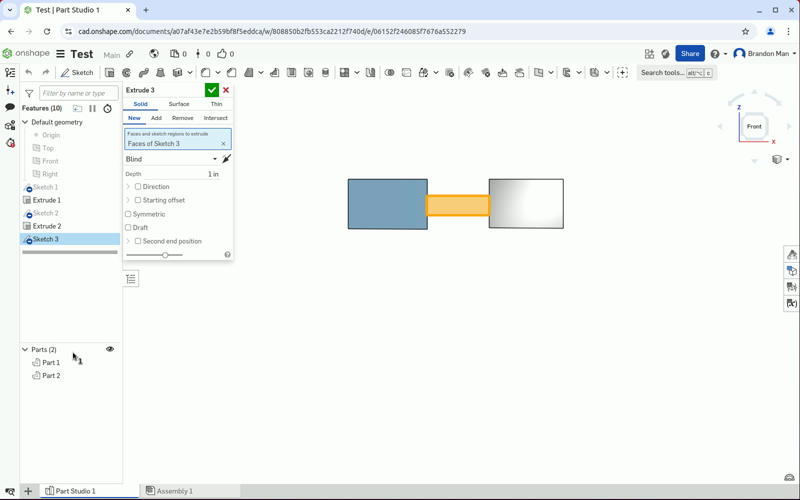
mouse_move(143, 106)
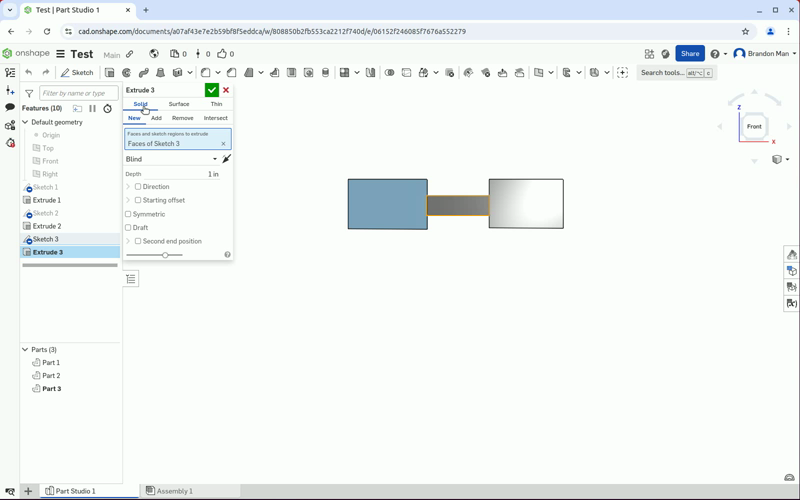
click(143, 106)
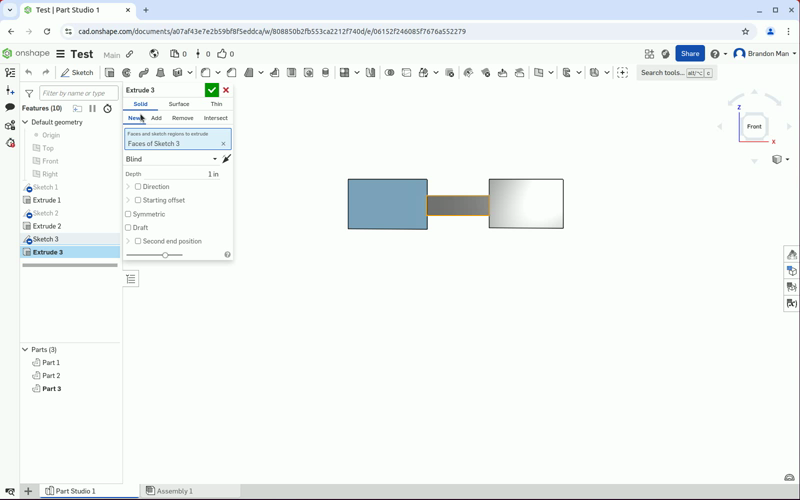
mouse_move(137, 120)
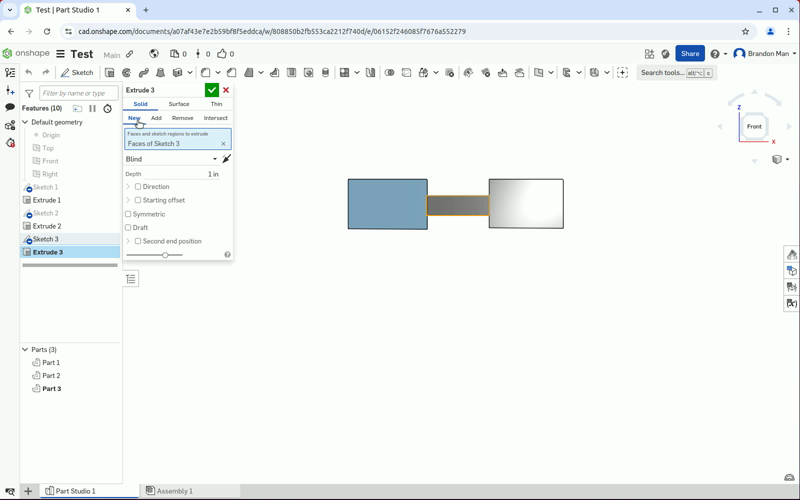
click(137, 120)
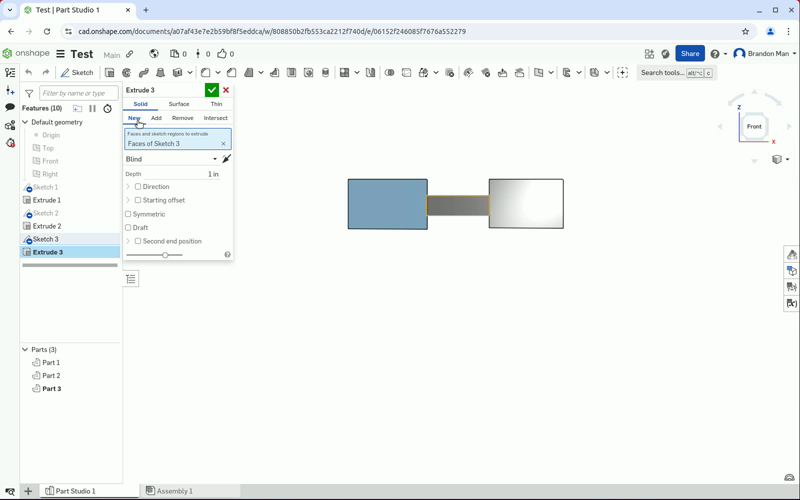
key(tab, 4)
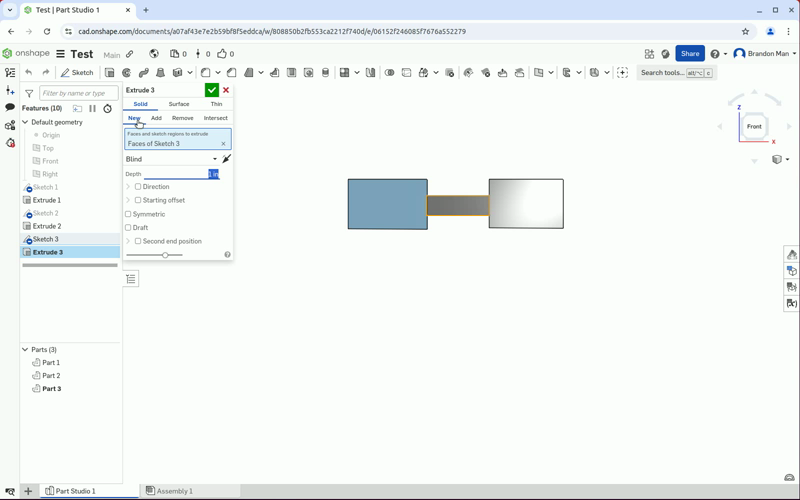
text(11.554)
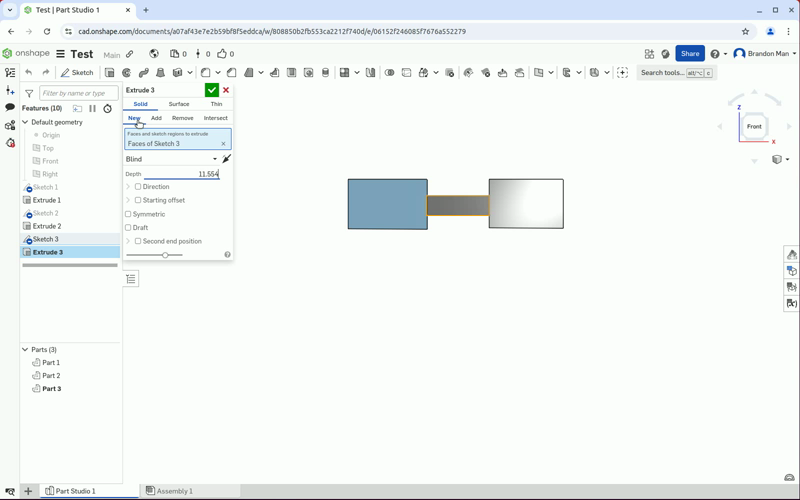
key(enter)
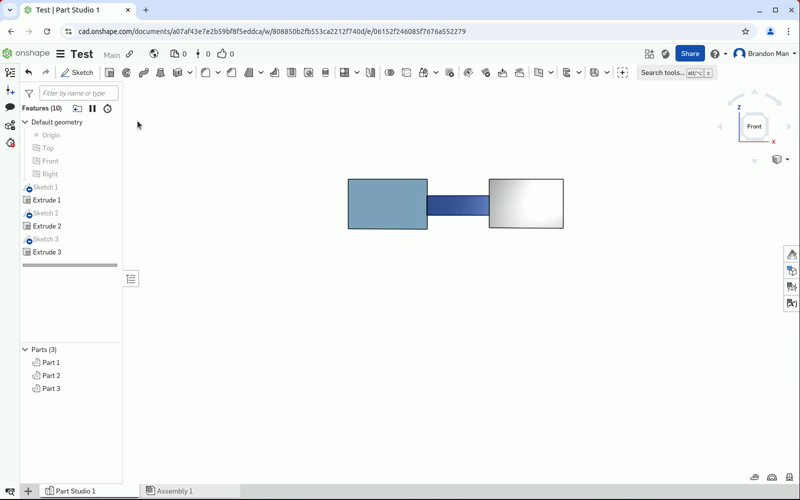
key(shift+h)
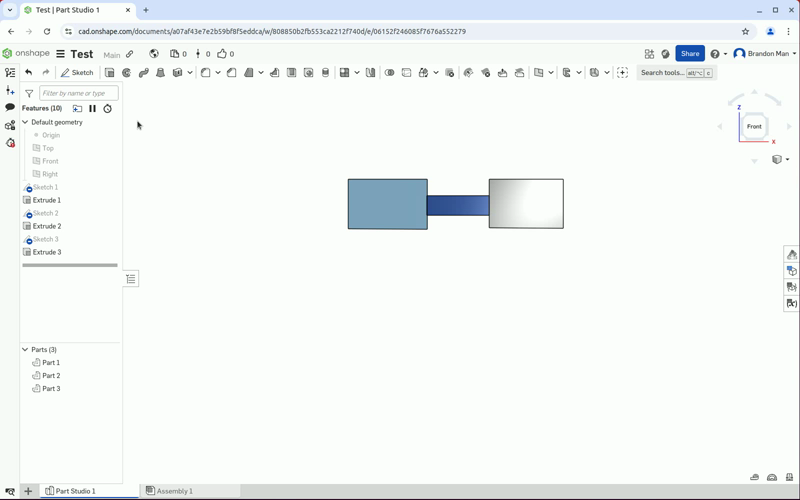
key(shift+h)
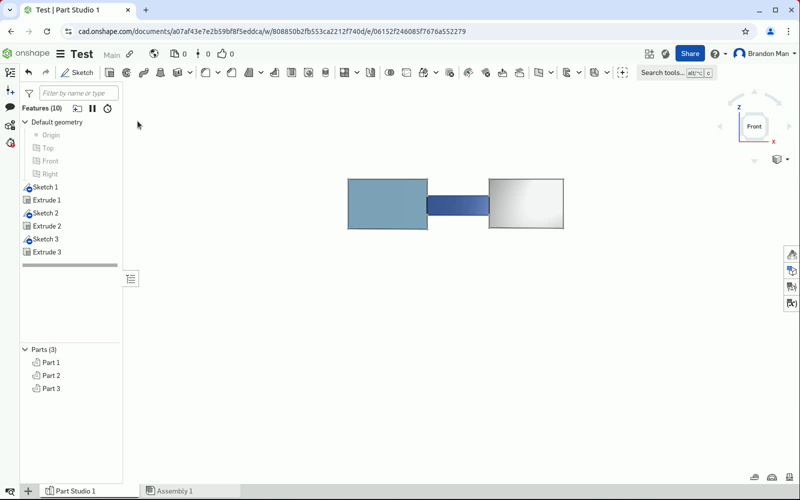
key(shift+7)
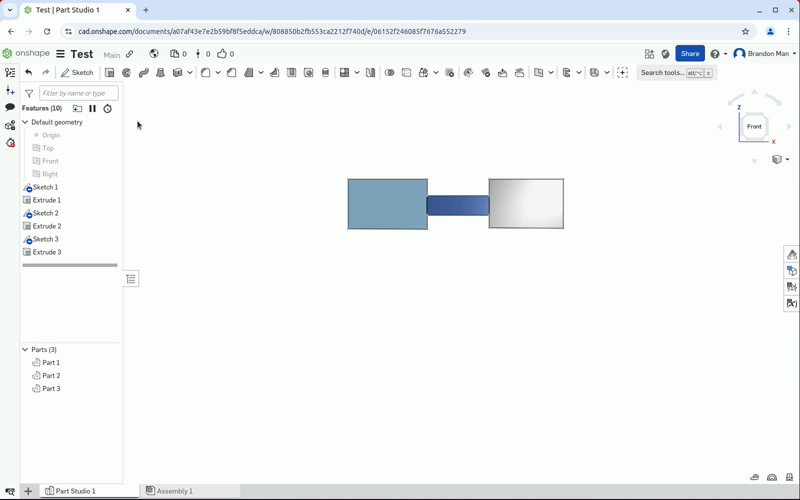
key(left, 2)
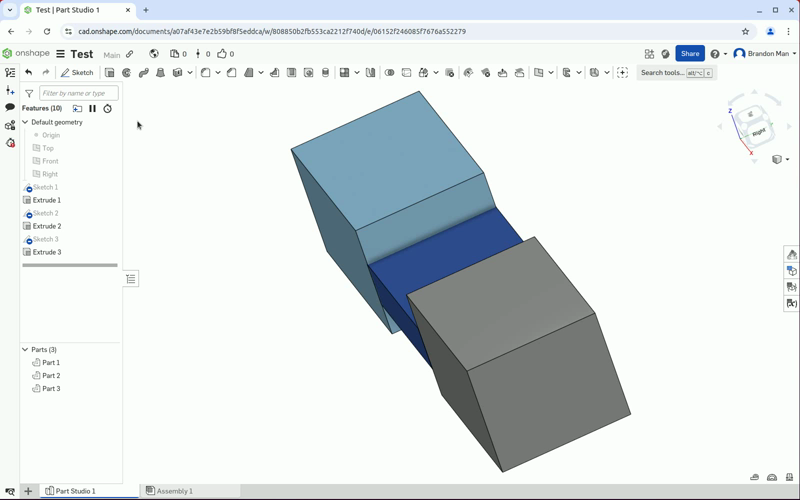
key(down, 2)
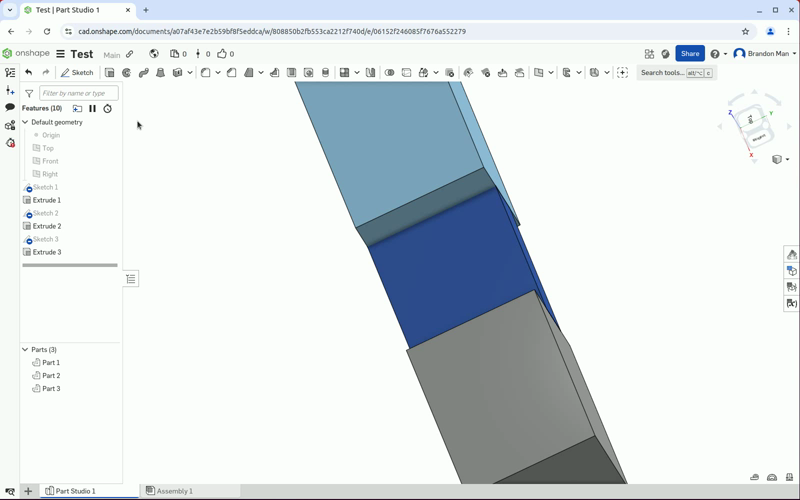
key(up, 2)
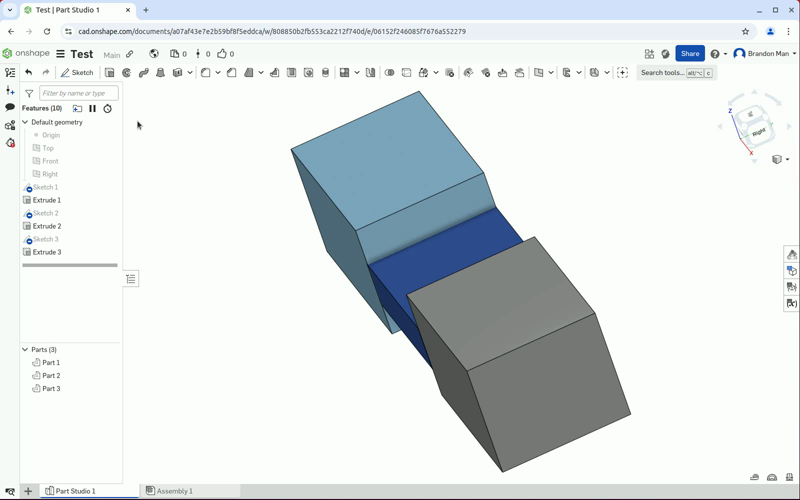
key(right, 2)
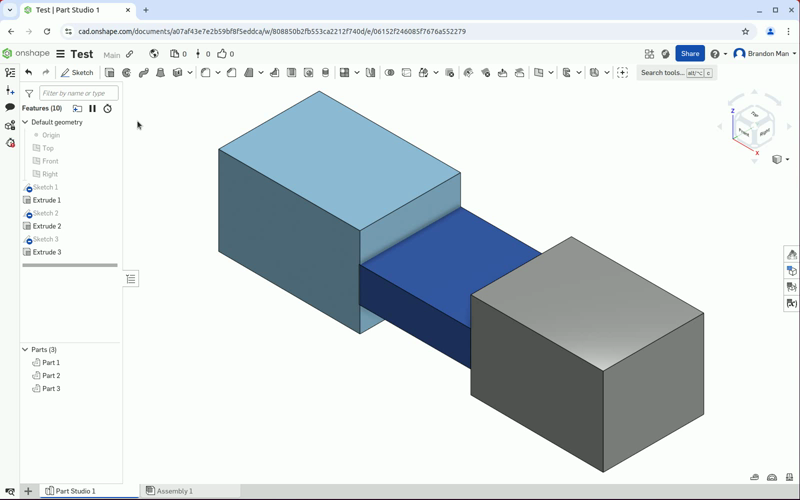
mouse_move(73, 189)
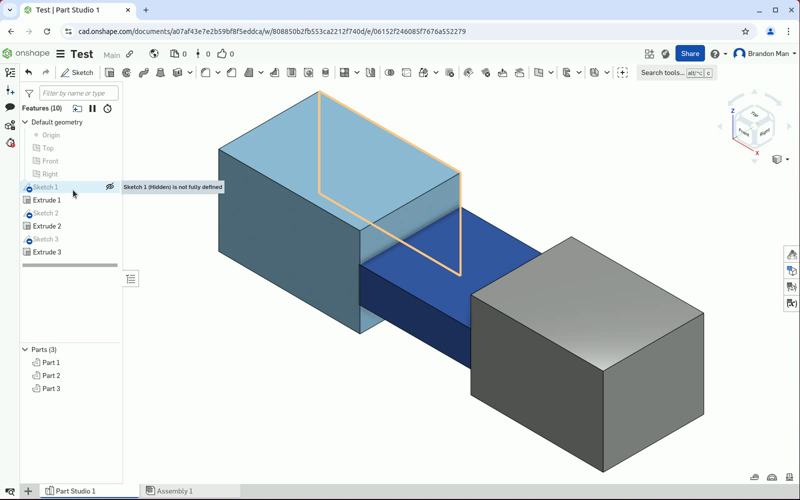
click(73, 189)